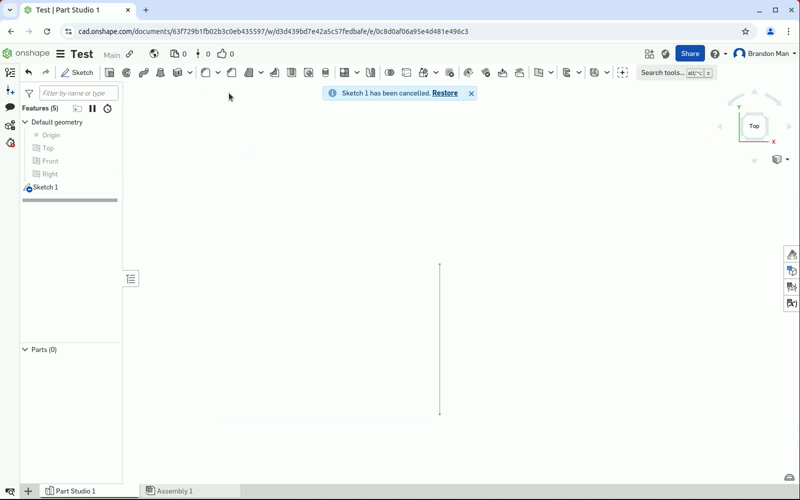
key(shift+h)
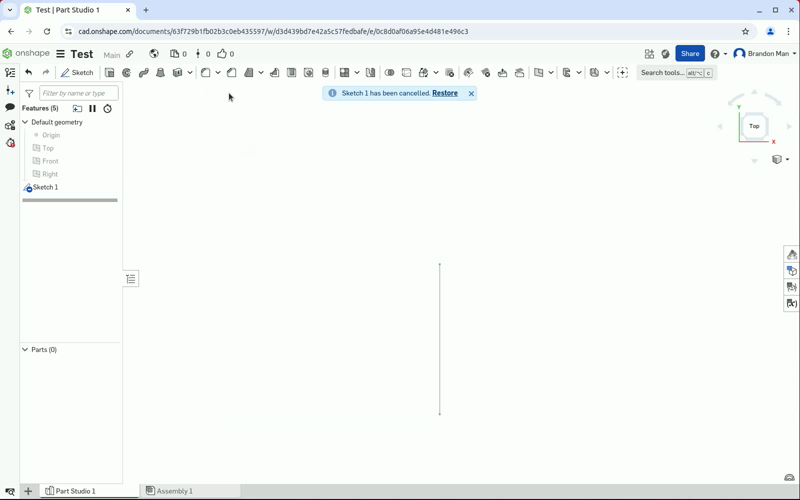
key(shift+s)
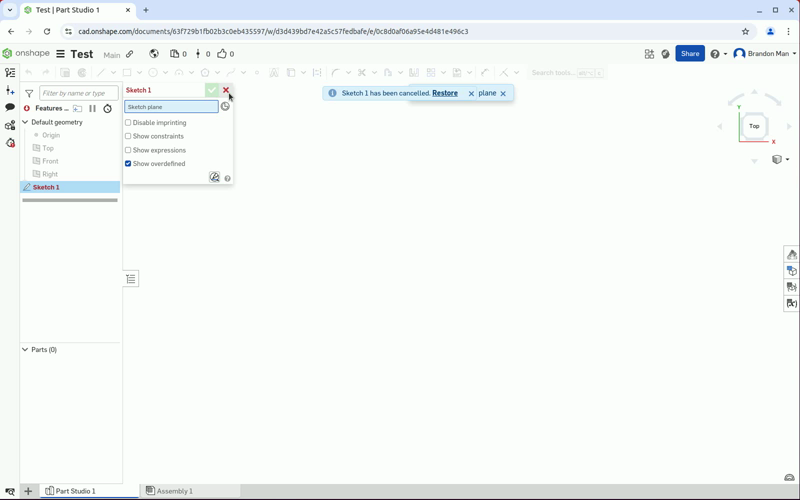
mouse_move(73, 150)
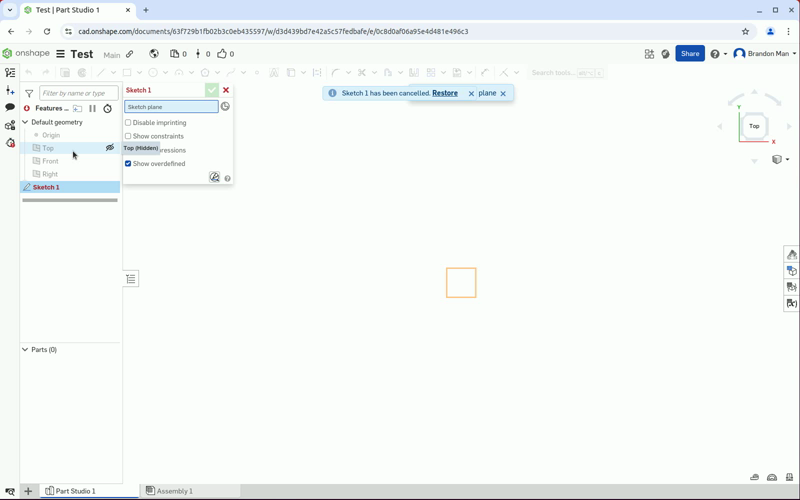
click(73, 150)
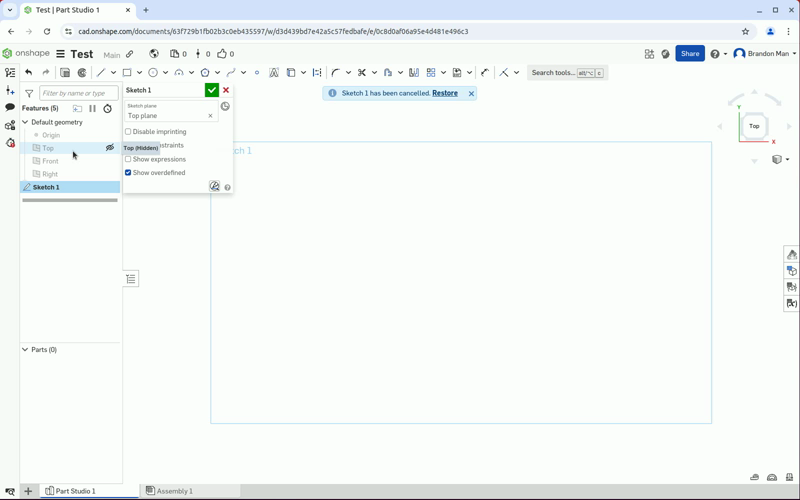
mouse_move(73, 352)
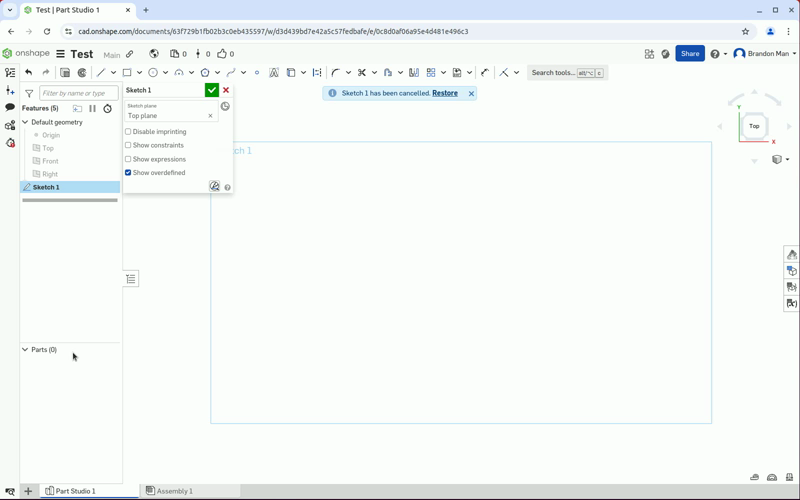
key(y)
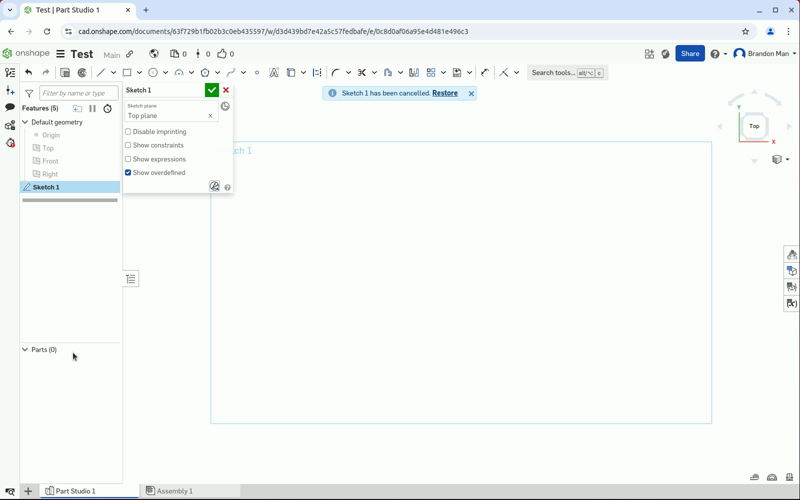
key(l)
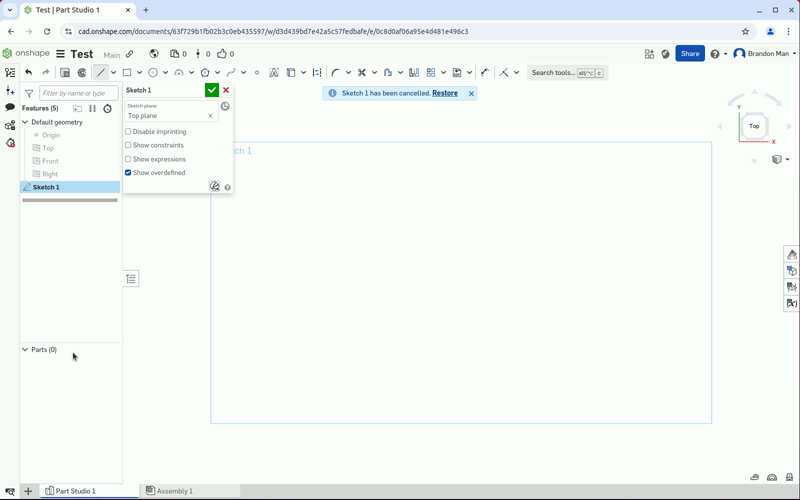
key_down(shift)
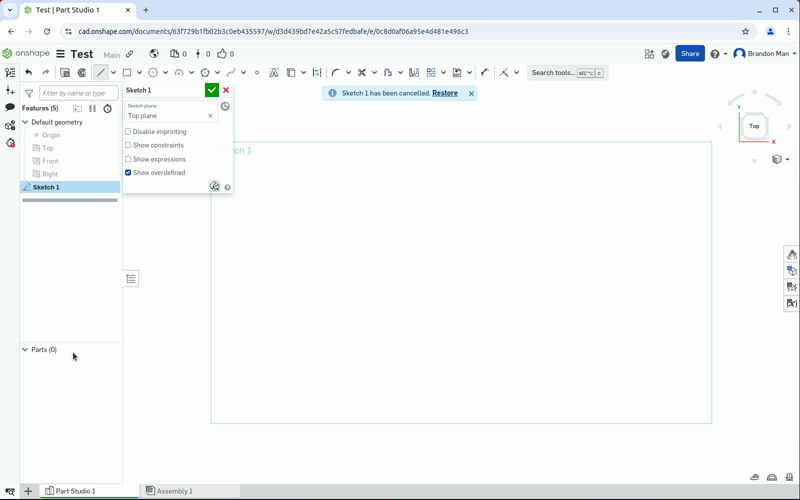
mouse_move(458, 285)
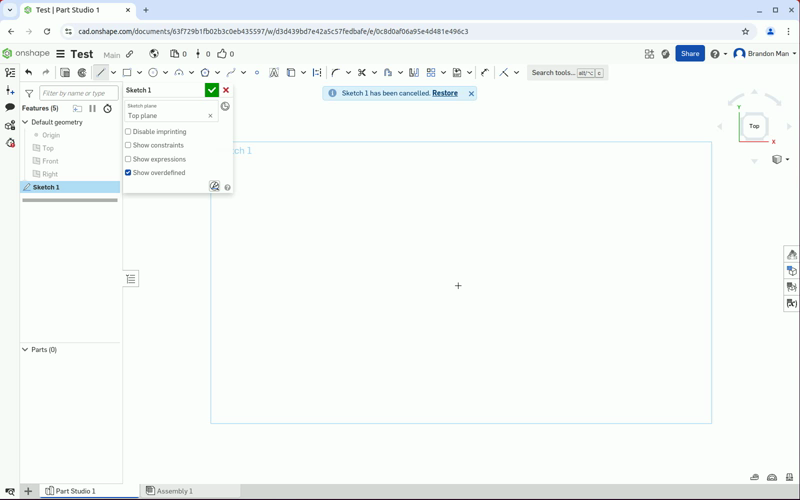
click(458, 285)
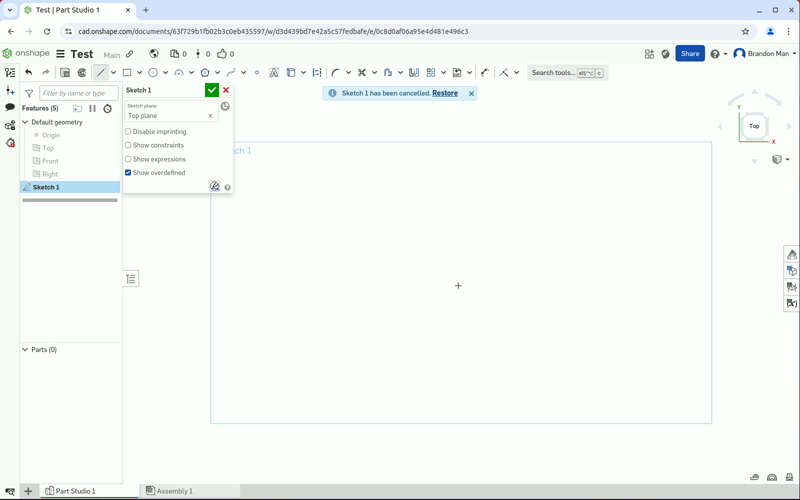
key_up(shift)
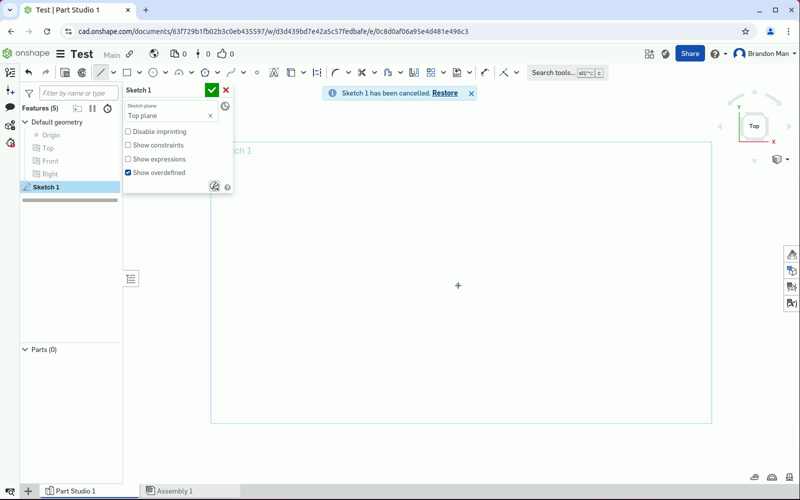
key_down(shift)
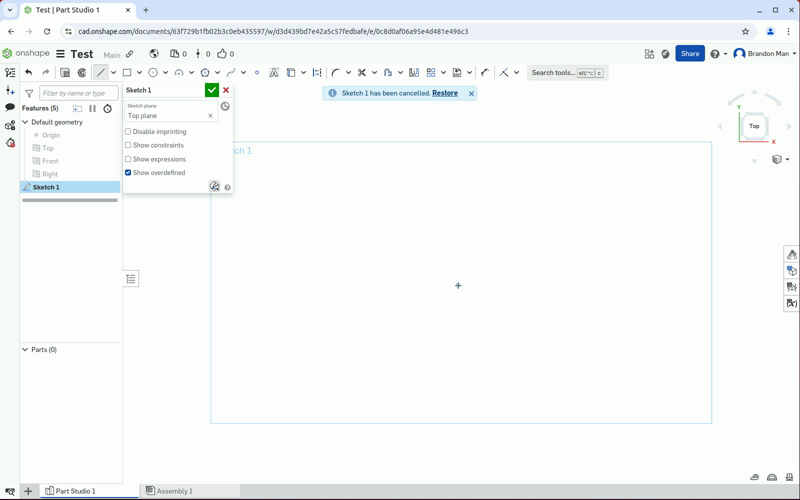
mouse_move(488, 285)
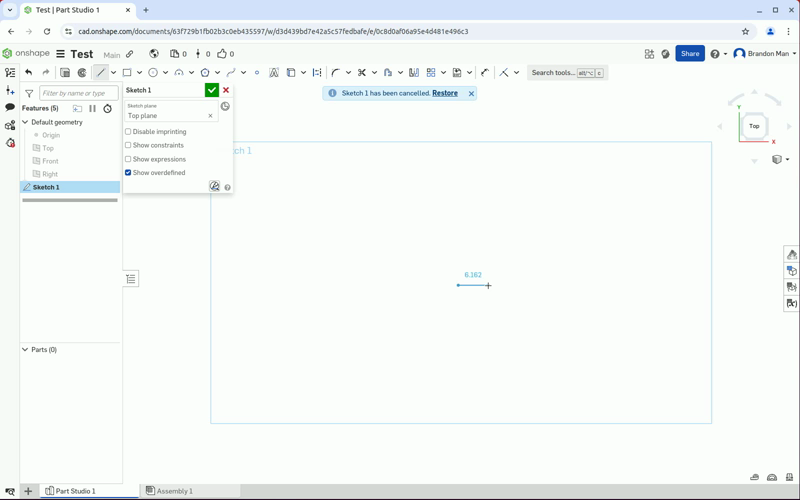
mouse_move(464, 285)
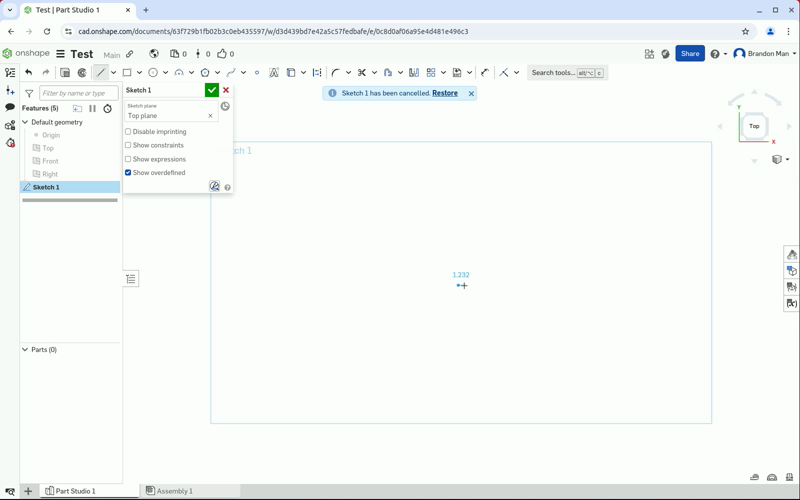
scroll(6)
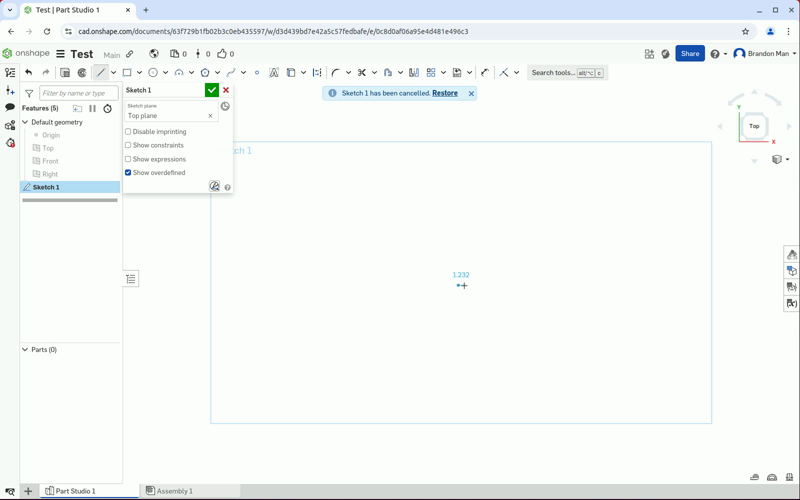
scroll(6)
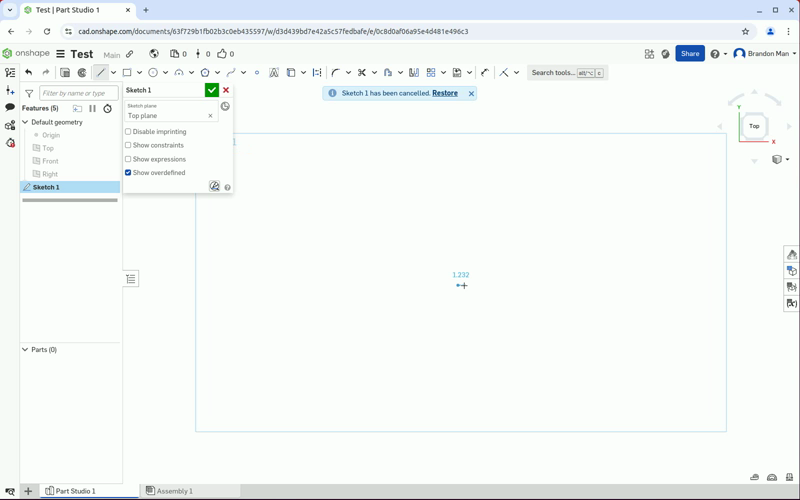
scroll(6)
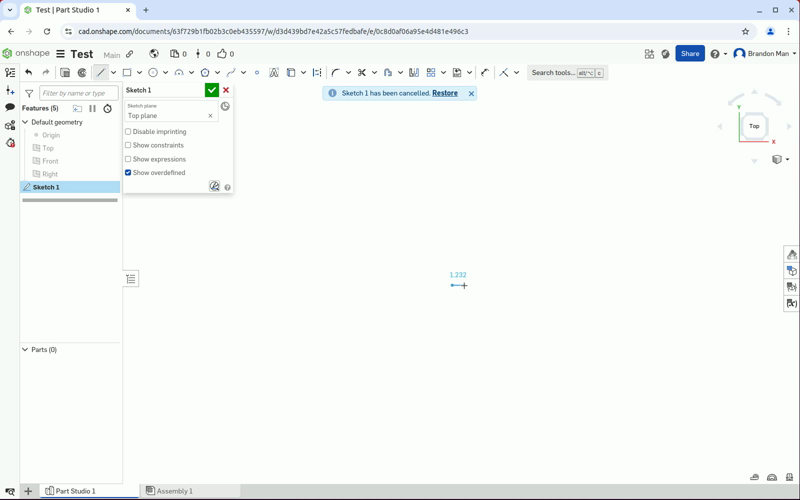
scroll(6)
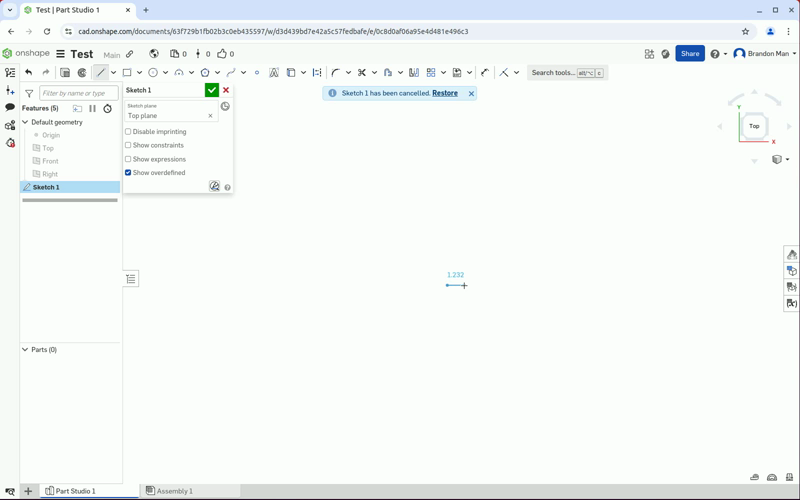
scroll(6)
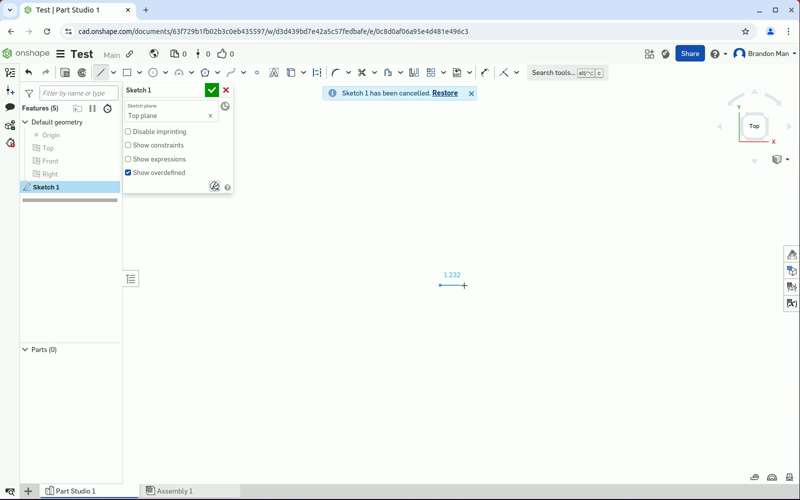
scroll(6)
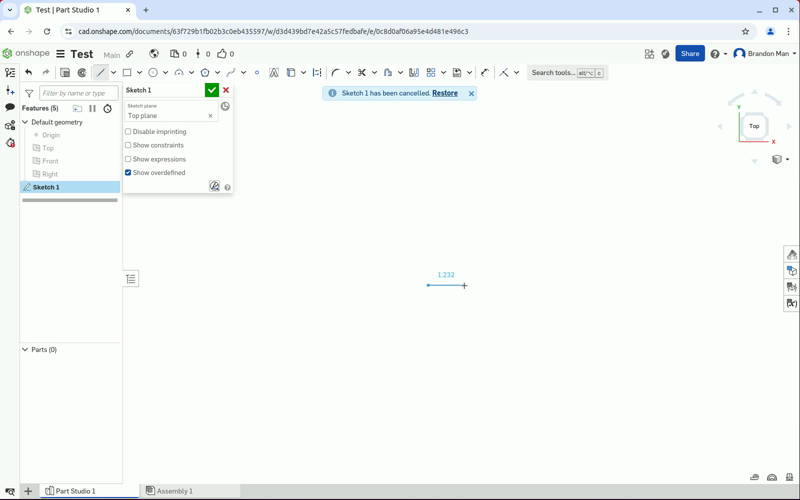
scroll(6)
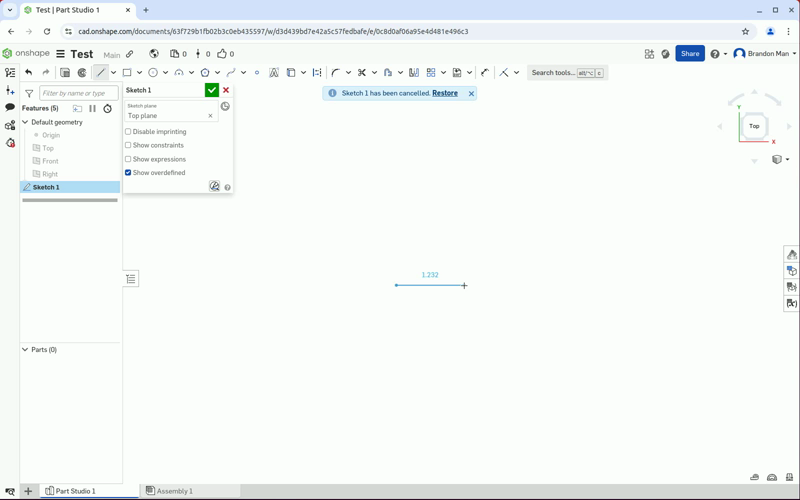
click(464, 285)
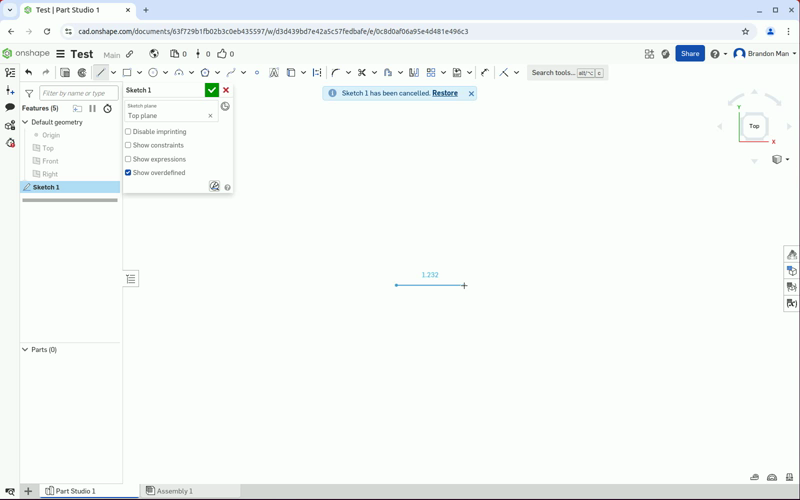
scroll(-6)
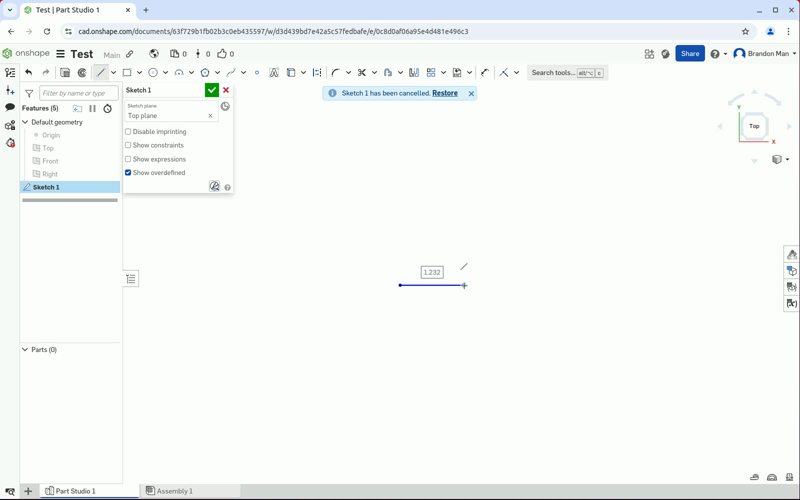
scroll(-6)
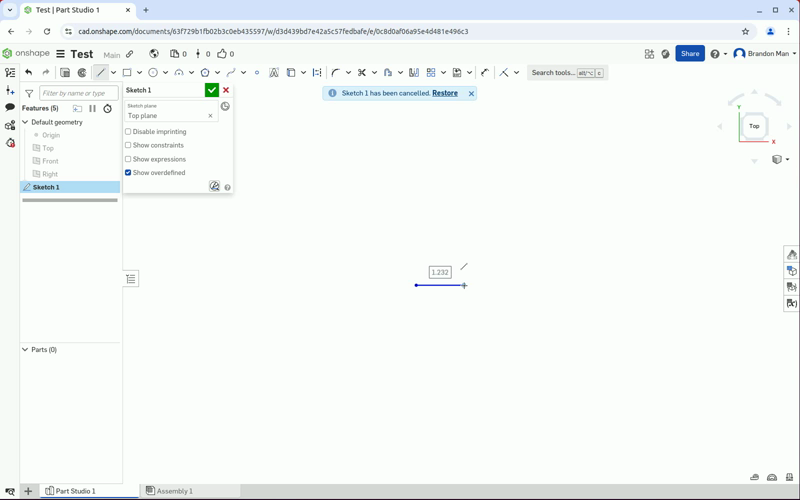
scroll(-6)
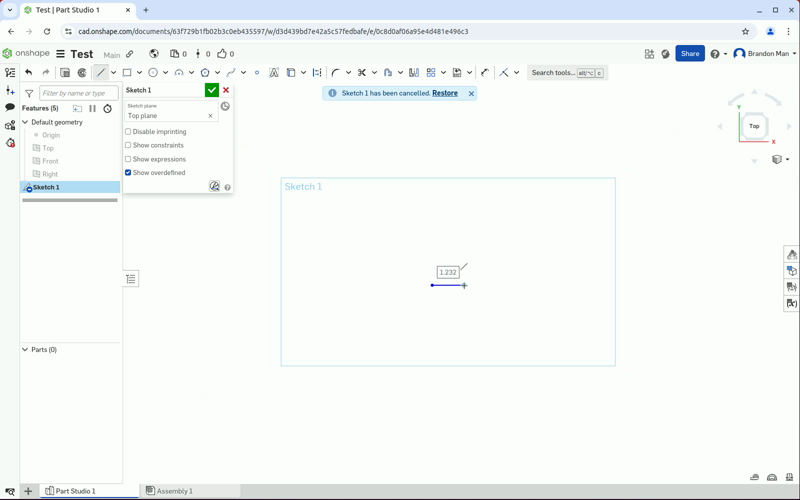
scroll(-6)
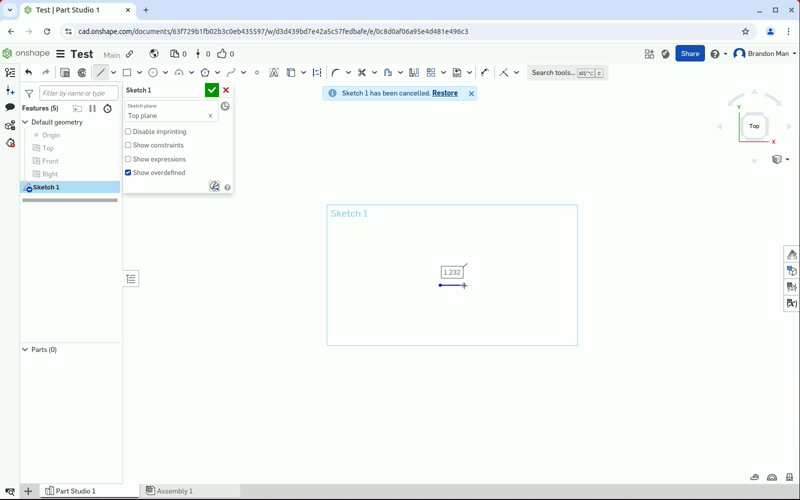
scroll(-6)
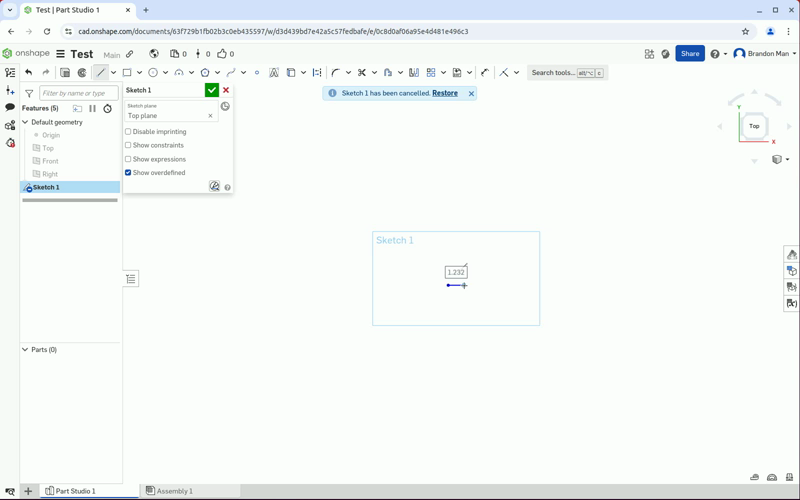
scroll(-6)
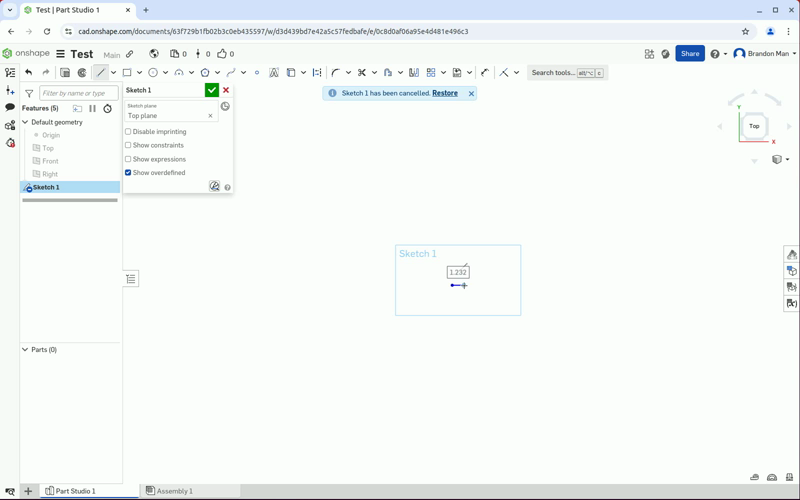
scroll(-6)
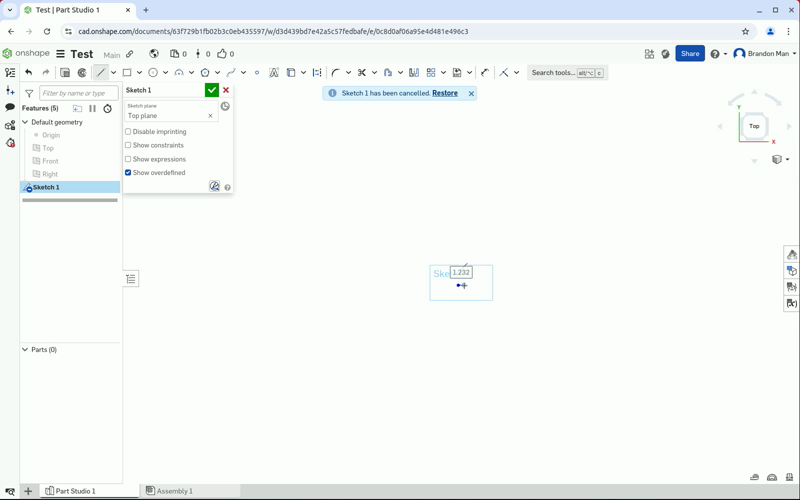
key_up(shift)
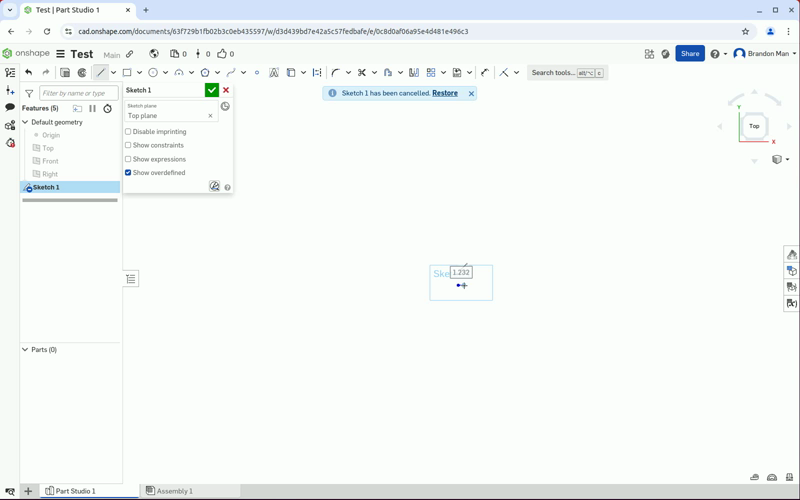
key_down(shift)
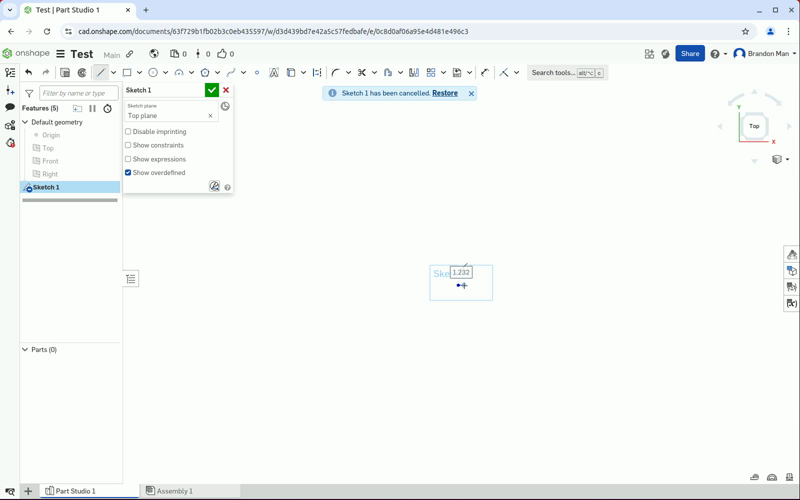
mouse_move(494, 285)
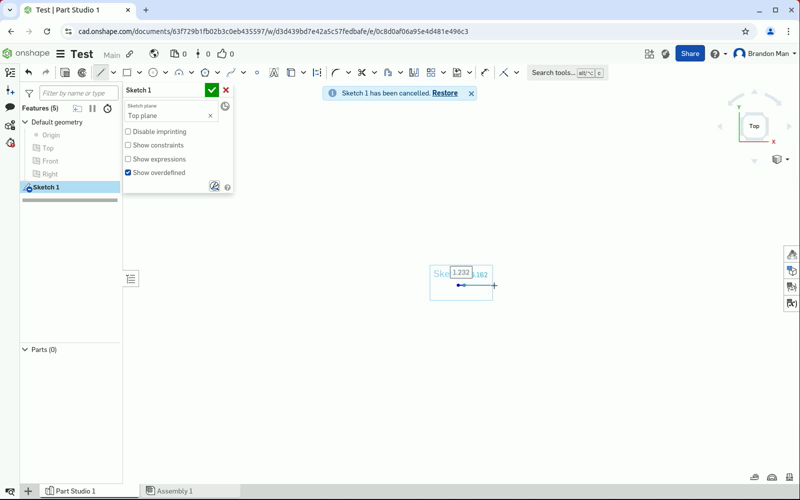
mouse_move(464, 279)
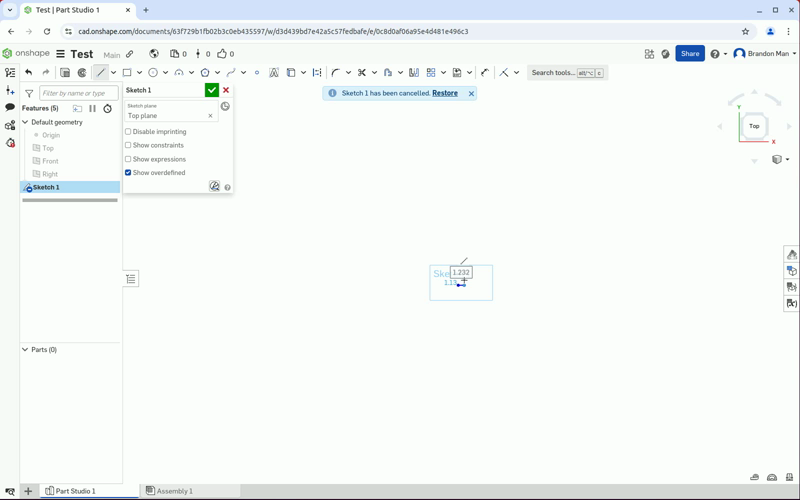
scroll(6)
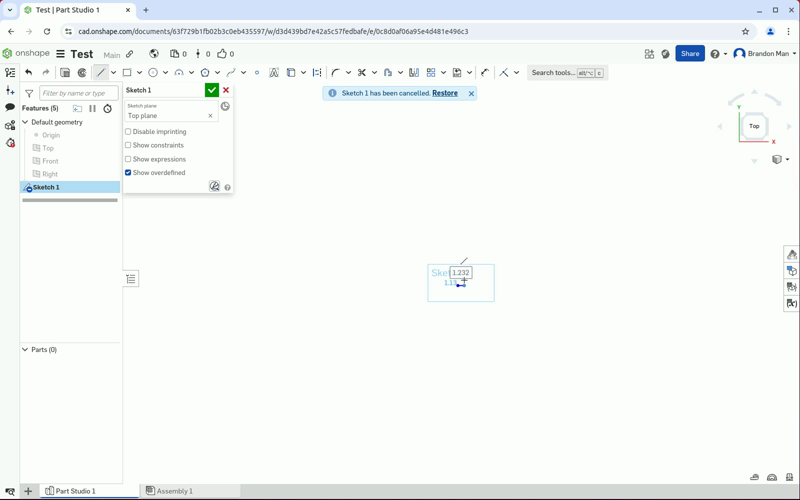
scroll(6)
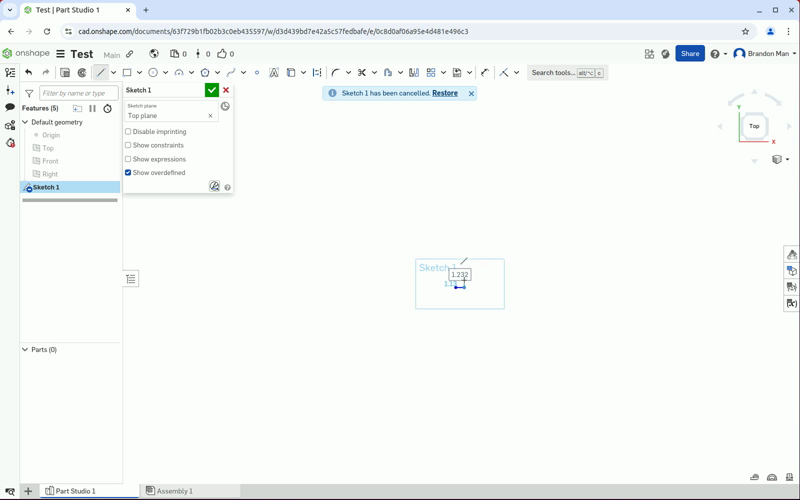
scroll(6)
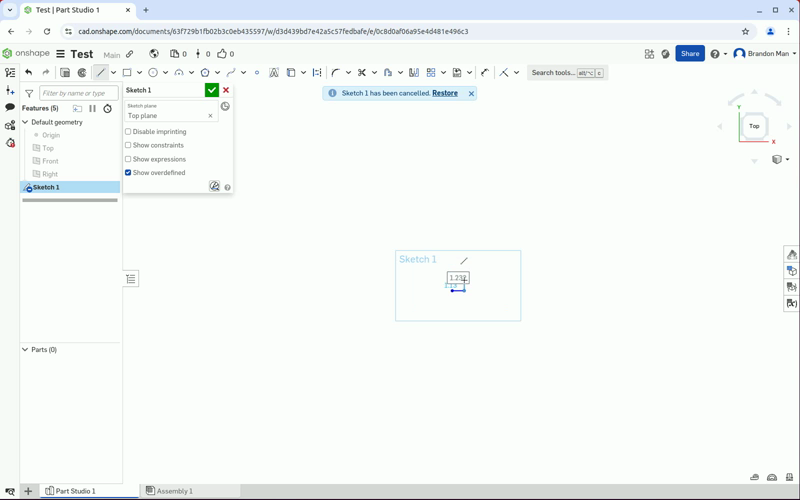
scroll(6)
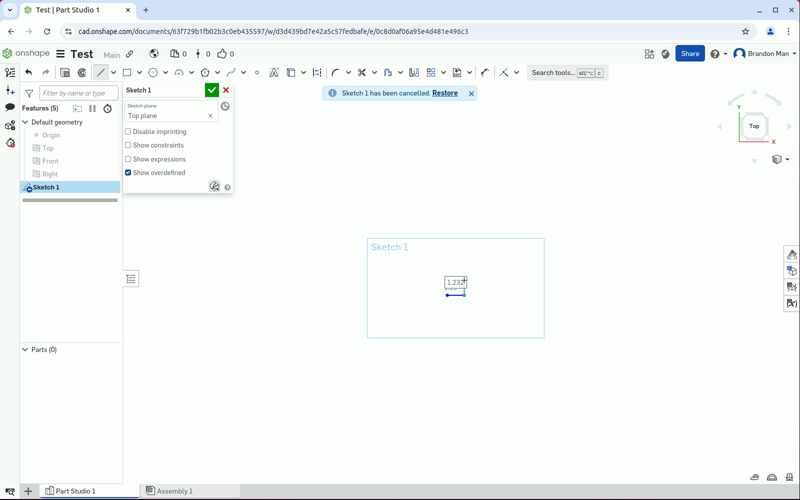
scroll(6)
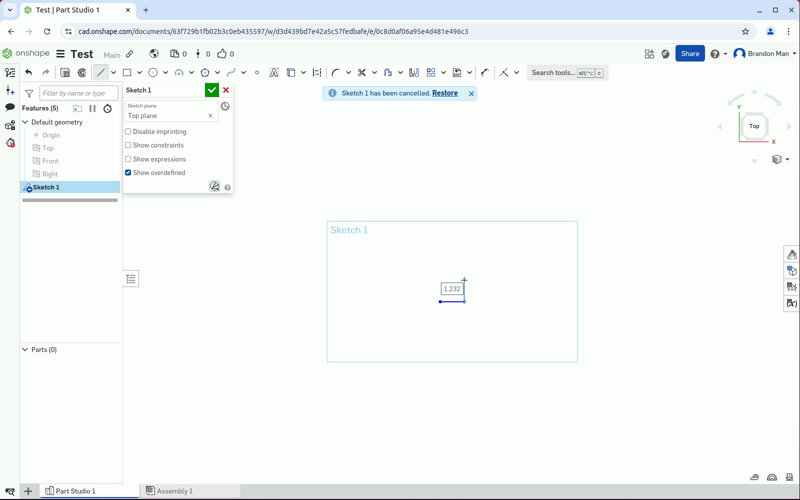
scroll(6)
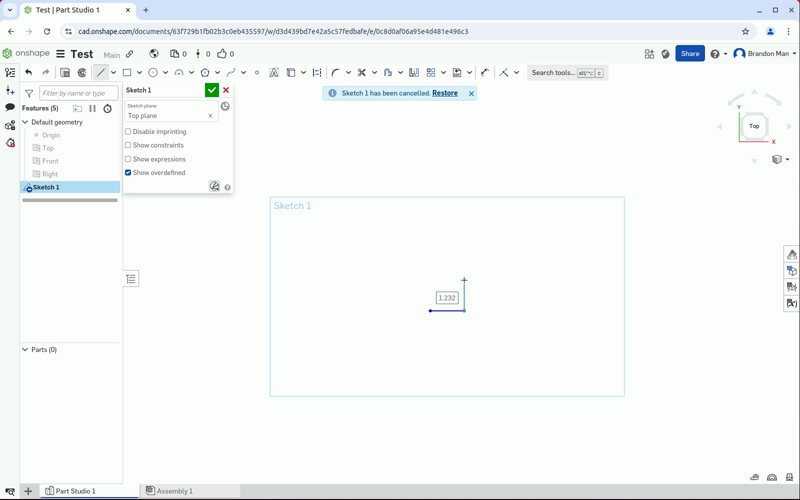
scroll(6)
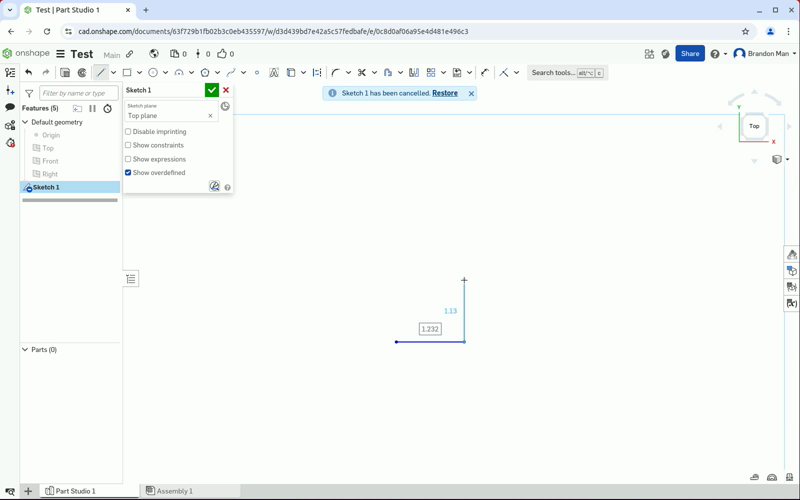
click(464, 279)
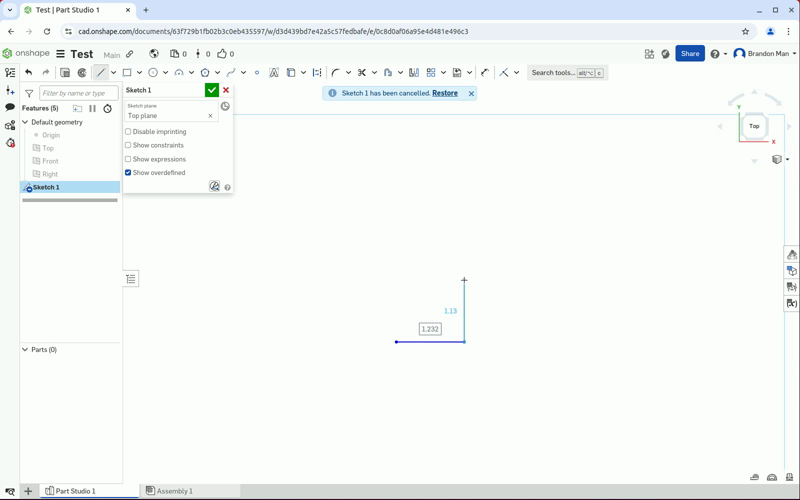
scroll(-6)
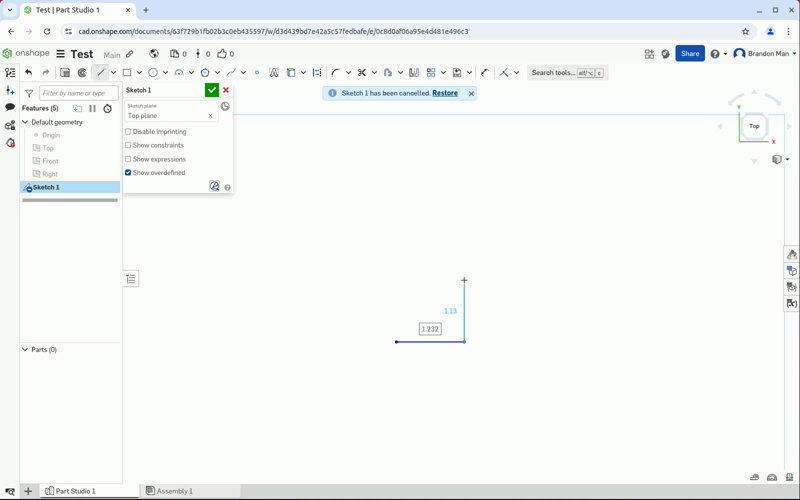
scroll(-6)
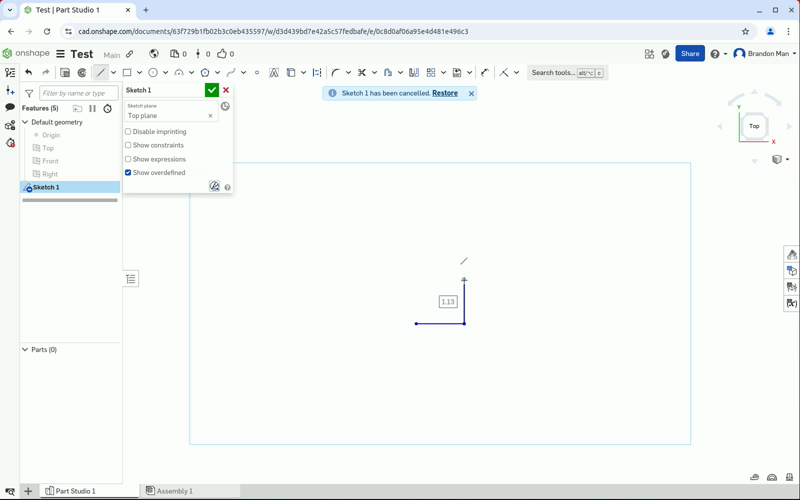
scroll(-6)
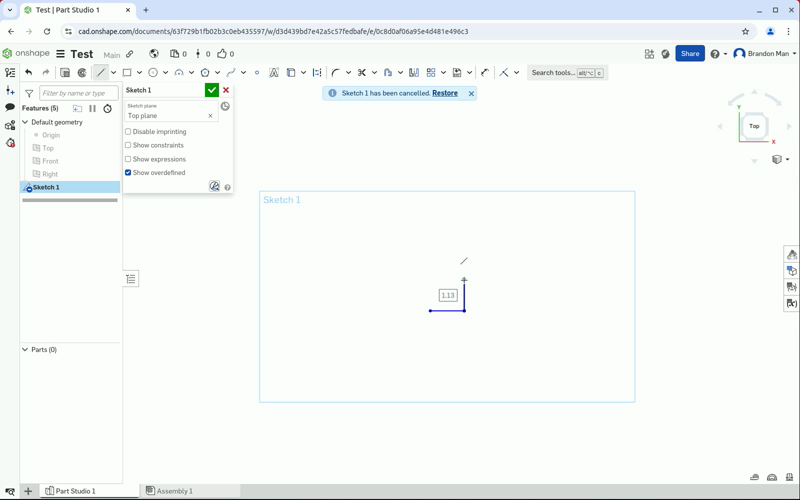
scroll(-6)
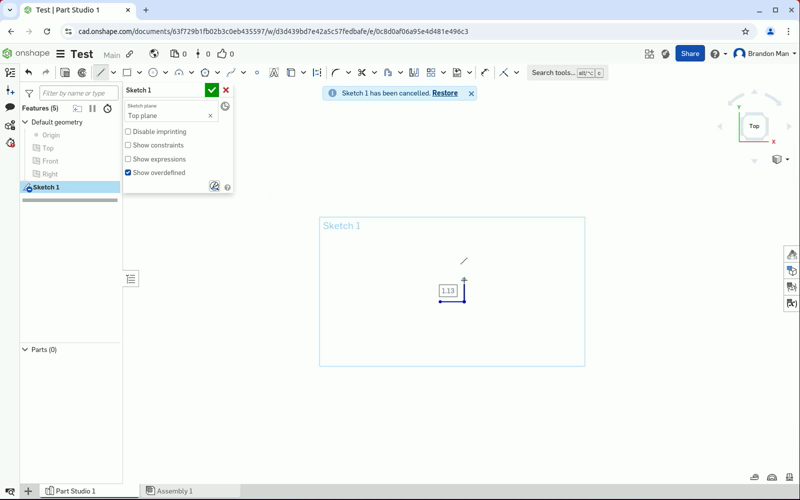
scroll(-6)
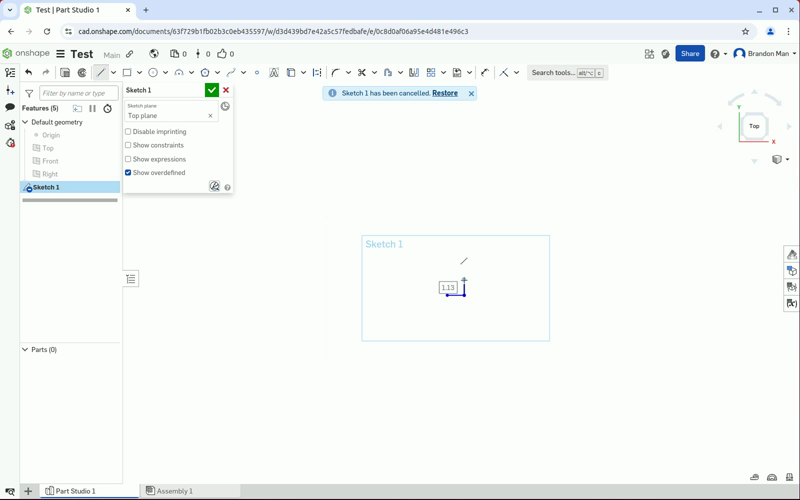
scroll(-6)
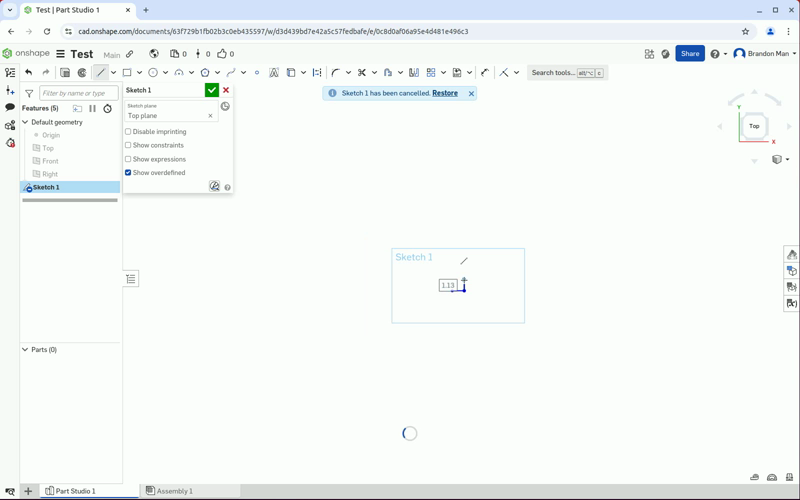
scroll(-6)
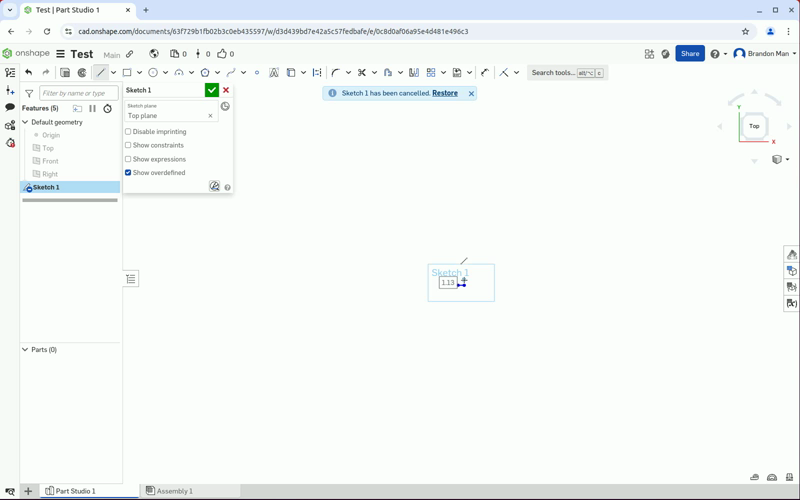
key_up(shift)
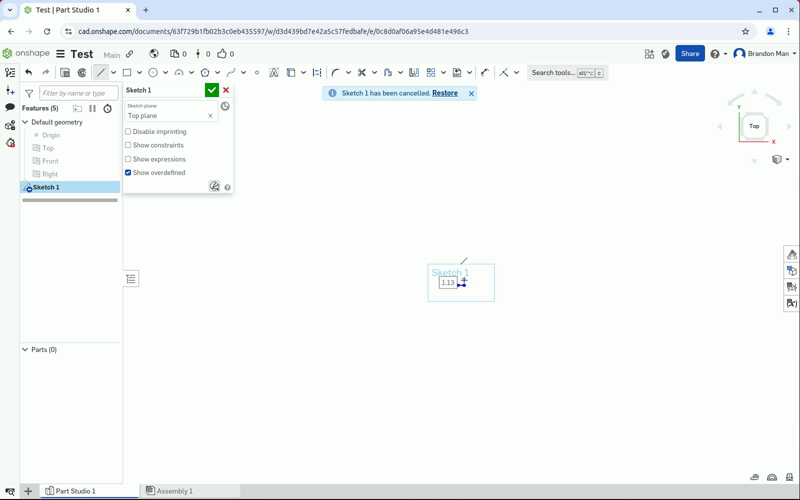
key_down(shift)
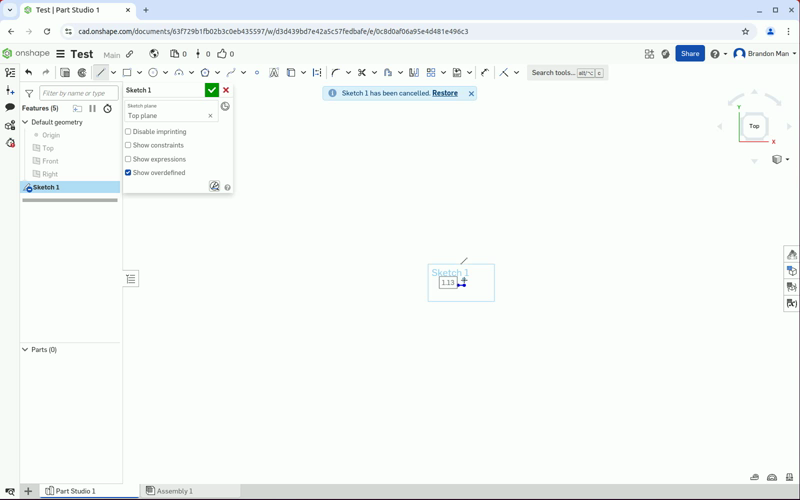
mouse_move(494, 279)
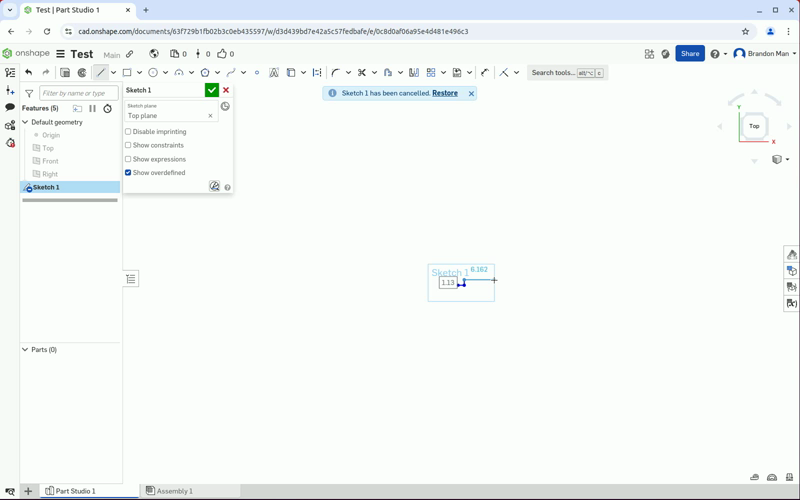
mouse_move(458, 279)
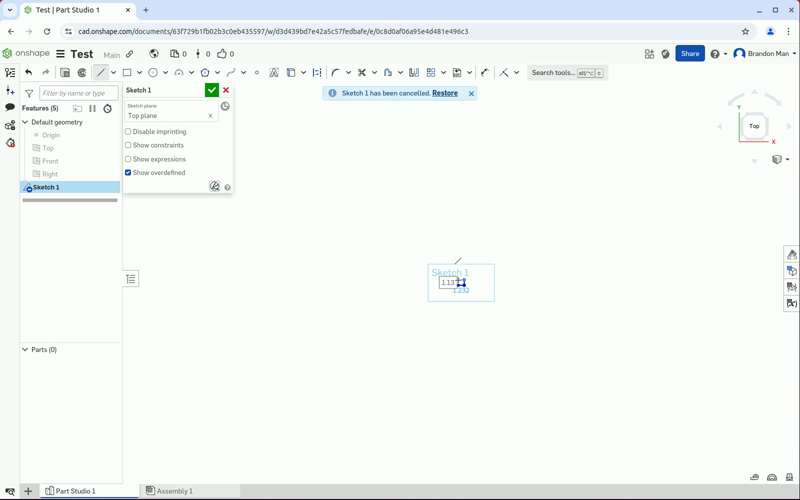
scroll(6)
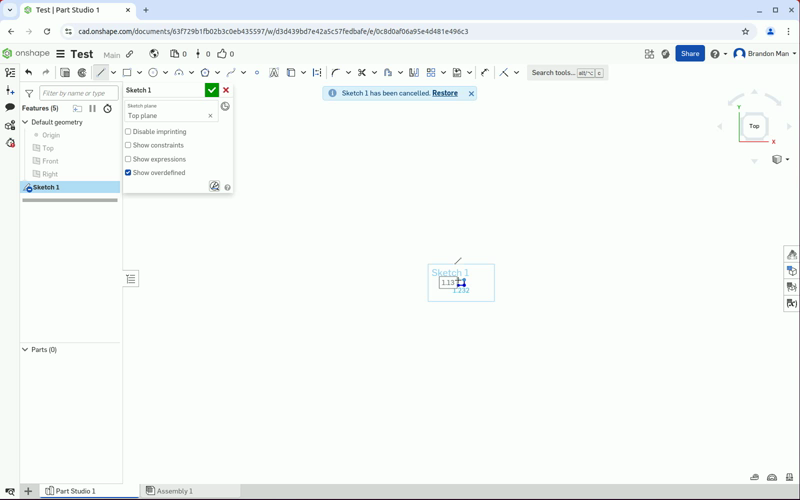
scroll(6)
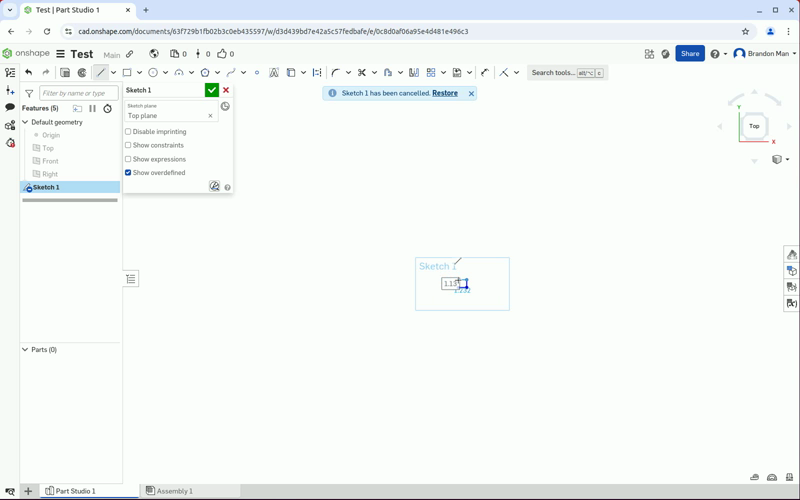
scroll(6)
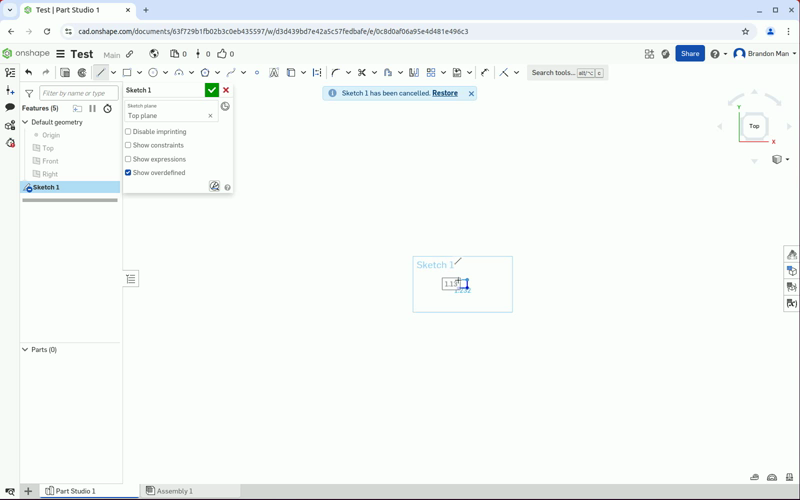
scroll(6)
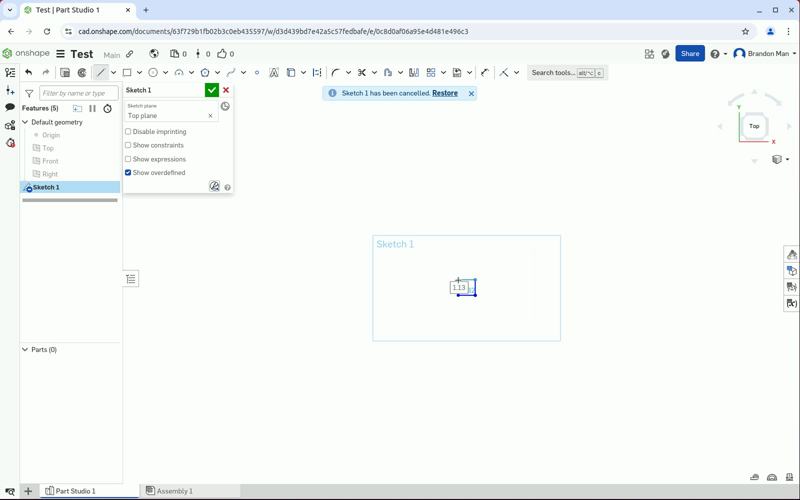
scroll(6)
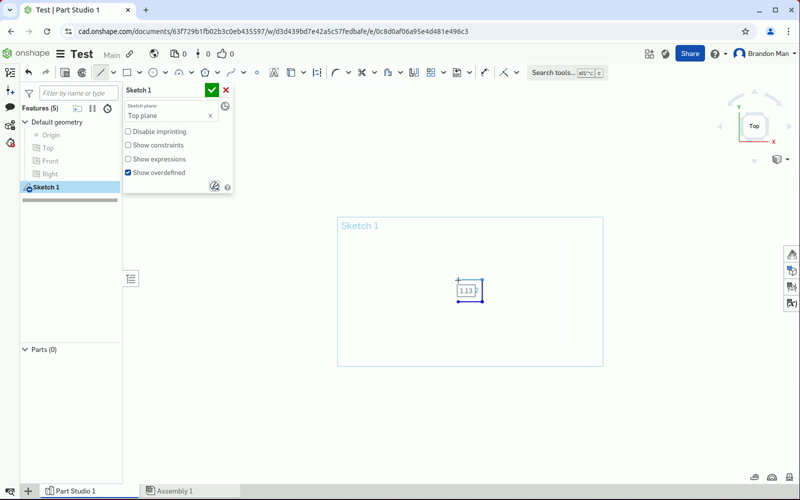
scroll(6)
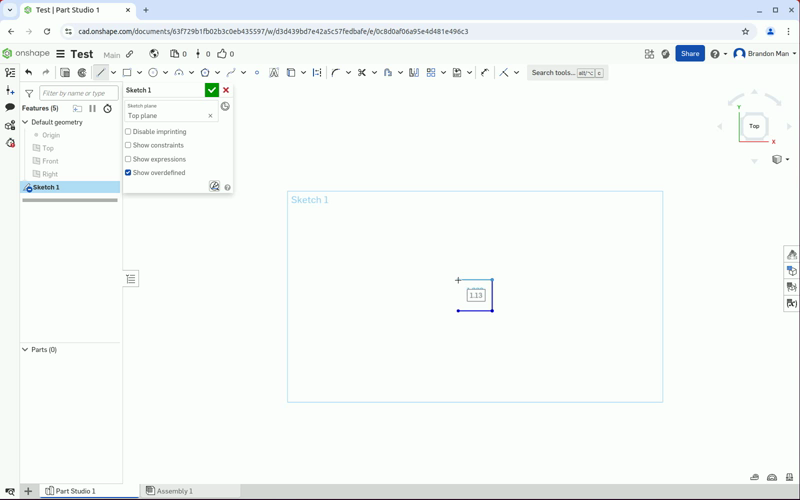
scroll(6)
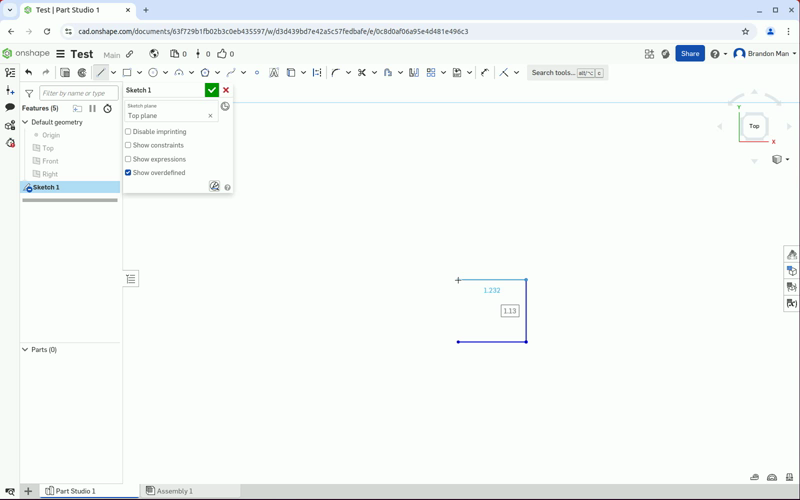
click(458, 279)
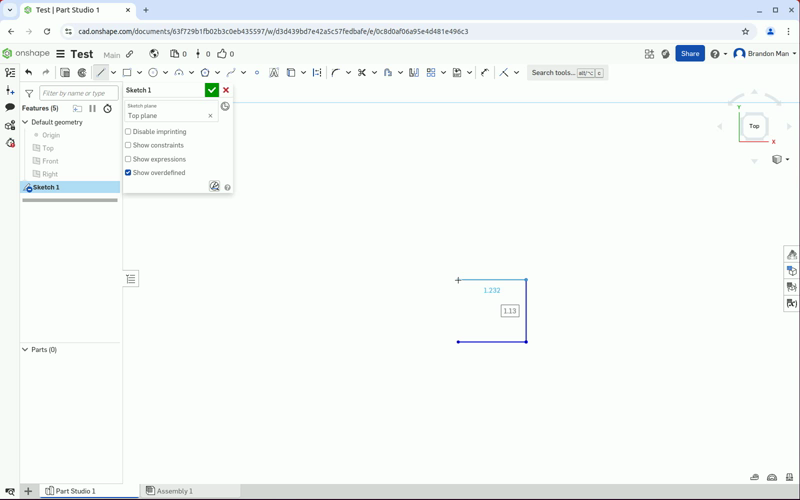
scroll(-6)
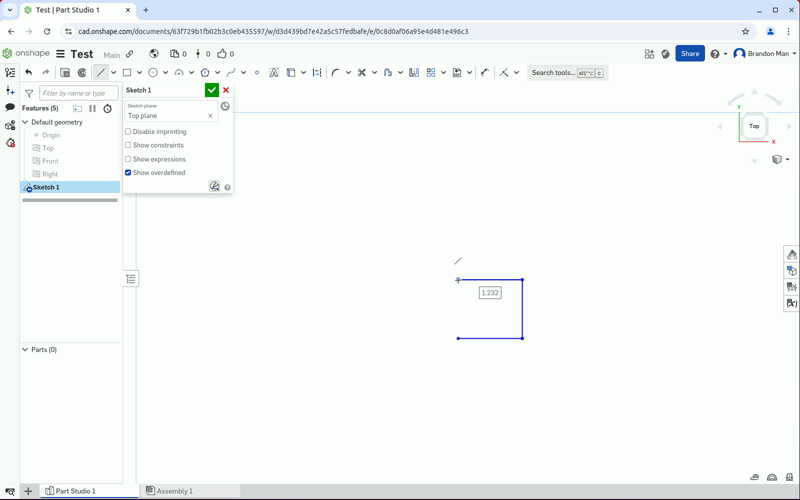
scroll(-6)
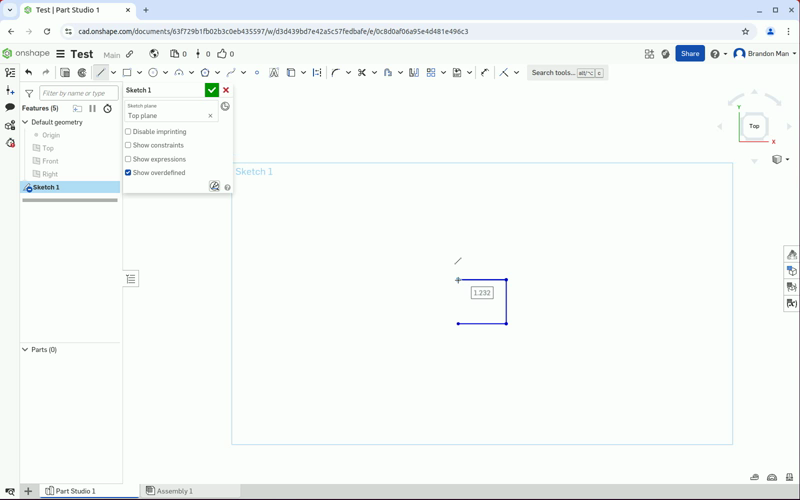
scroll(-6)
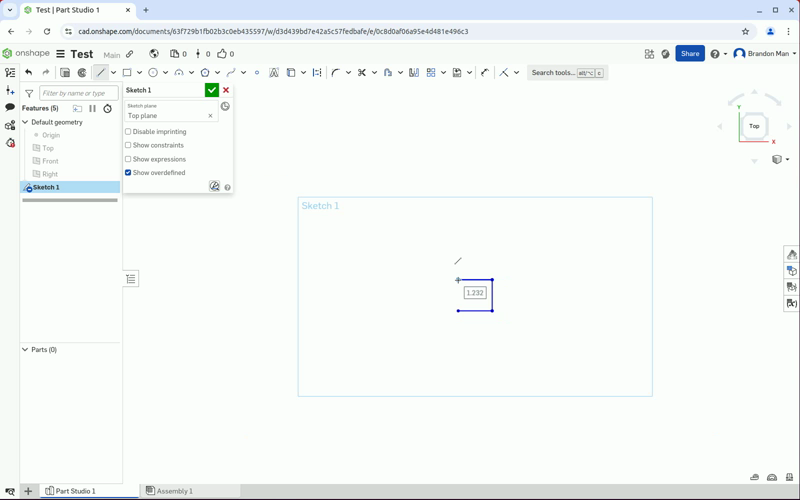
scroll(-6)
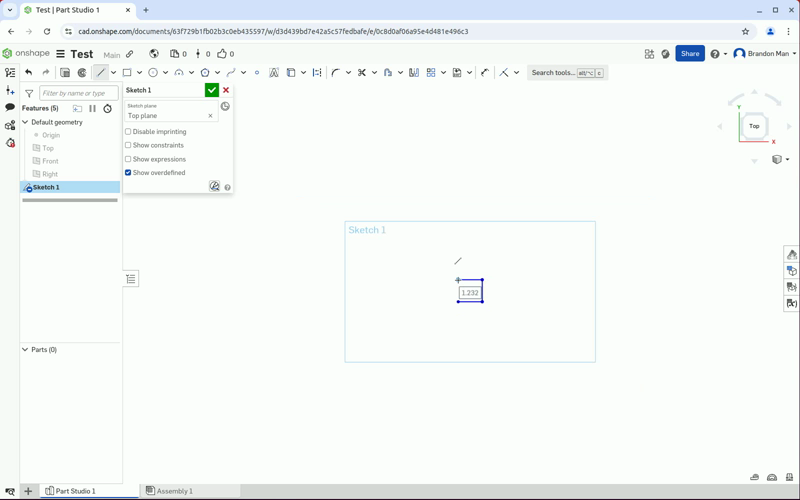
scroll(-6)
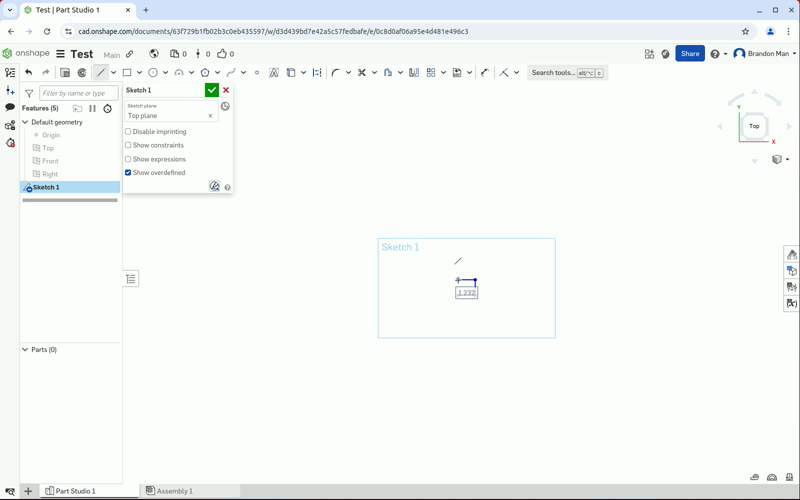
scroll(-6)
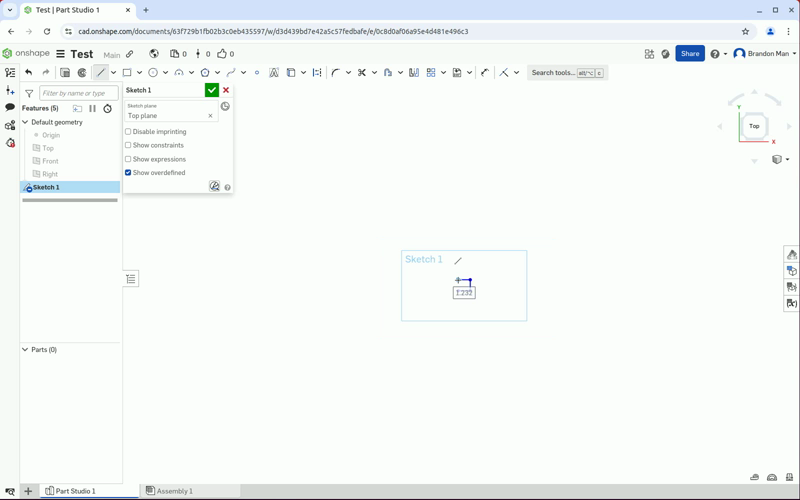
scroll(-6)
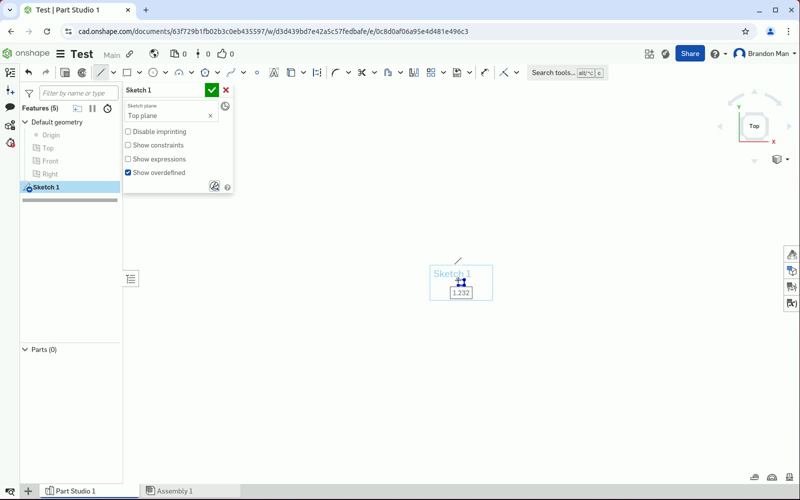
key_up(shift)
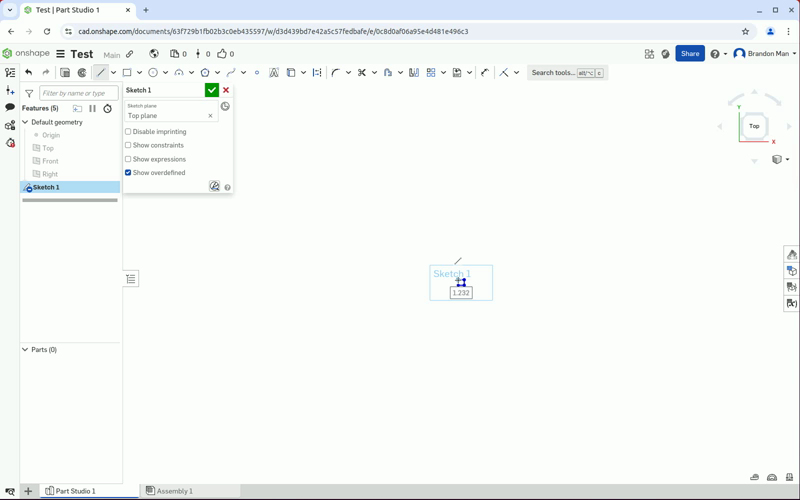
mouse_move(488, 279)
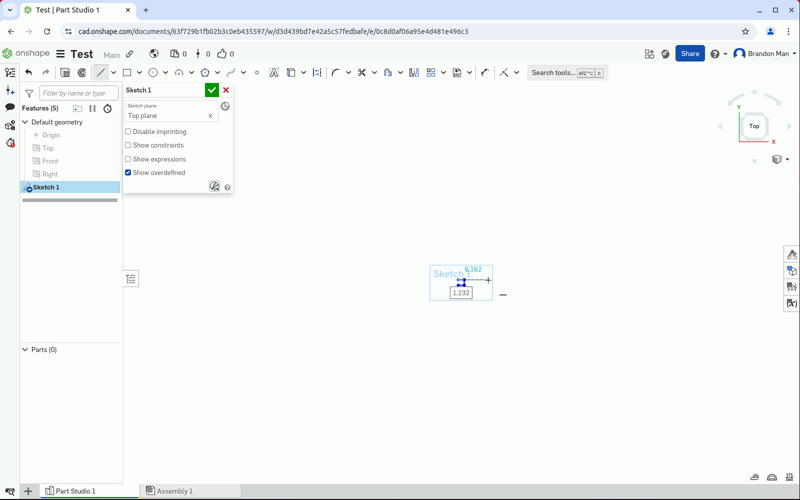
key_down(shift)
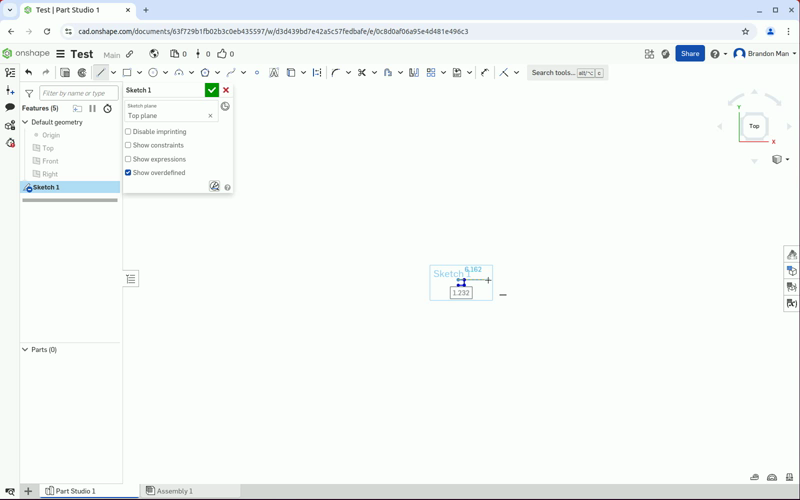
mouse_move(458, 285)
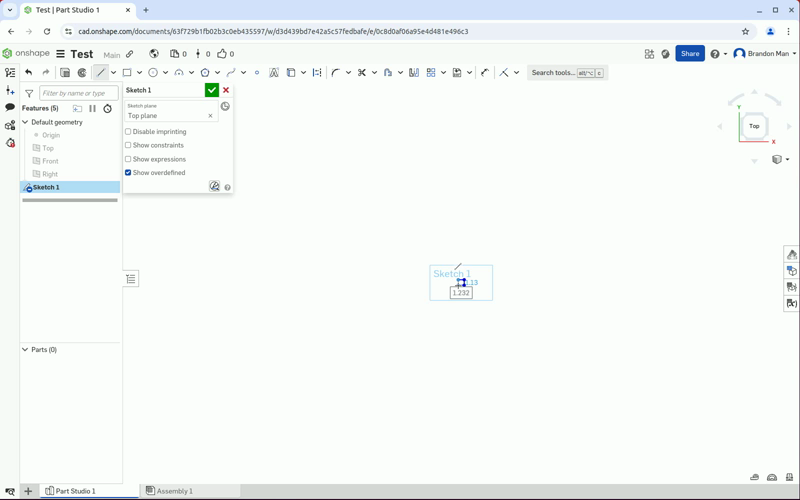
scroll(6)
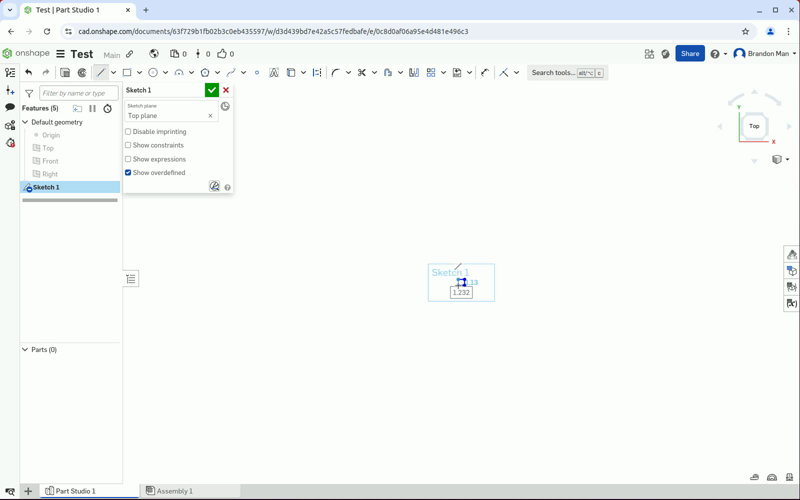
scroll(6)
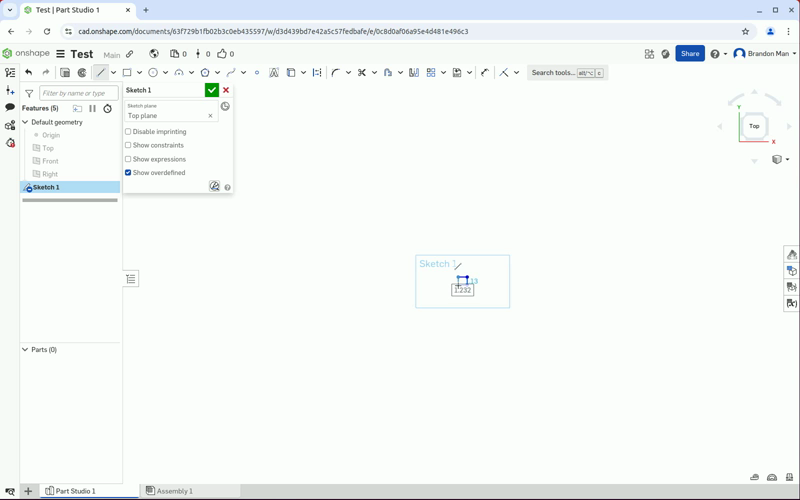
scroll(6)
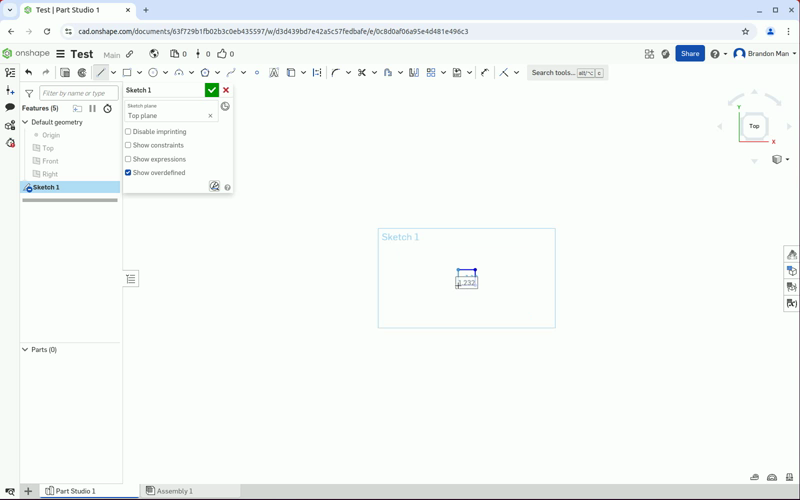
scroll(6)
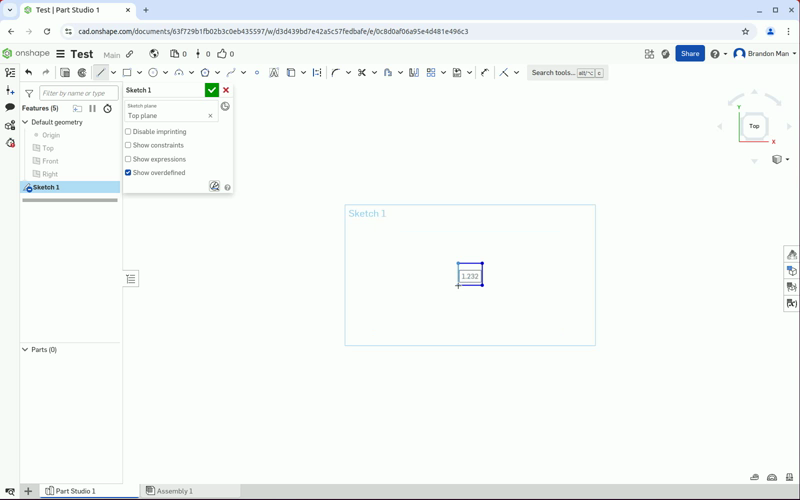
scroll(6)
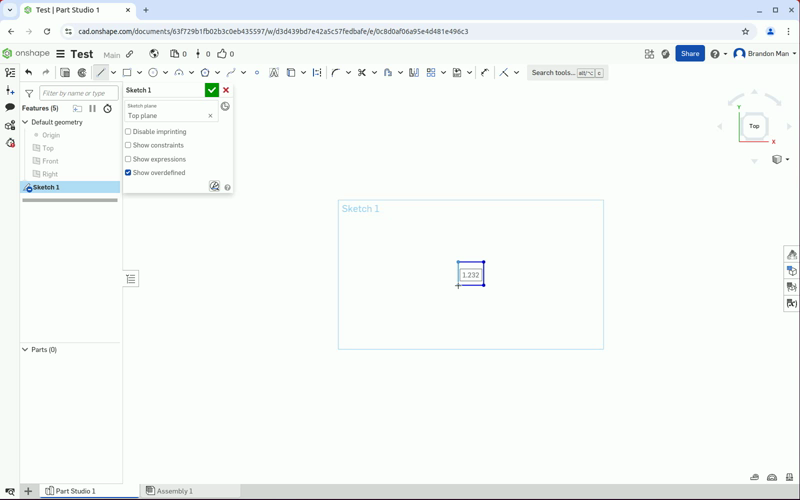
scroll(6)
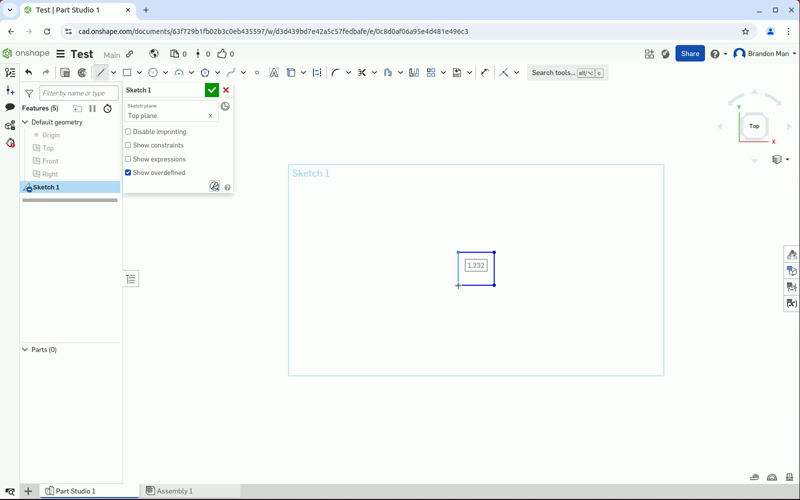
scroll(6)
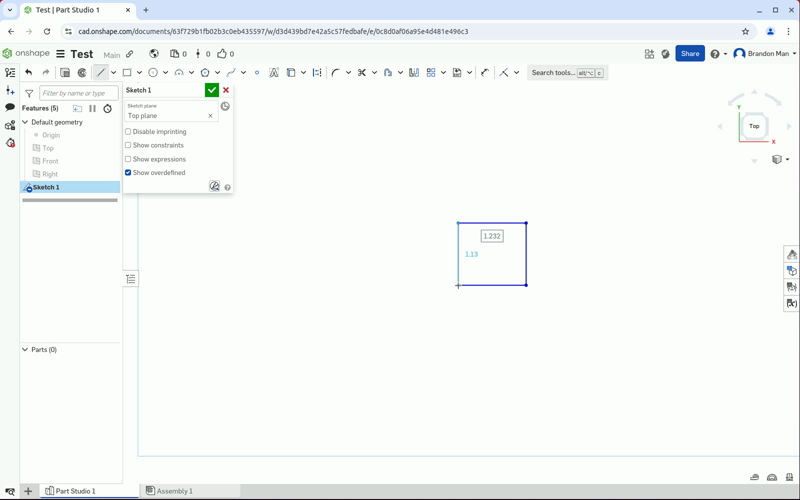
key_up(shift)
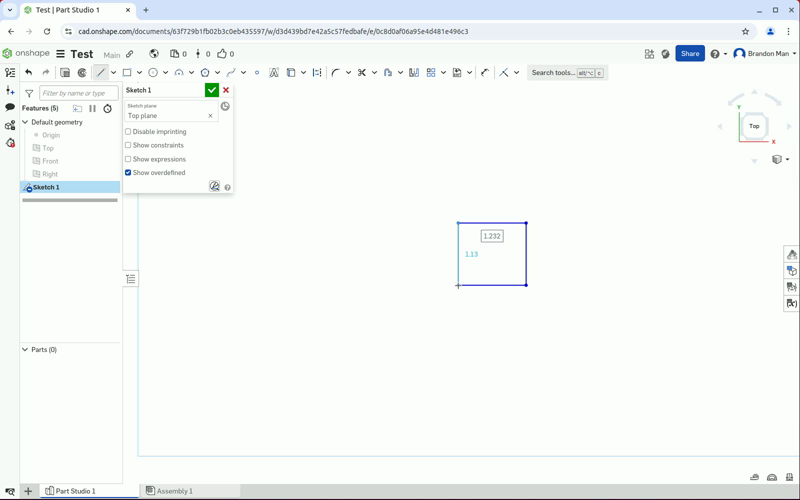
click(458, 285)
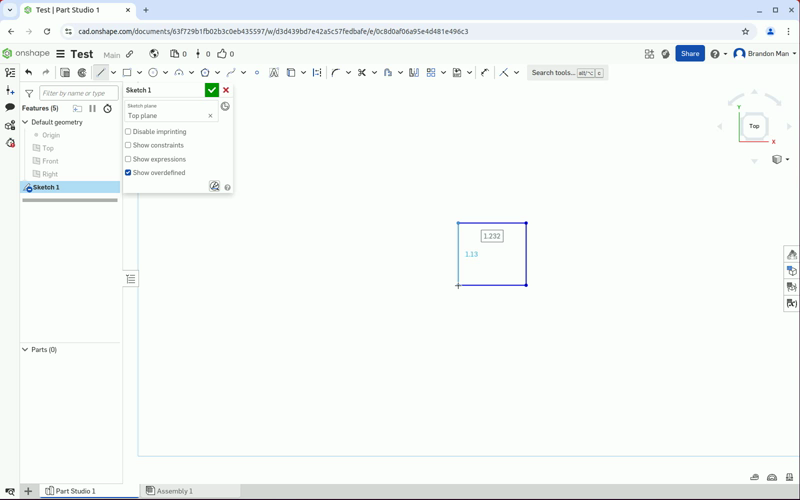
scroll(-6)
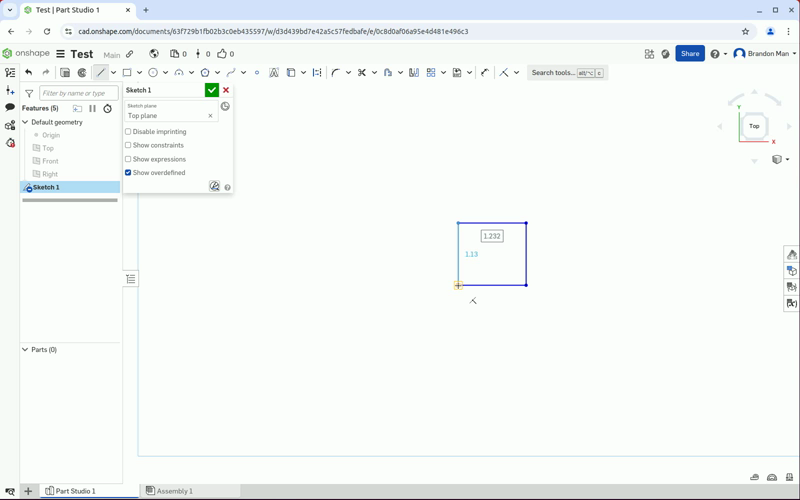
scroll(-6)
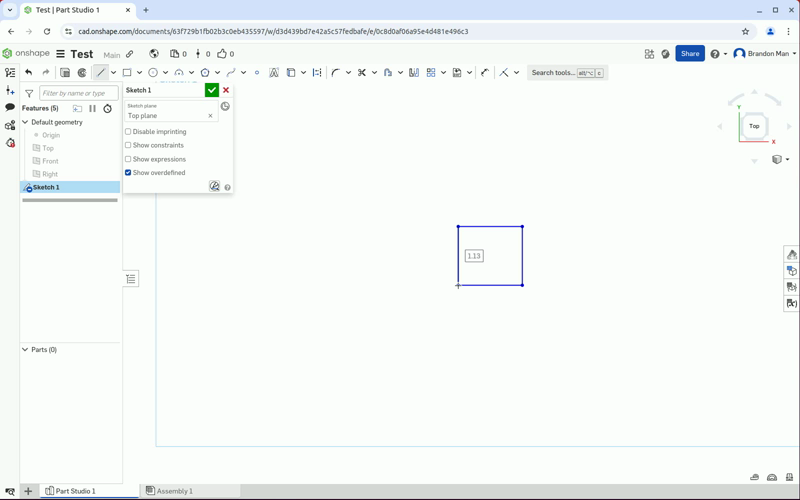
scroll(-6)
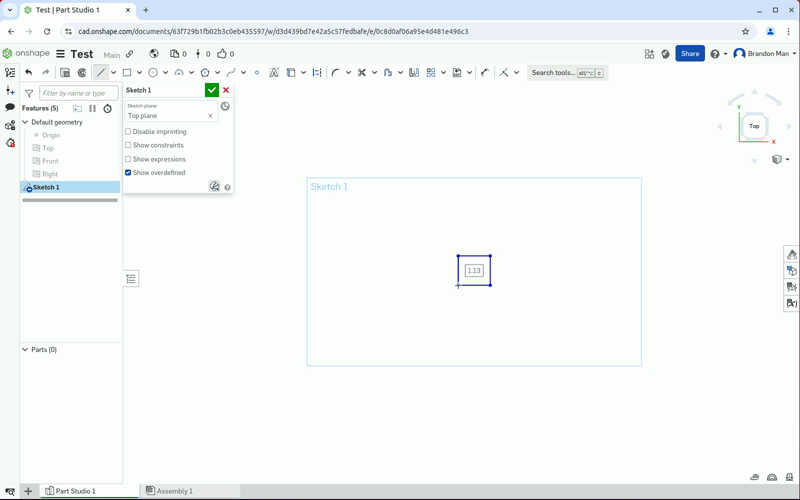
scroll(-6)
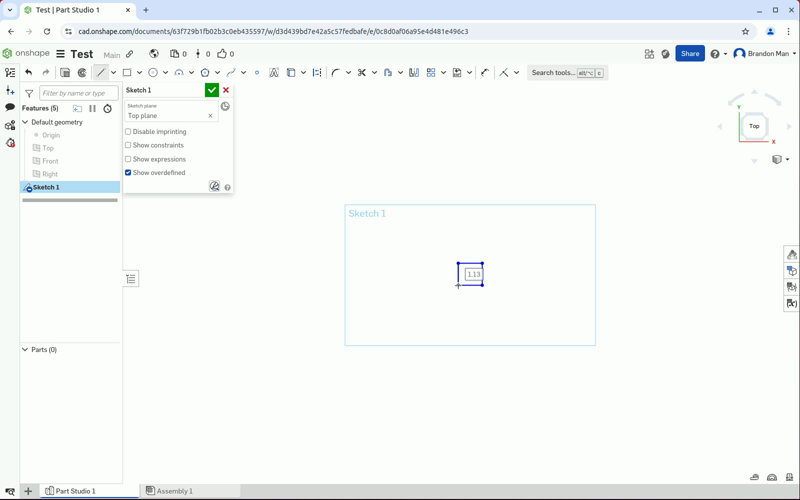
scroll(-6)
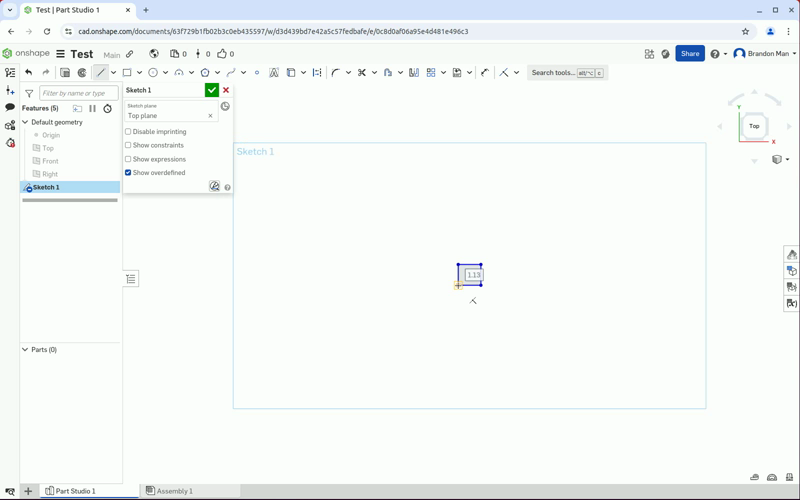
scroll(-6)
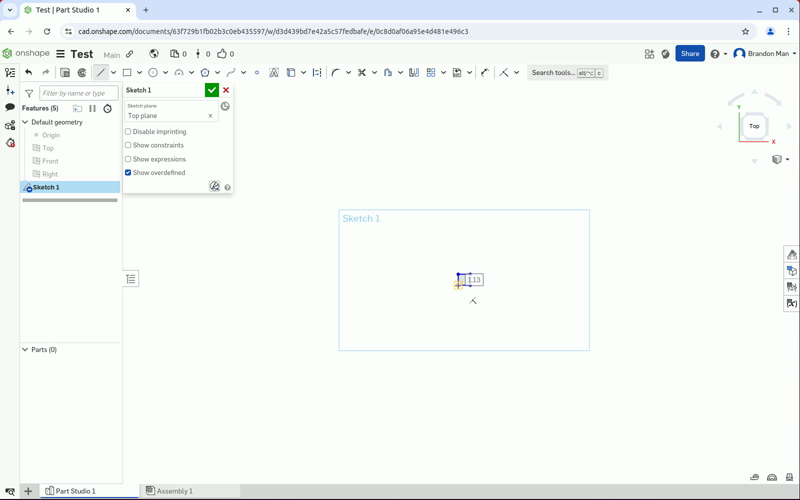
scroll(-6)
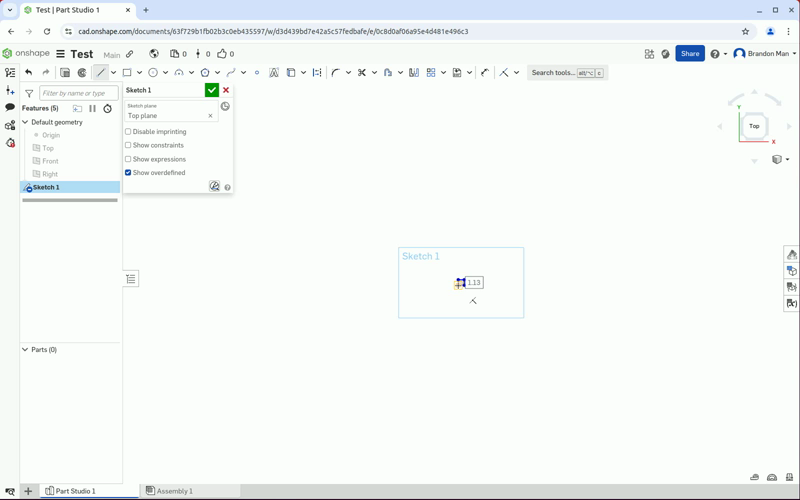
key(esc)
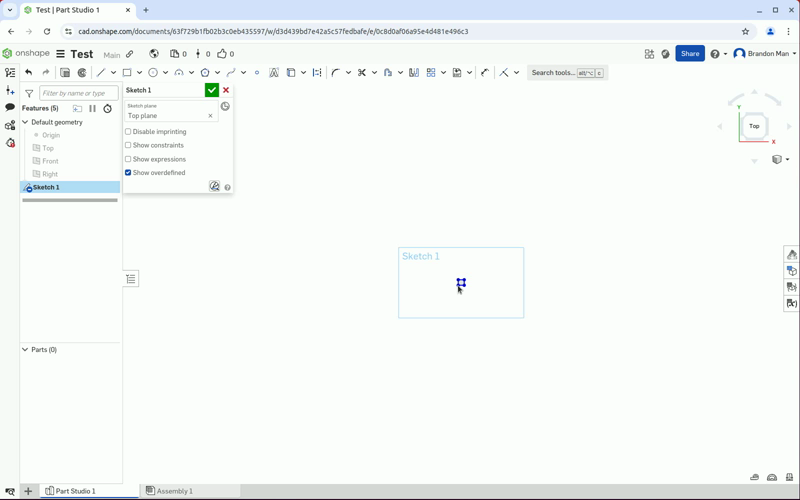
mouse_move(460, 285)
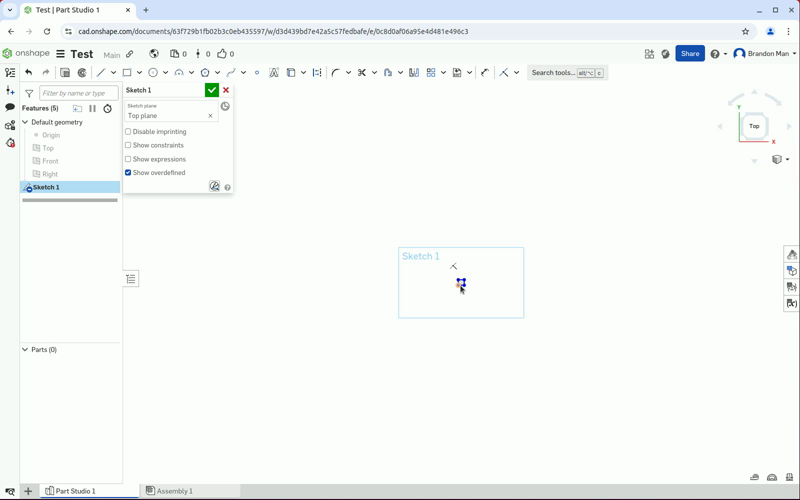
scroll(6)
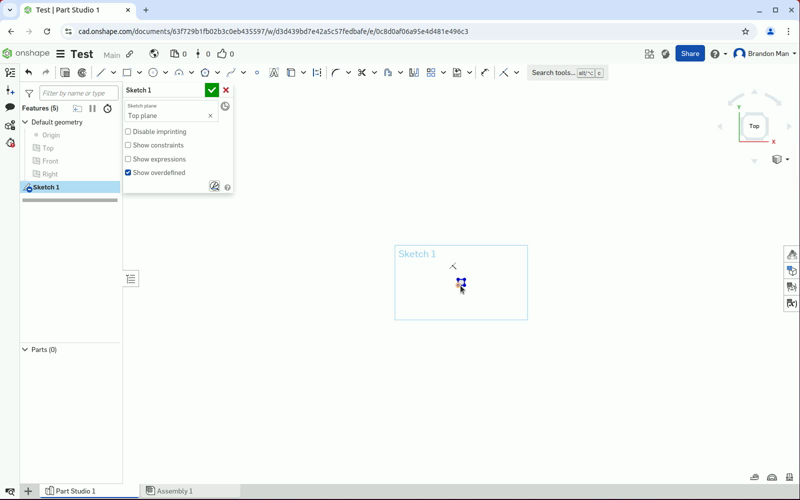
scroll(6)
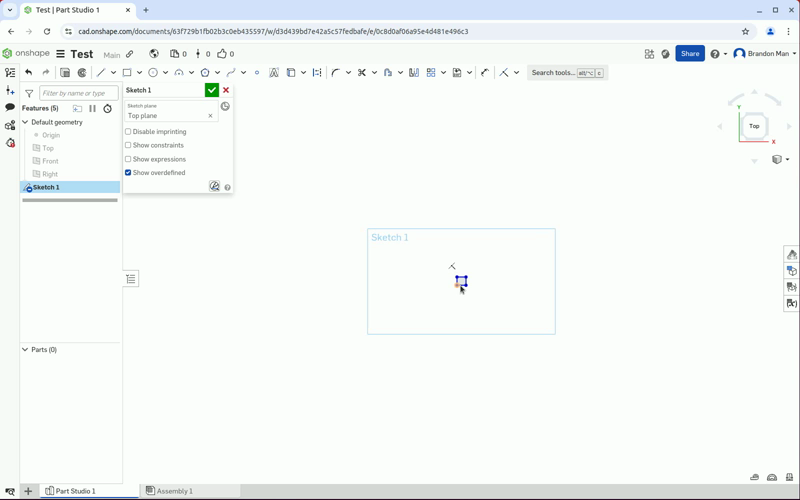
scroll(6)
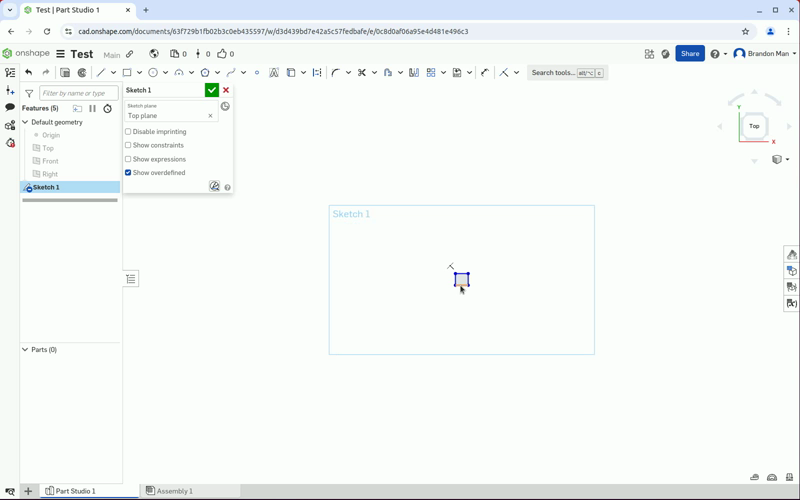
scroll(6)
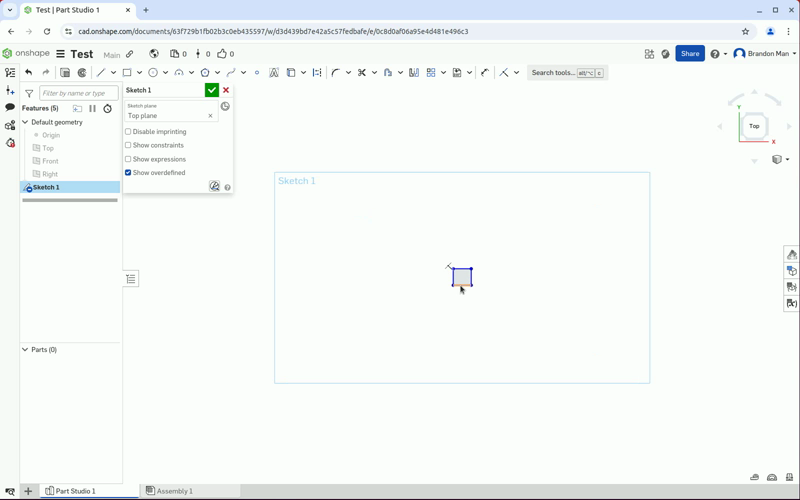
scroll(6)
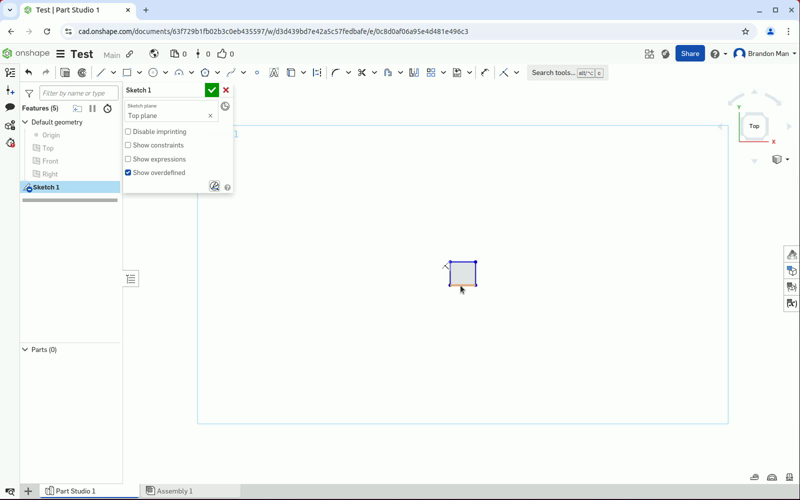
scroll(6)
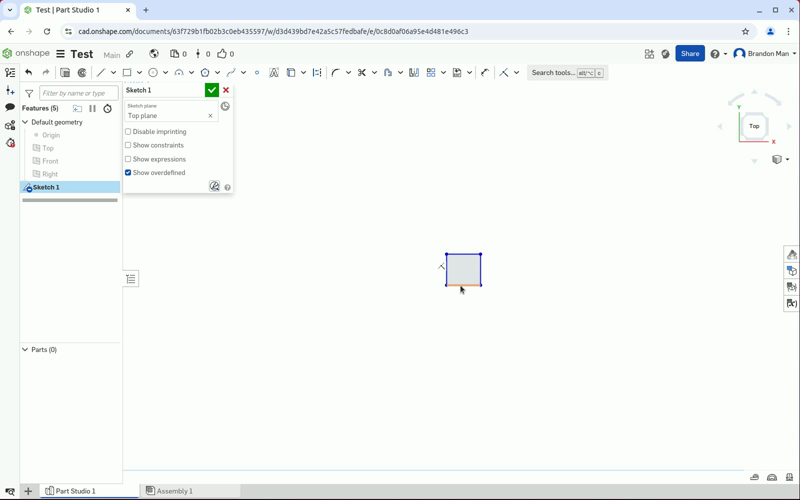
scroll(6)
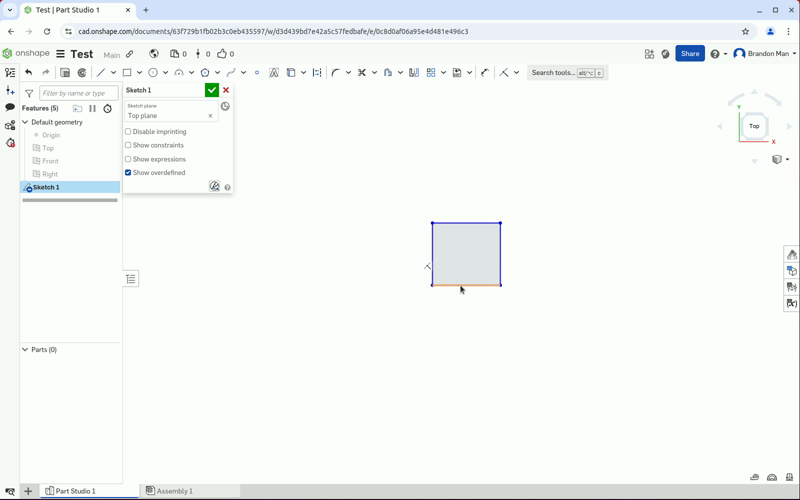
click(460, 285)
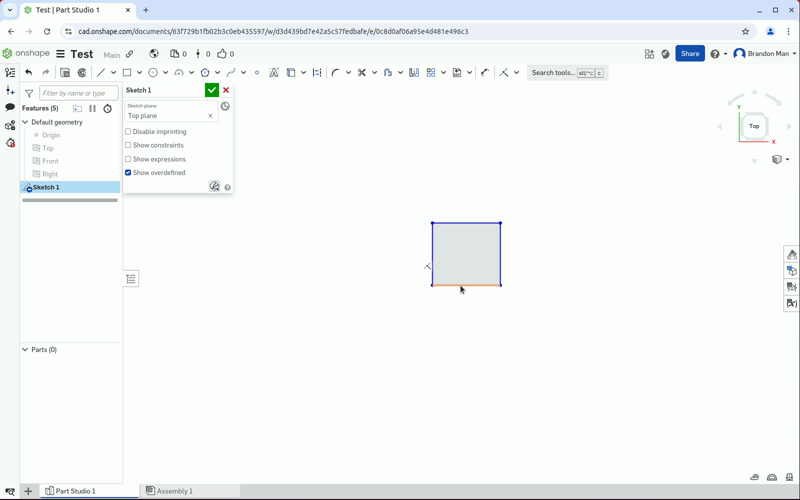
scroll(-6)
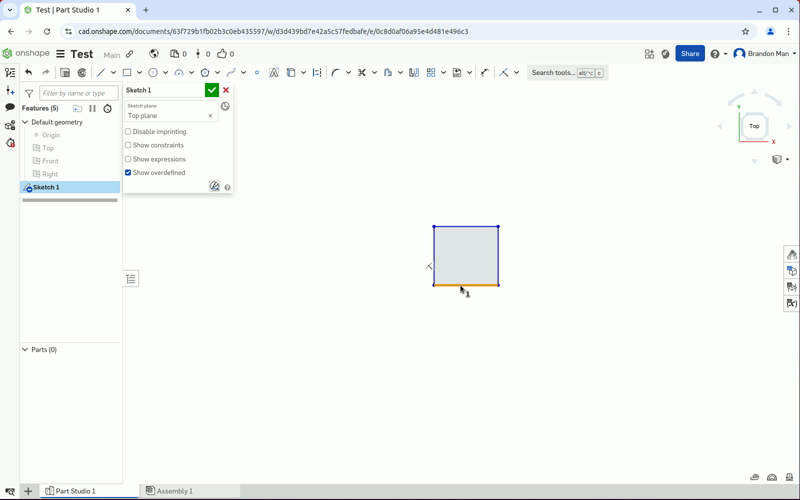
scroll(-6)
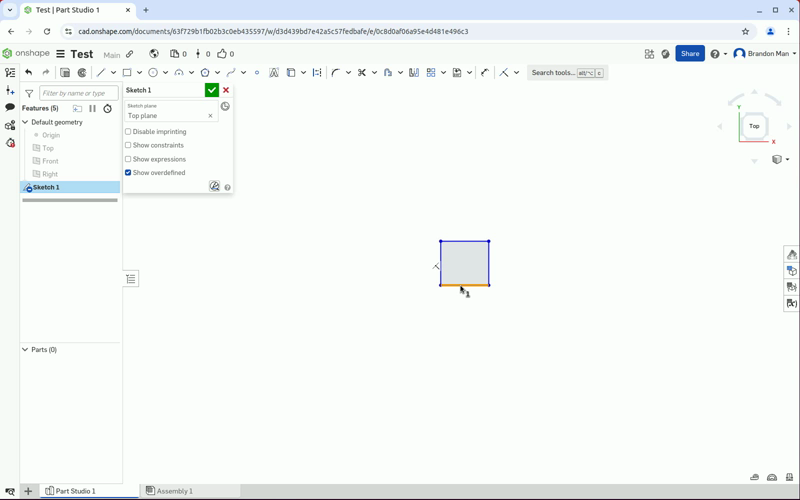
scroll(-6)
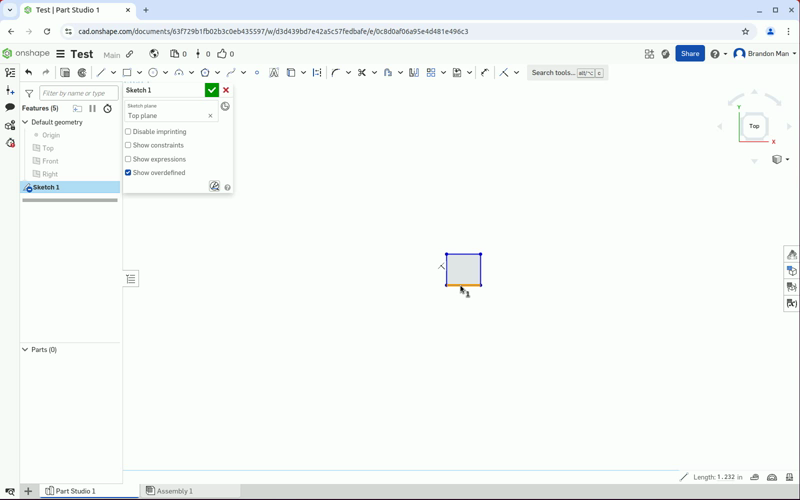
scroll(-6)
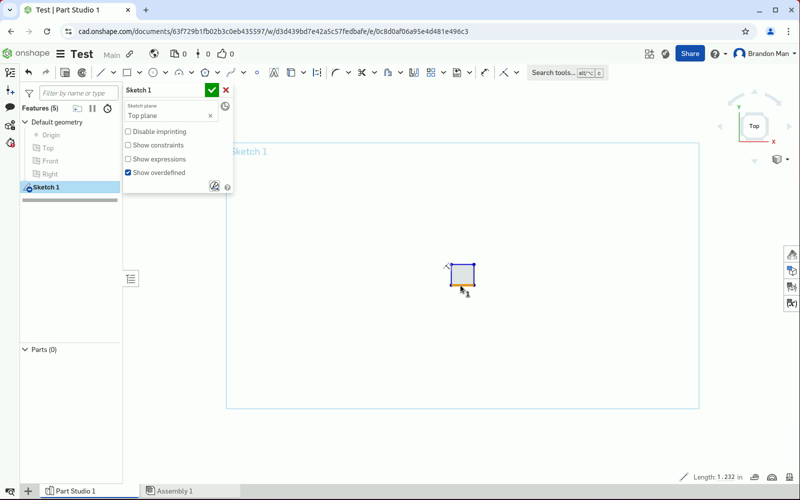
scroll(-6)
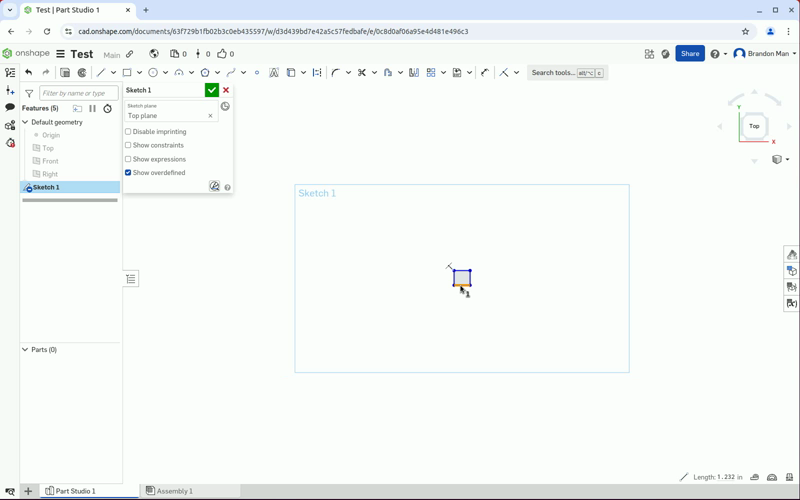
scroll(-6)
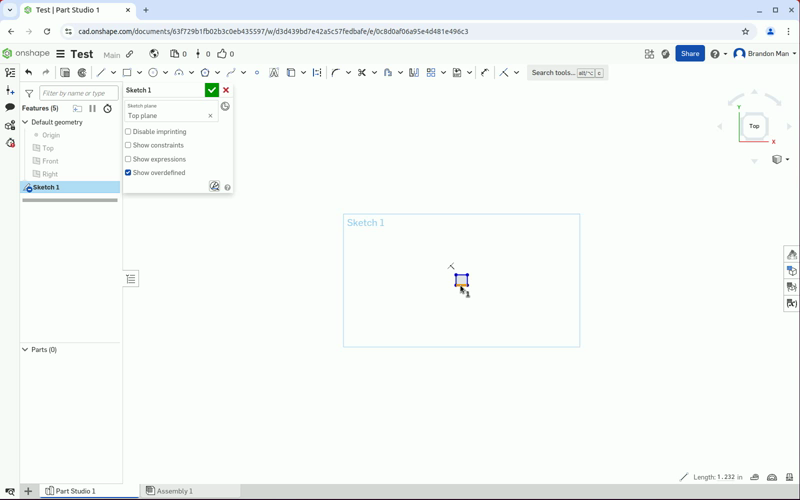
scroll(-6)
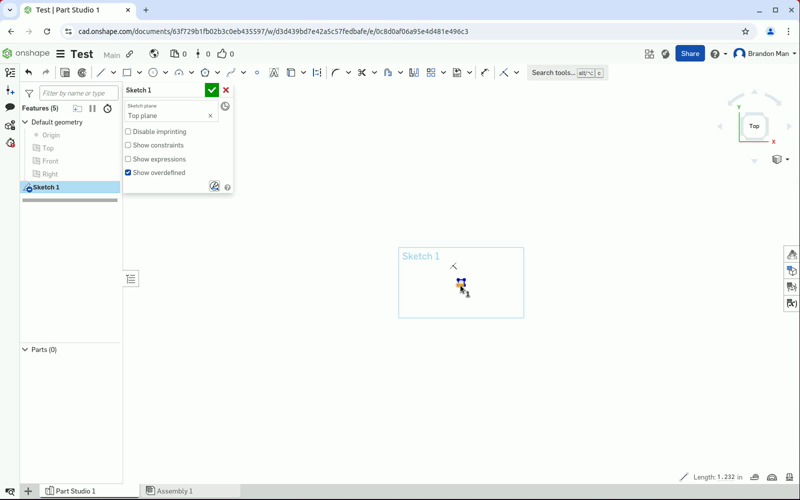
mouse_move(73, 352)
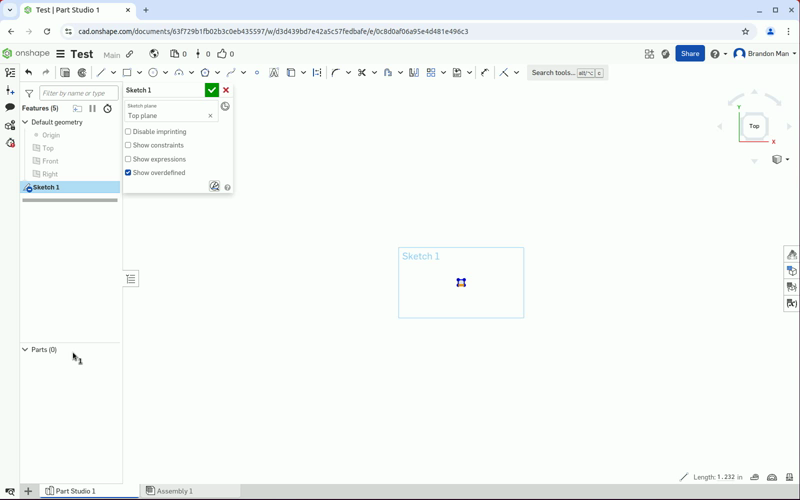
key(shift+y)
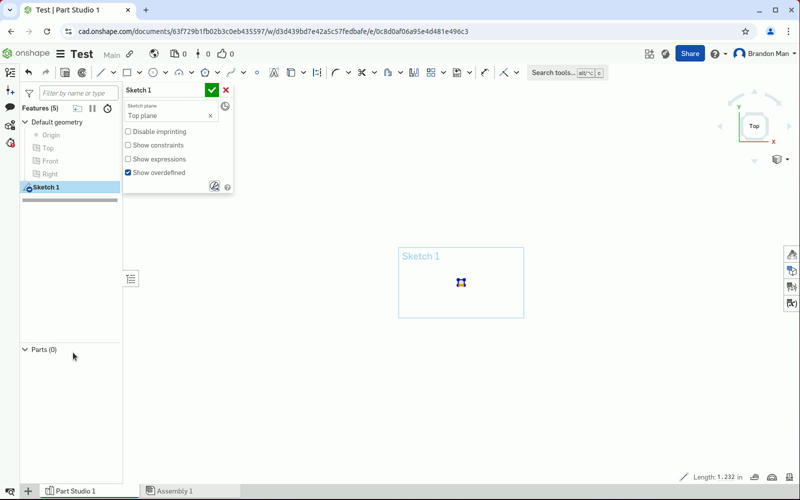
key(shift+e)
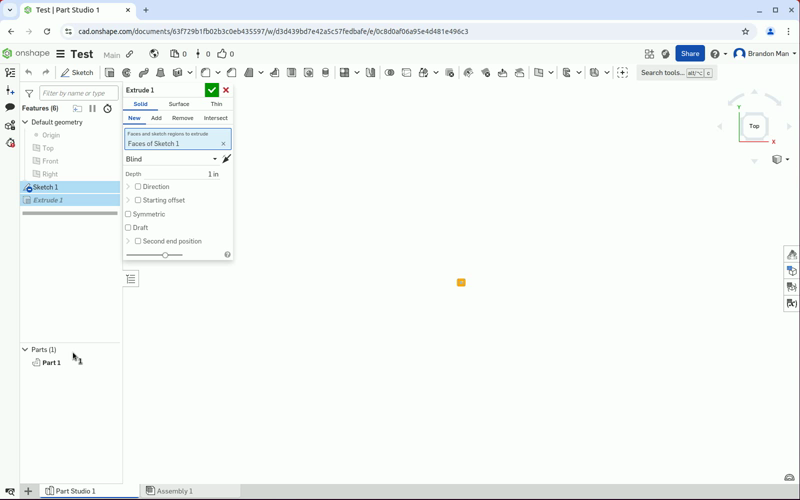
mouse_move(143, 106)
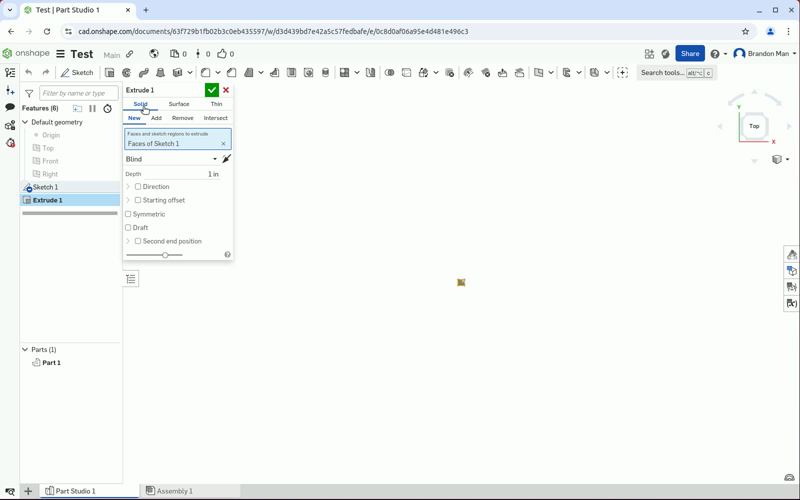
click(143, 106)
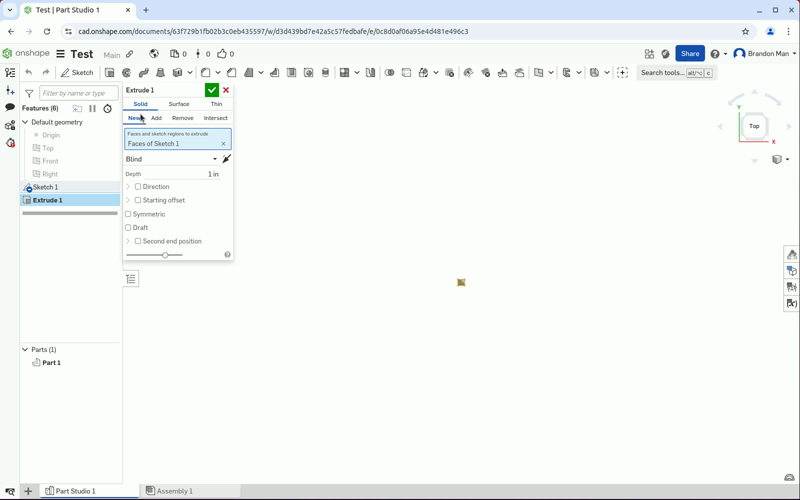
mouse_move(137, 120)
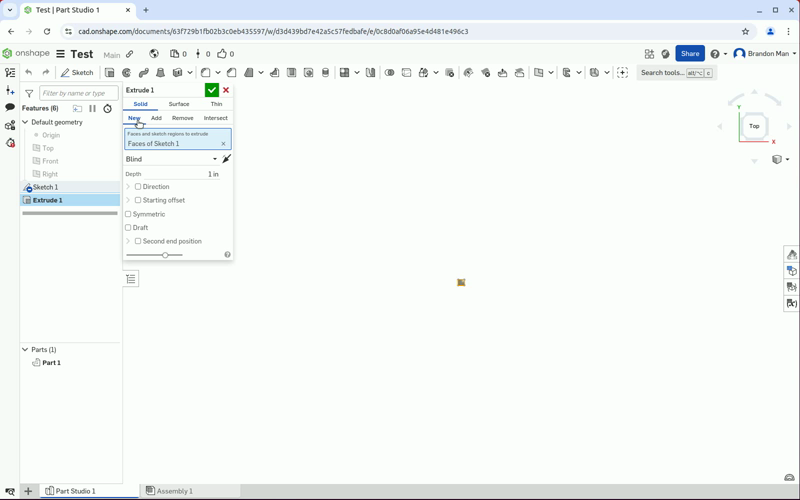
click(137, 120)
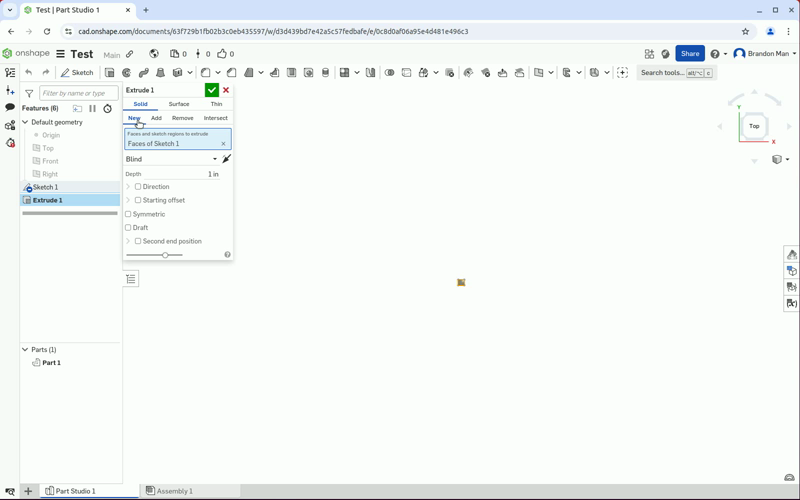
key(tab, 4)
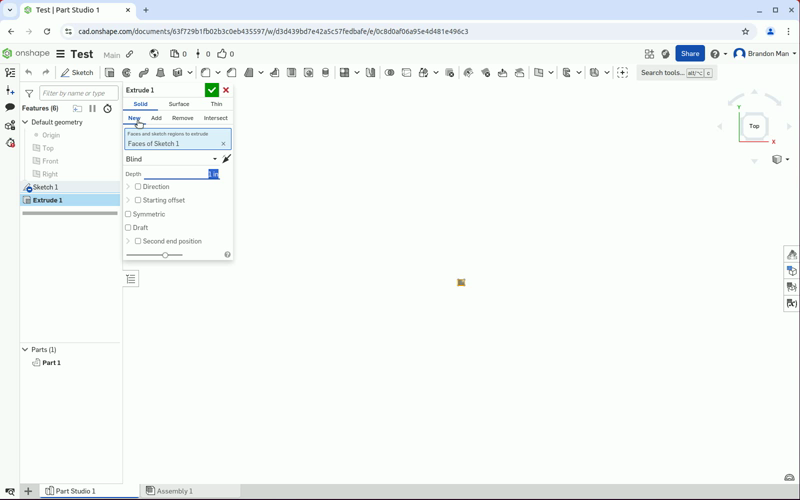
text(23.108)
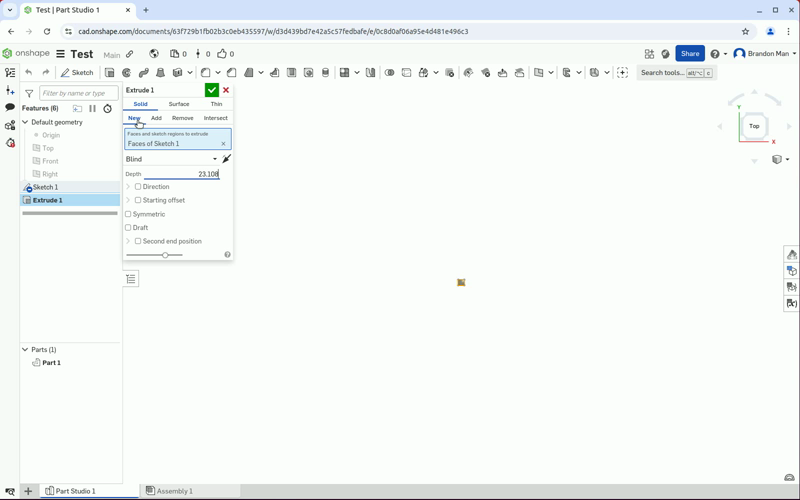
key(enter)
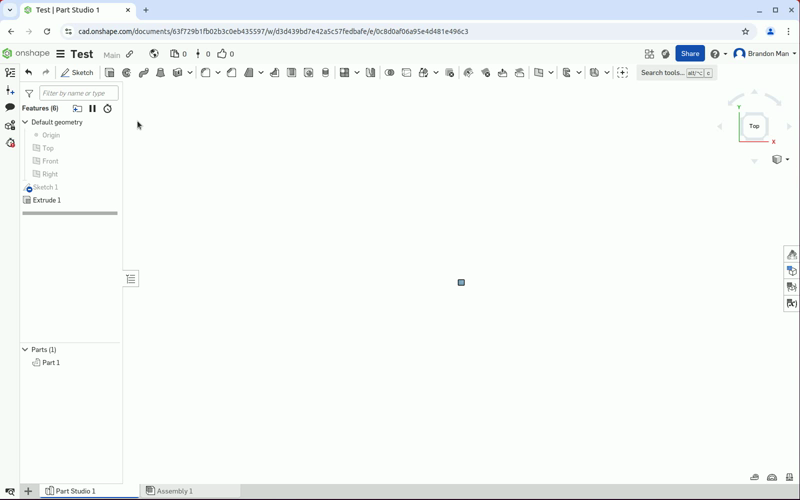
key(shift+h)
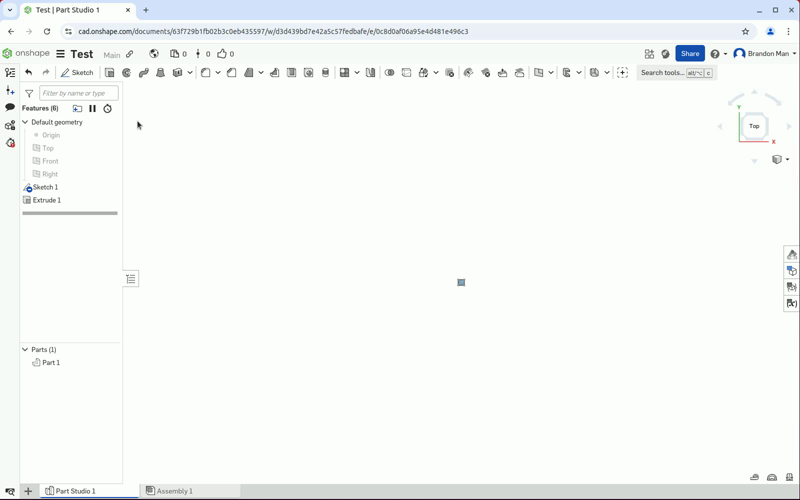
key(shift+h)
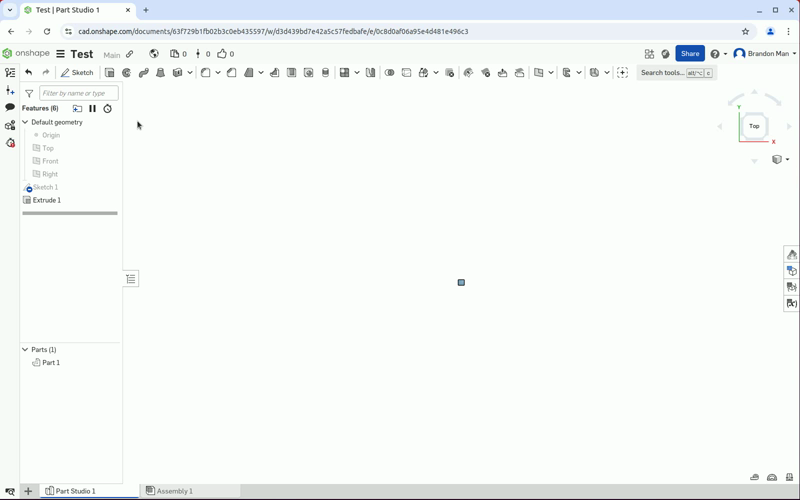
mouse_move(73, 189)
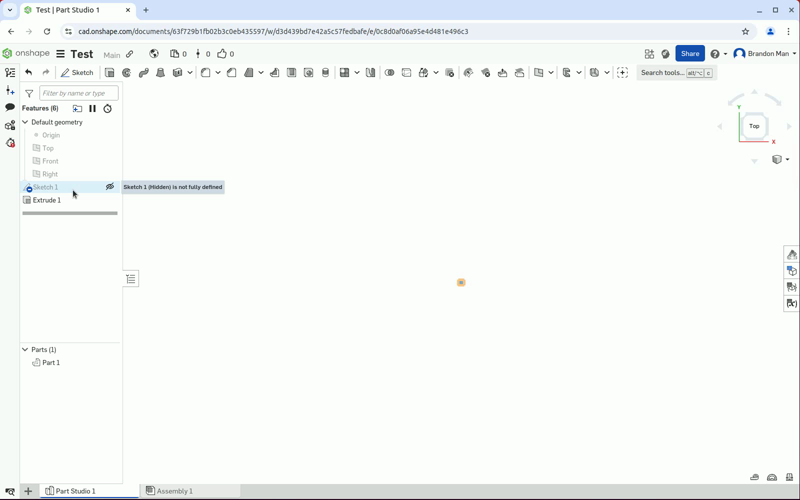
click(73, 189)
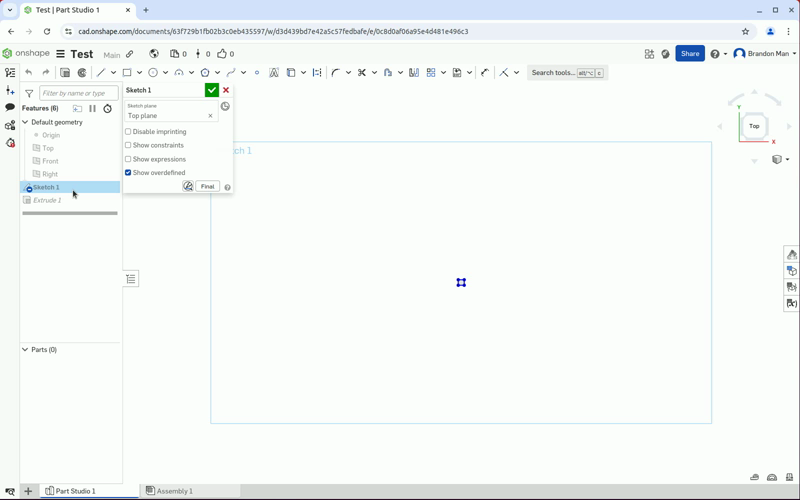
mouse_move(229, 92)
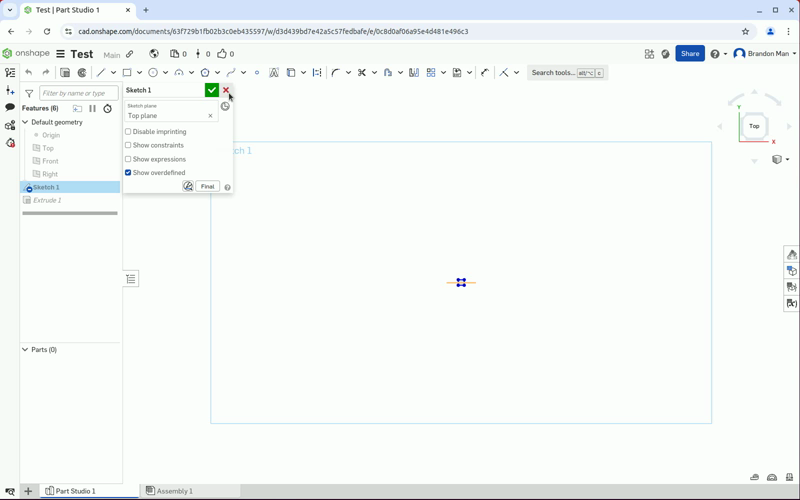
click(229, 92)
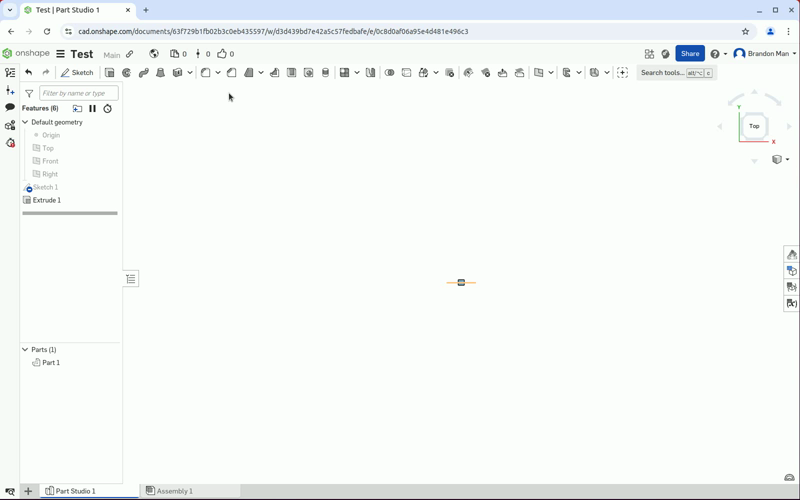
mouse_move(541, 75)
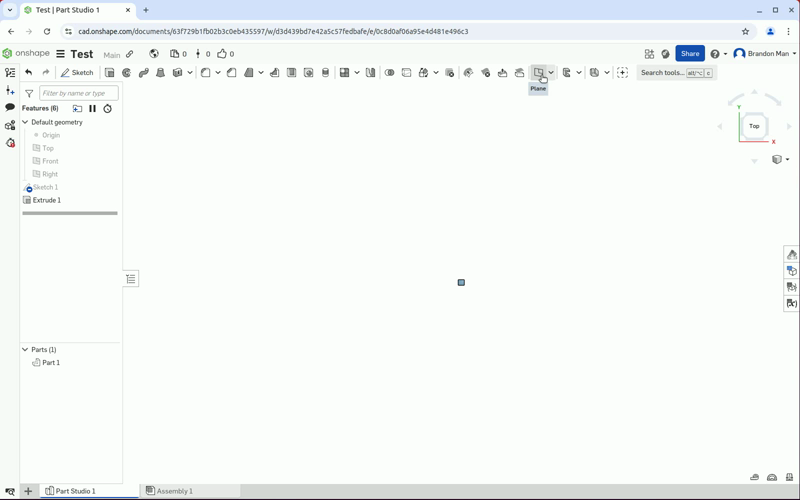
click(541, 75)
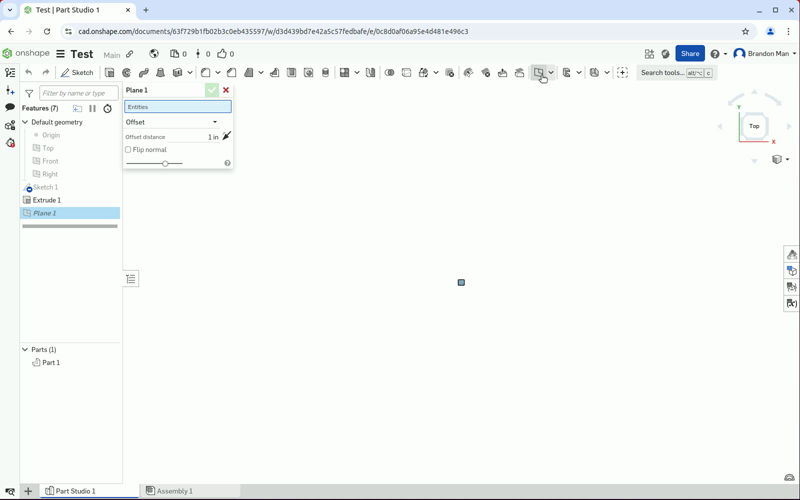
mouse_move(73, 150)
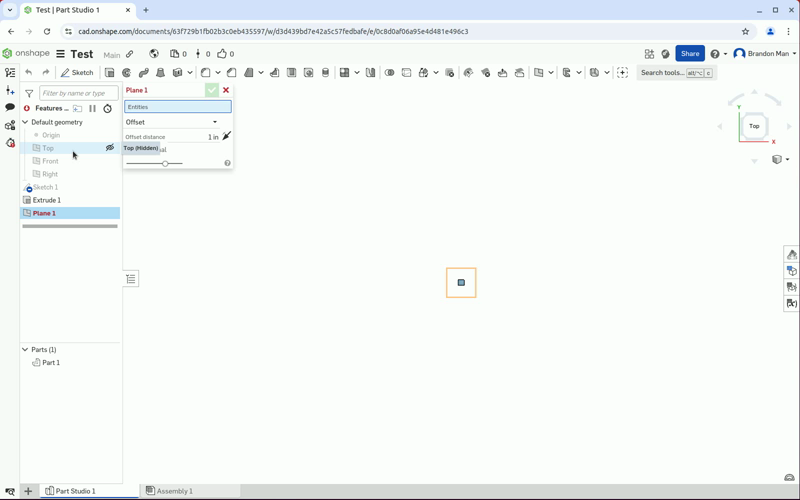
click(73, 150)
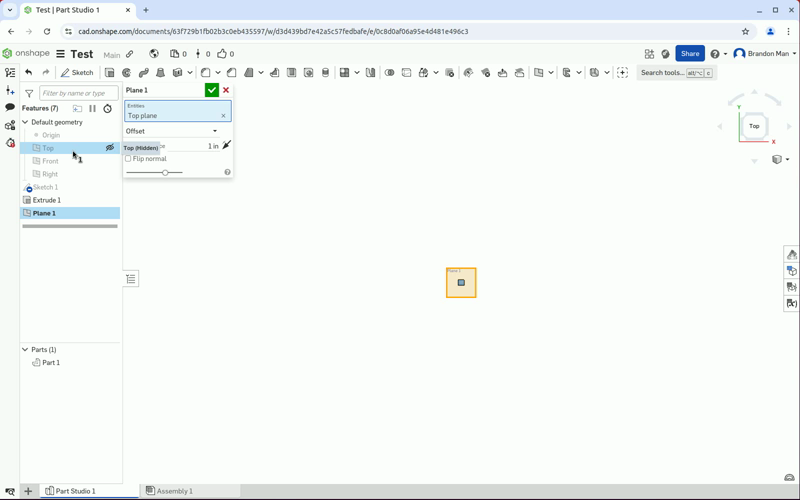
key(tab, 2)
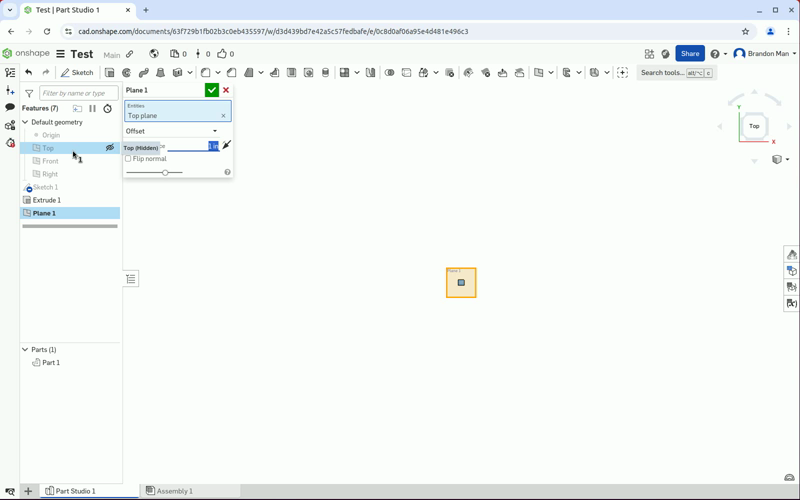
text(23.108)
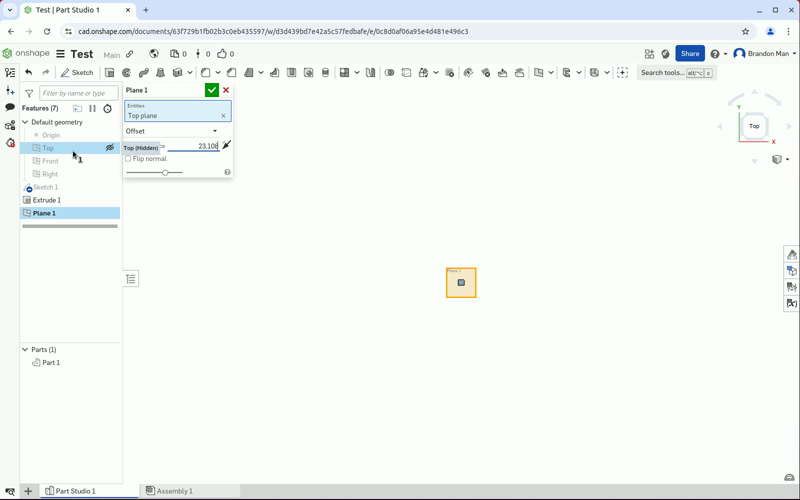
key(enter, 2)
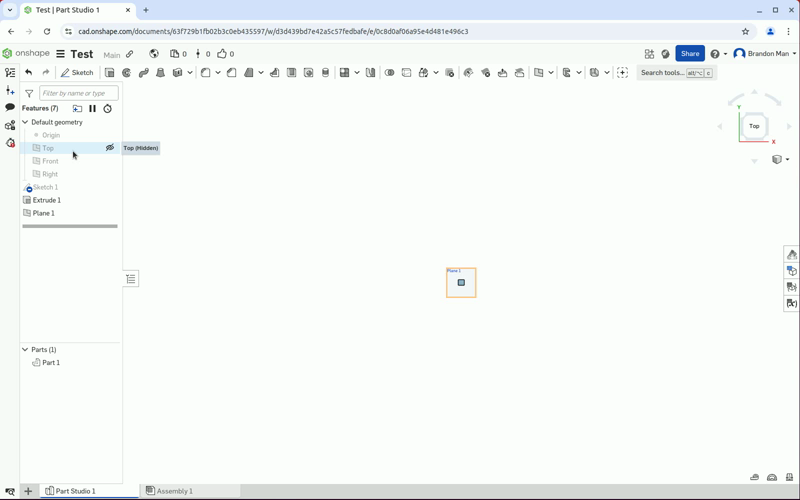
key(shift+s)
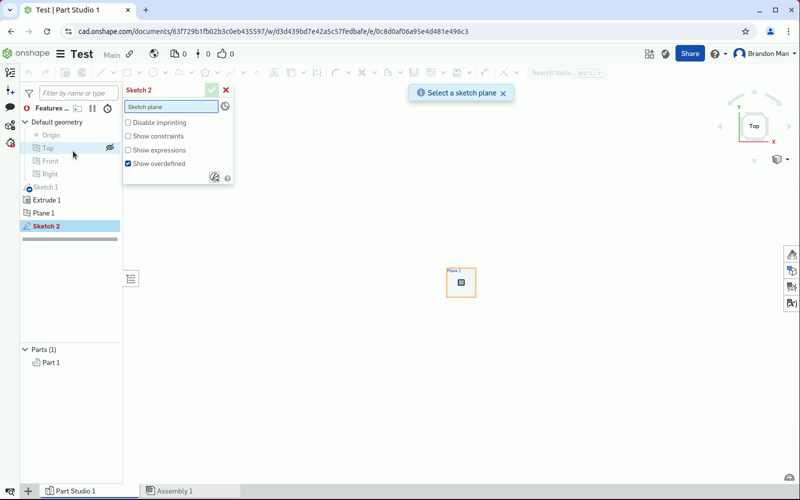
mouse_move(73, 215)
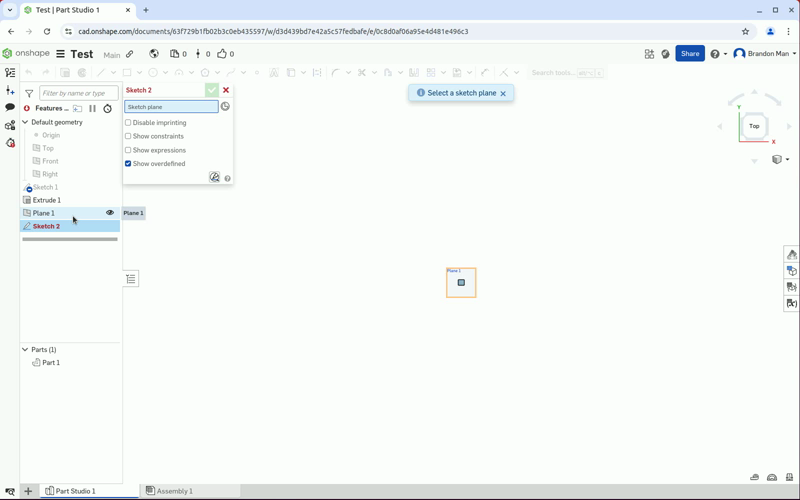
click(73, 215)
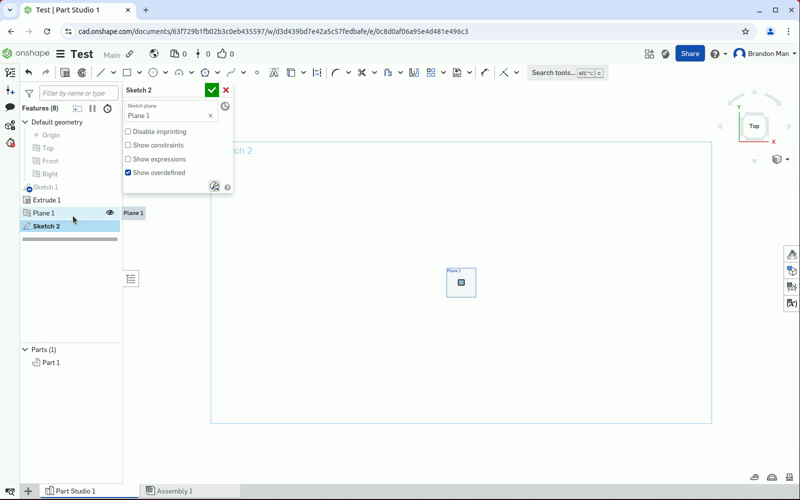
mouse_move(73, 352)
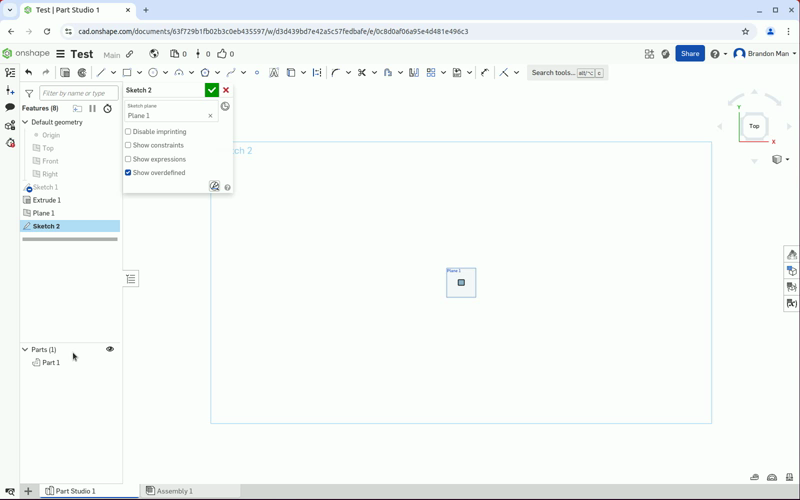
key(y)
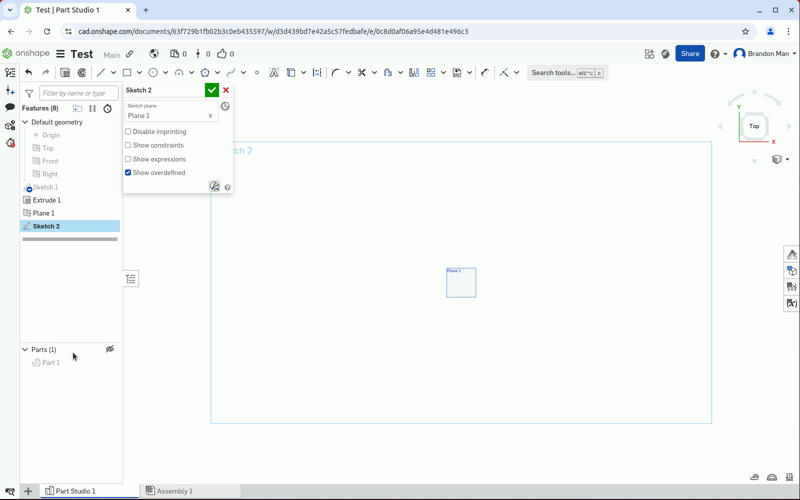
key(l)
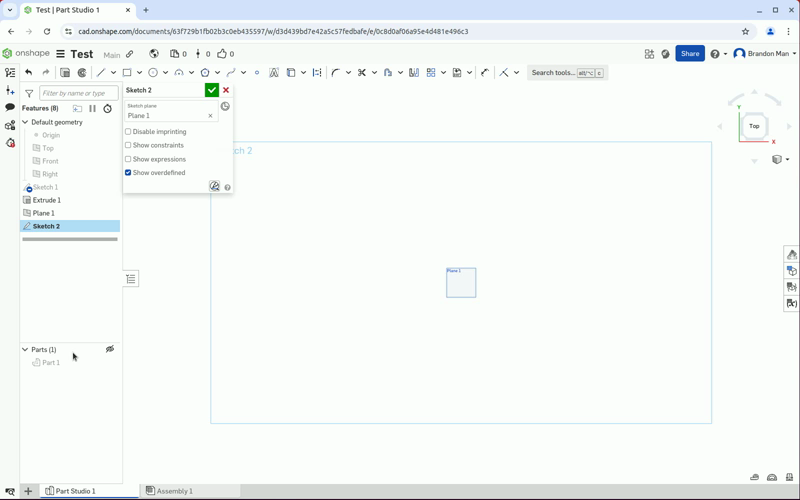
key_down(shift)
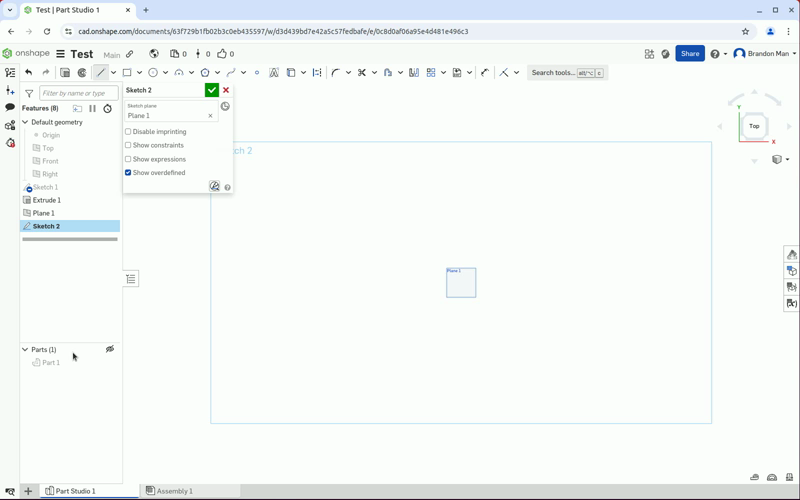
mouse_move(458, 285)
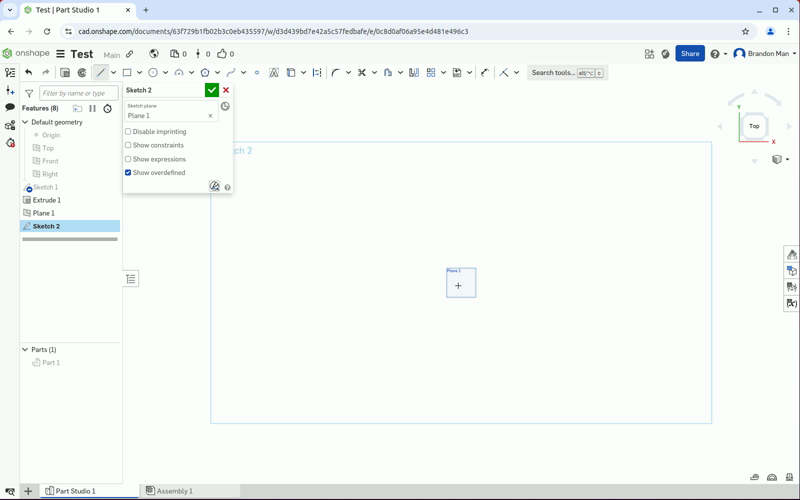
click(458, 285)
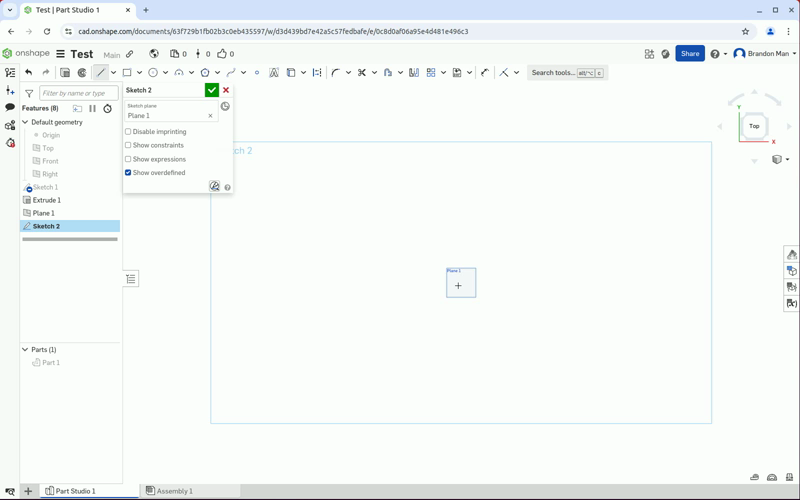
key_up(shift)
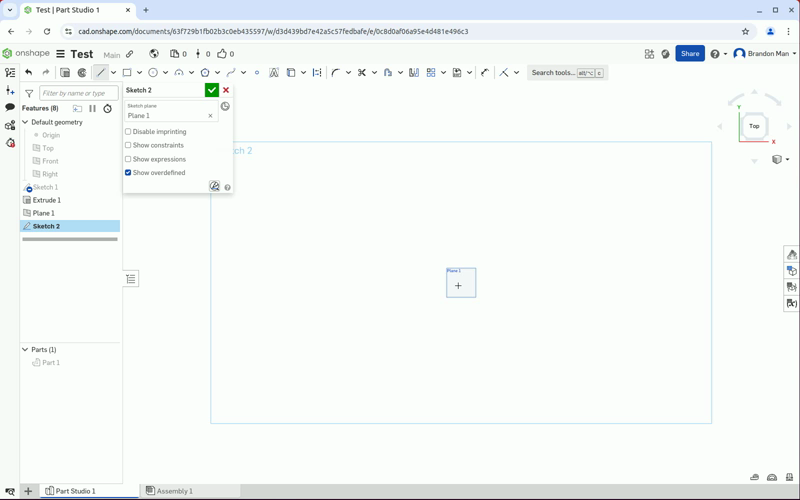
key_down(shift)
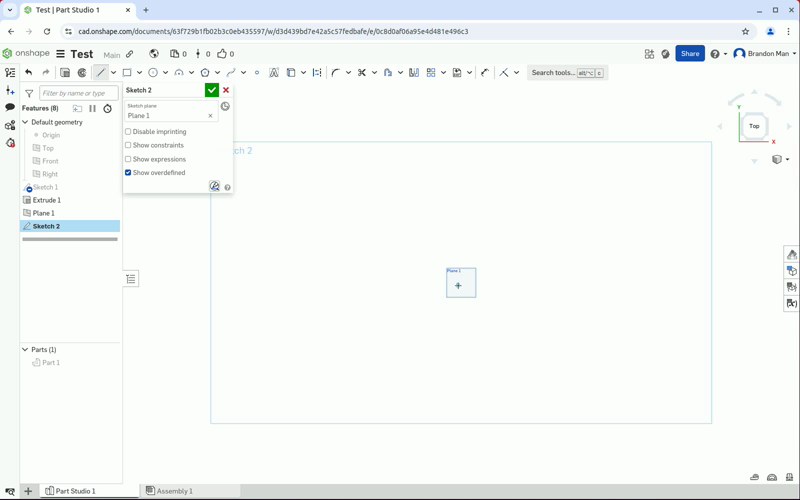
mouse_move(488, 285)
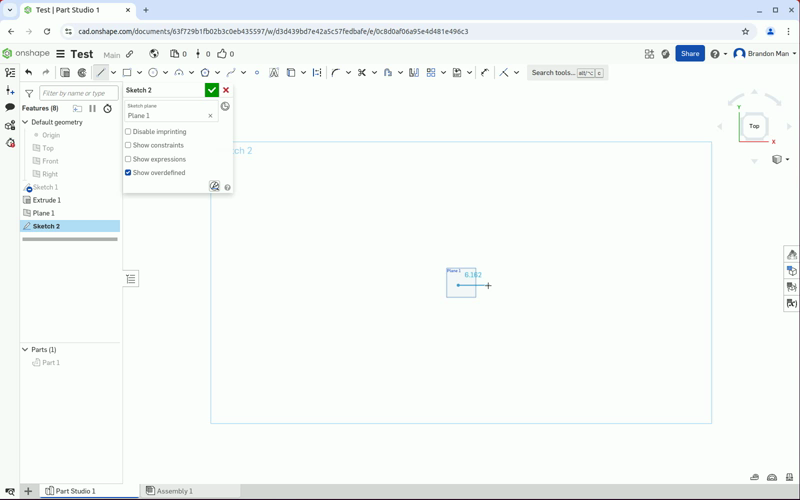
mouse_move(461, 285)
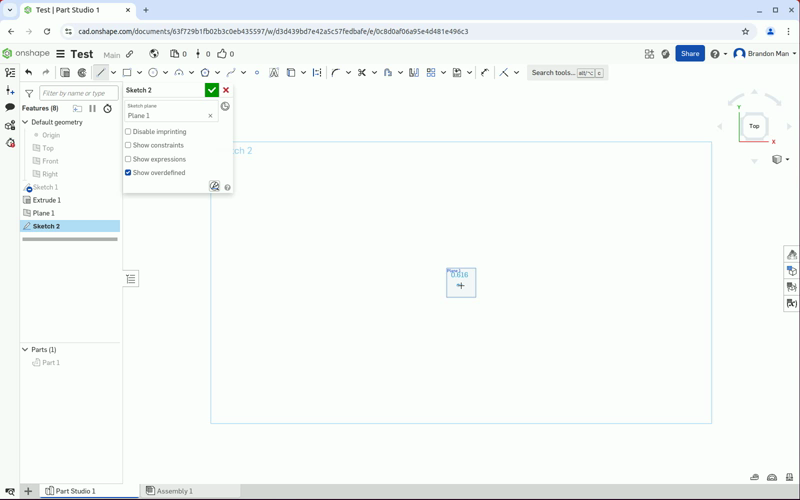
scroll(6)
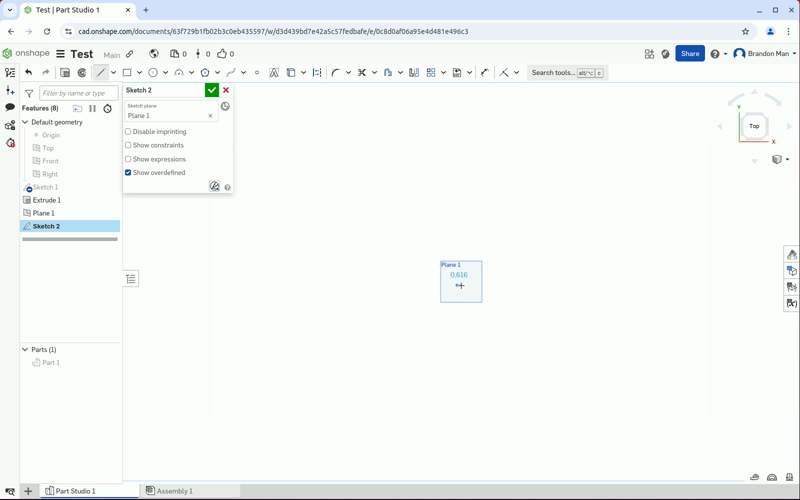
scroll(6)
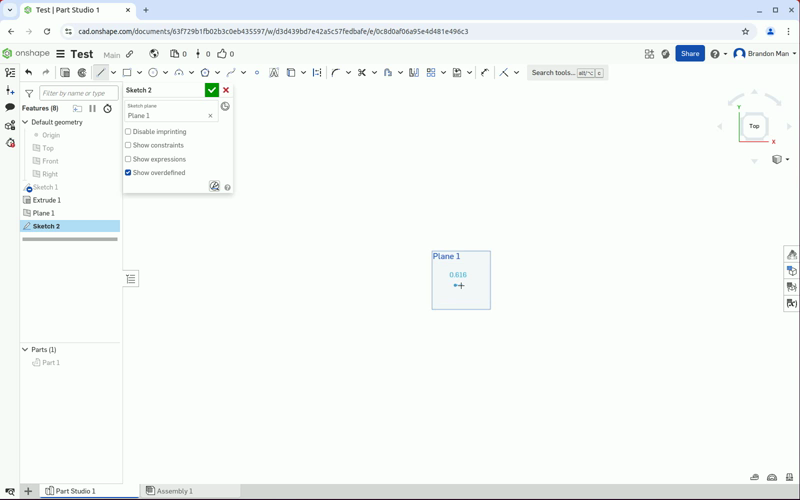
scroll(6)
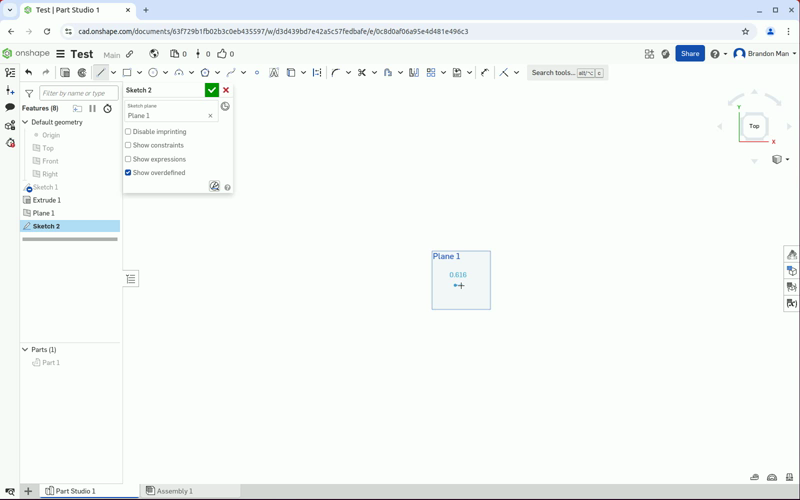
scroll(6)
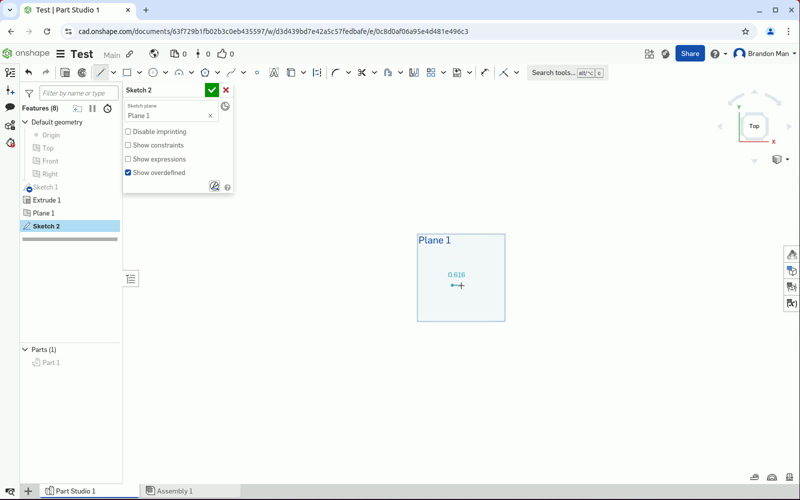
scroll(6)
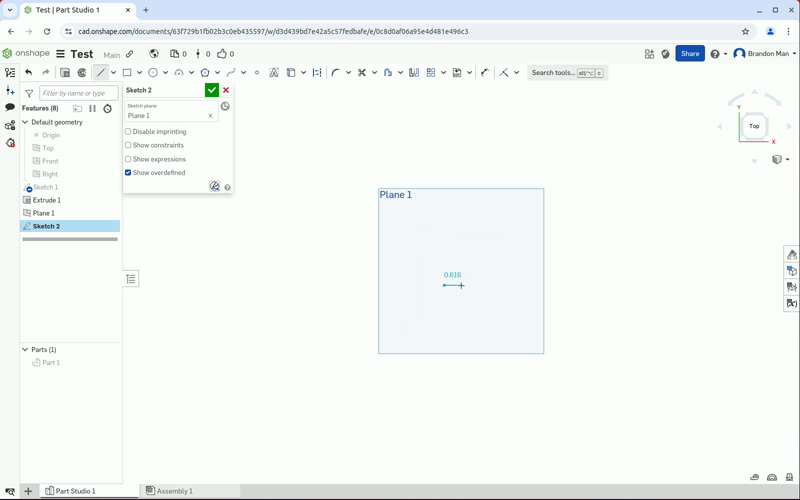
scroll(6)
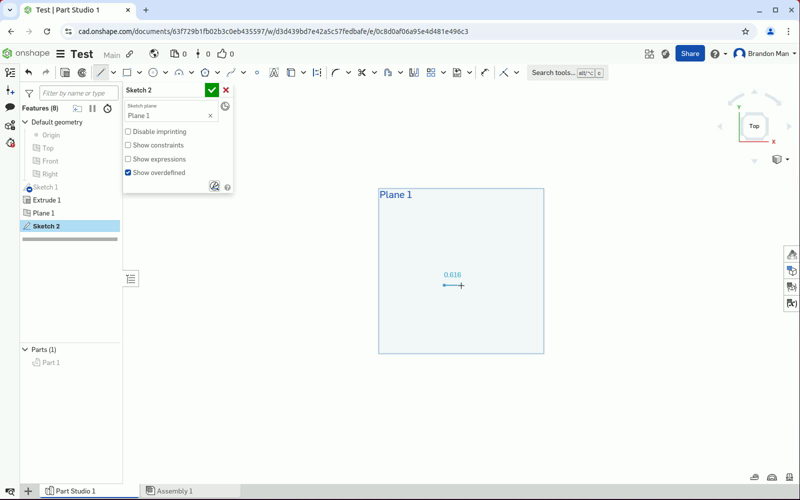
scroll(6)
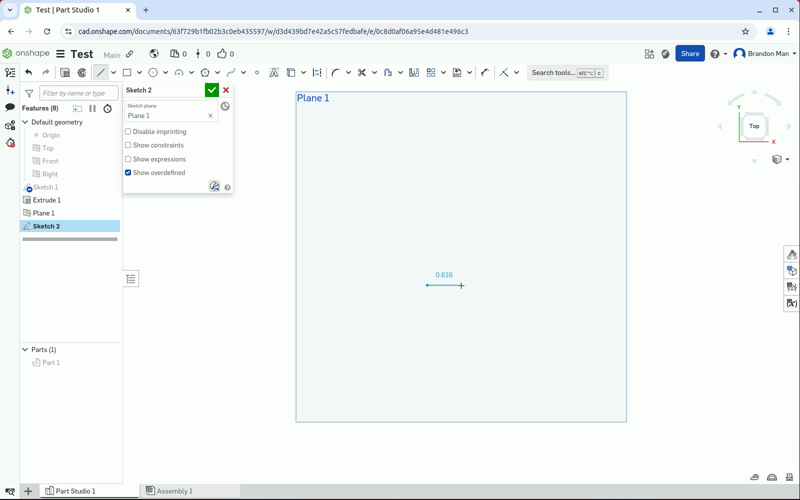
click(461, 285)
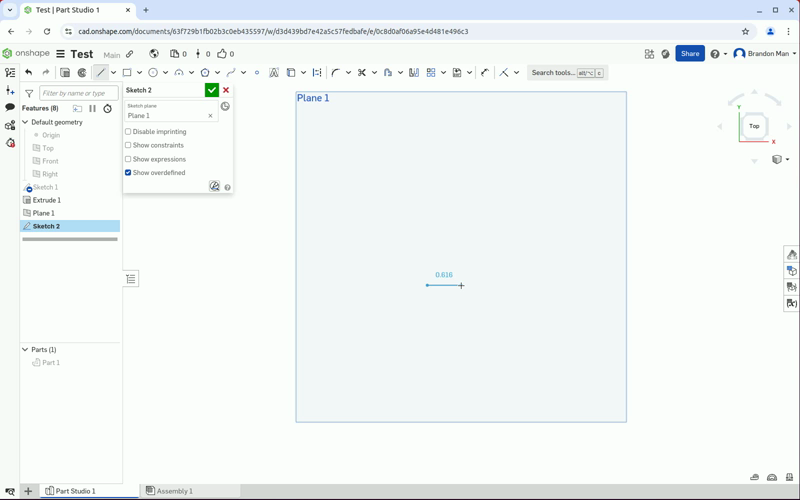
scroll(-6)
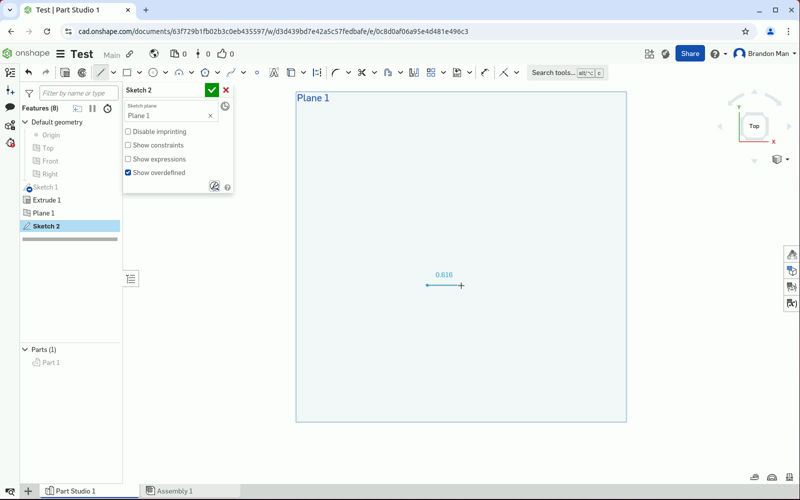
scroll(-6)
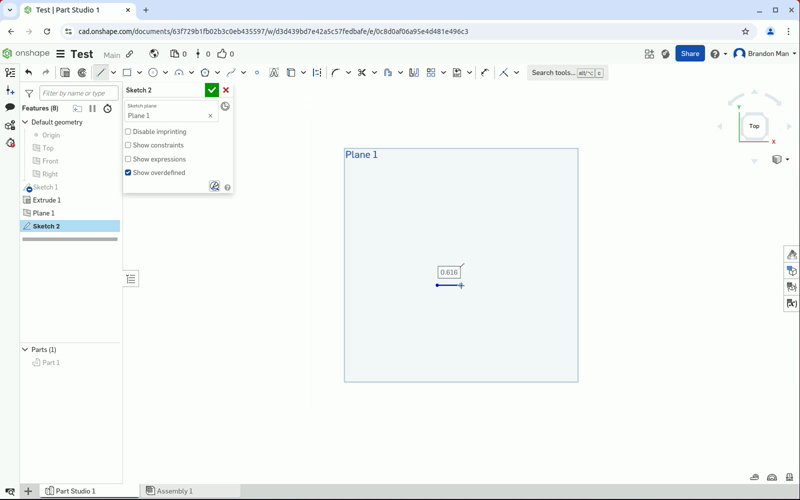
scroll(-6)
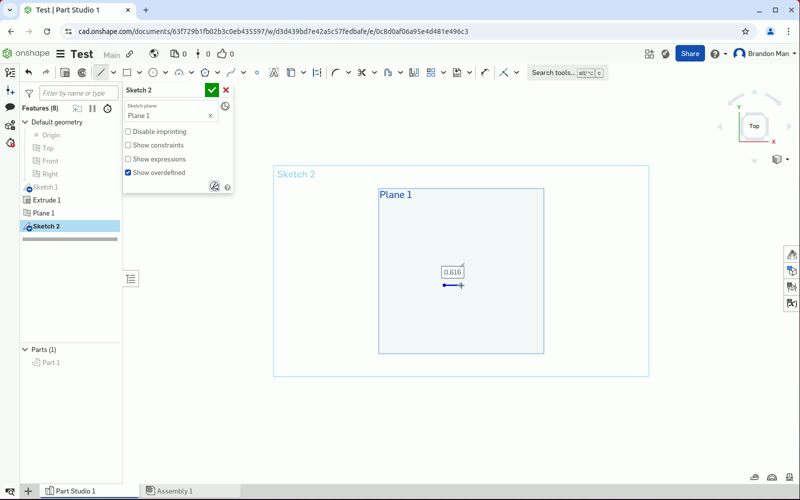
scroll(-6)
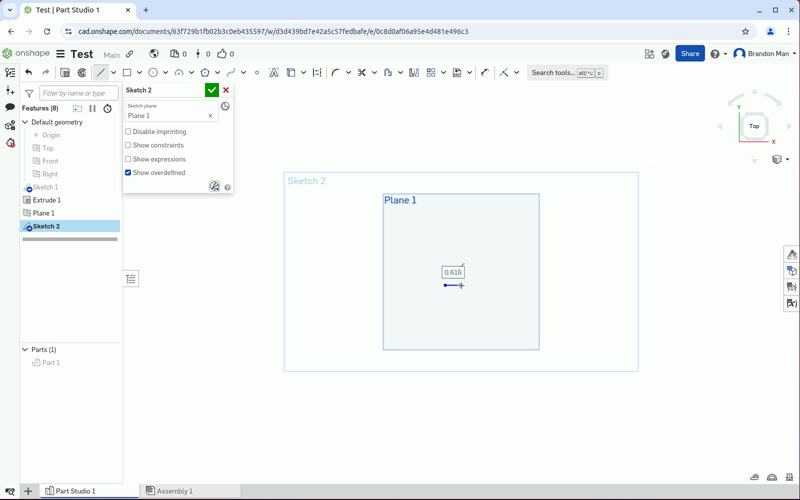
scroll(-6)
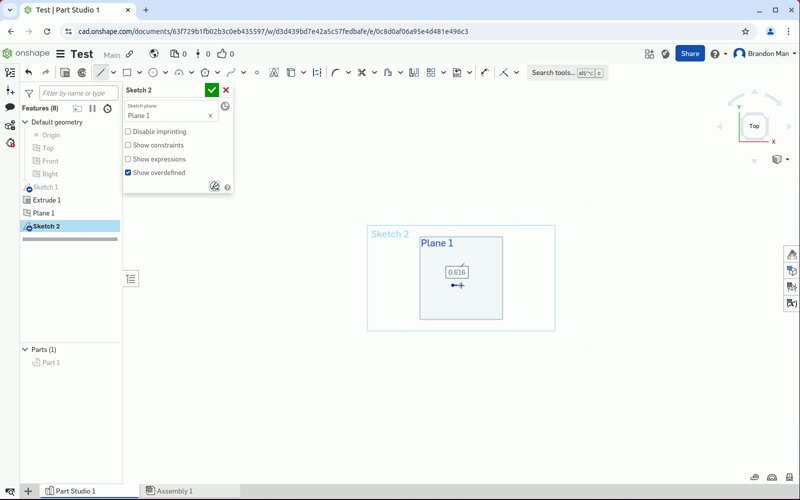
scroll(-6)
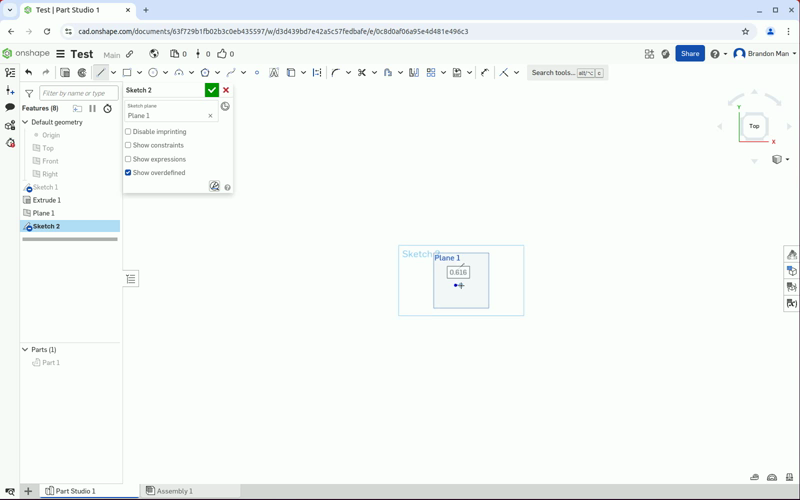
scroll(-6)
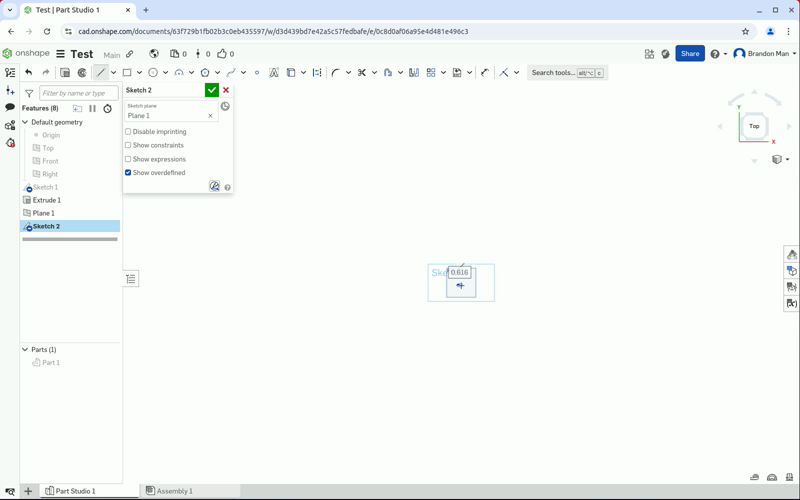
key_up(shift)
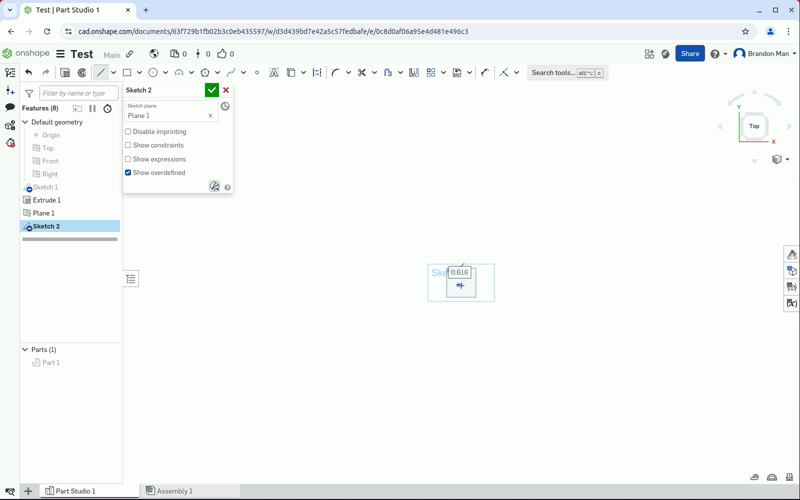
key_down(shift)
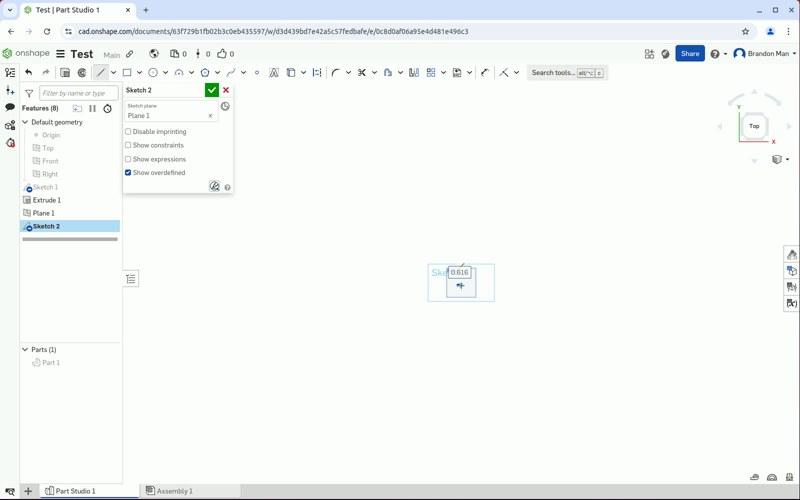
mouse_move(491, 285)
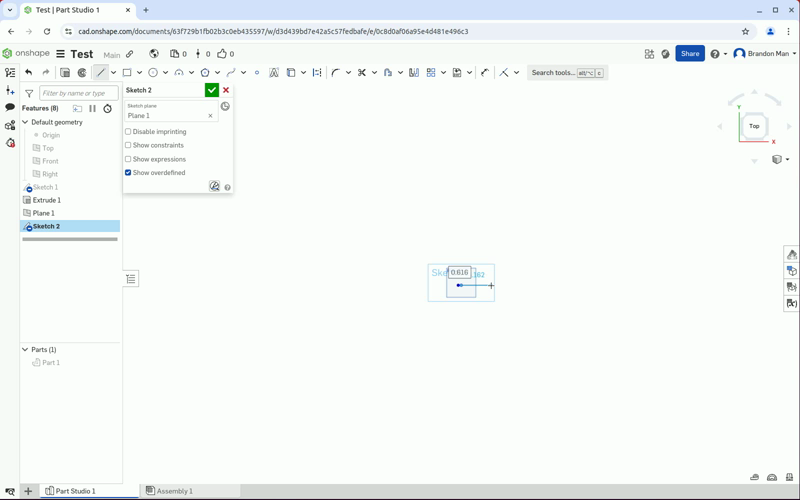
mouse_move(461, 279)
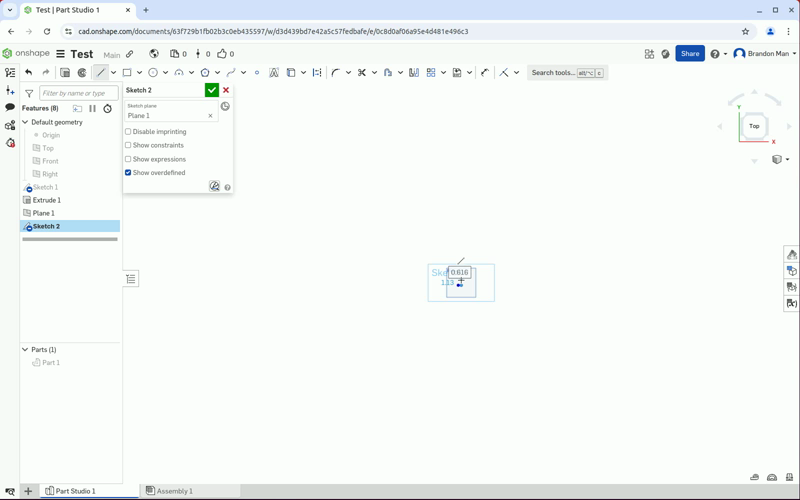
scroll(6)
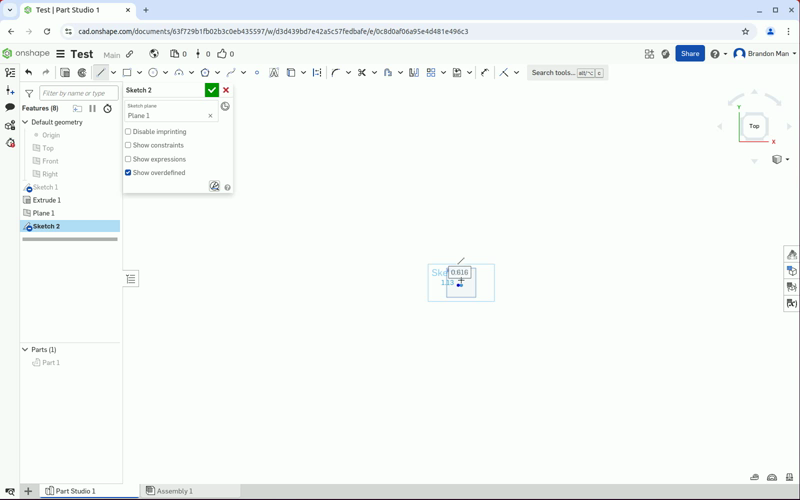
scroll(6)
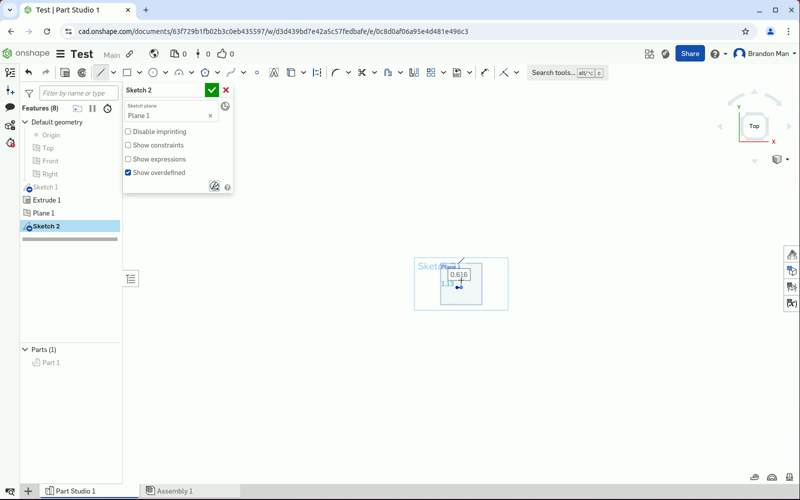
scroll(6)
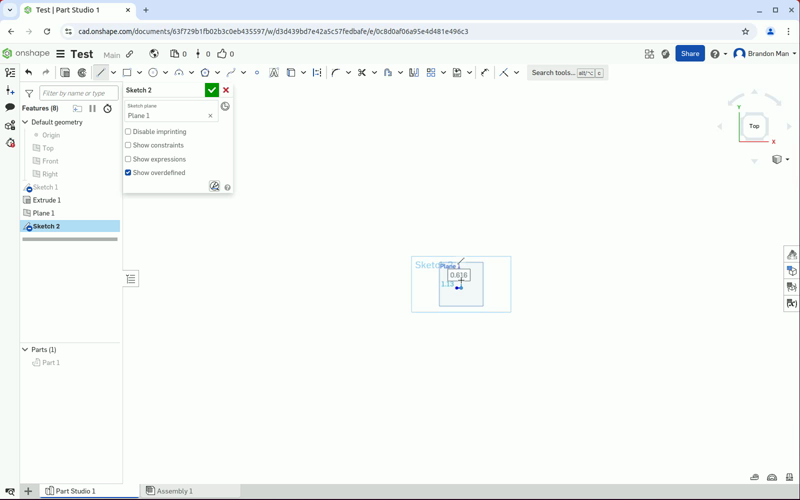
scroll(6)
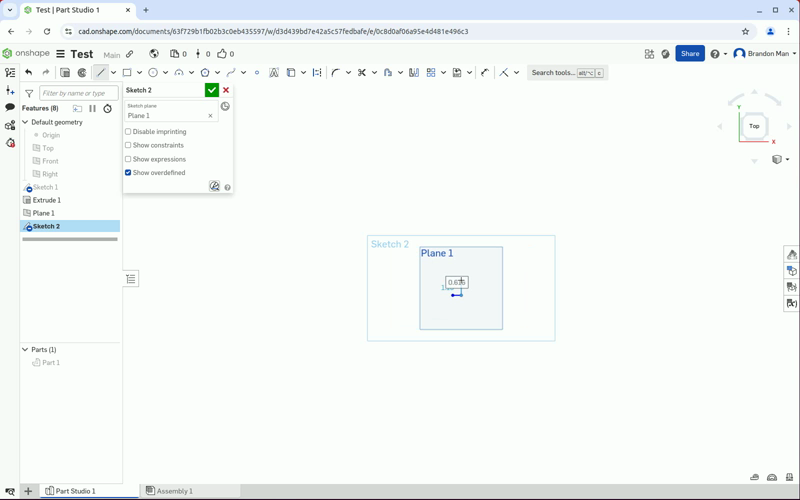
scroll(6)
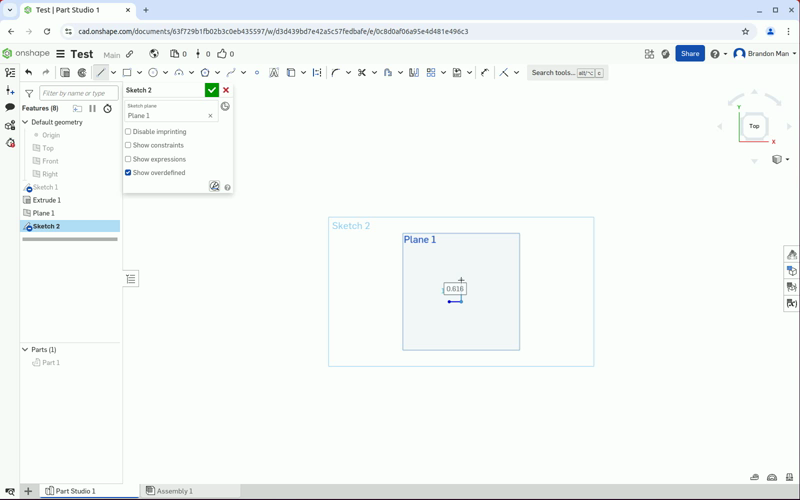
scroll(6)
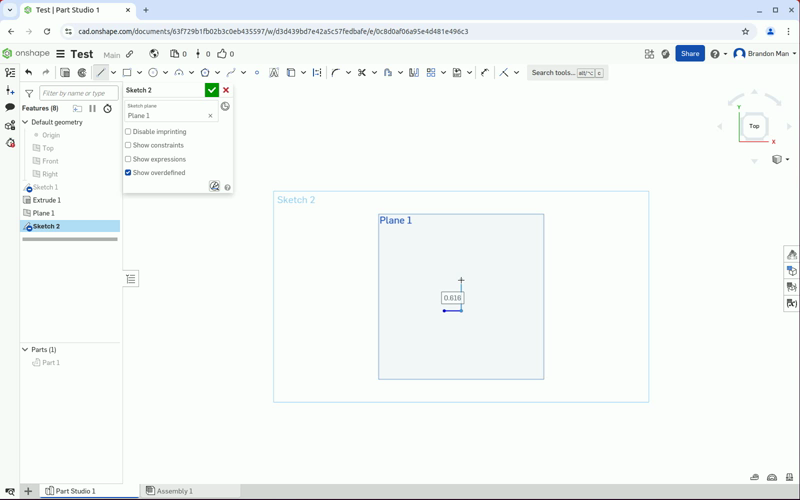
scroll(6)
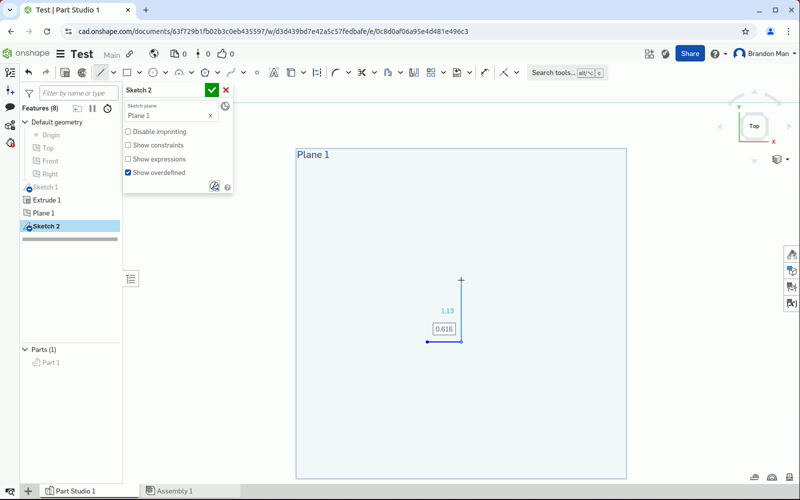
click(461, 279)
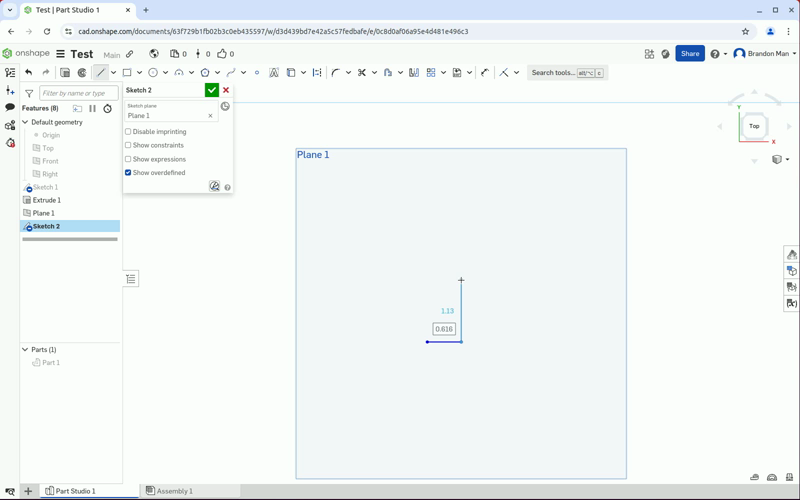
scroll(-6)
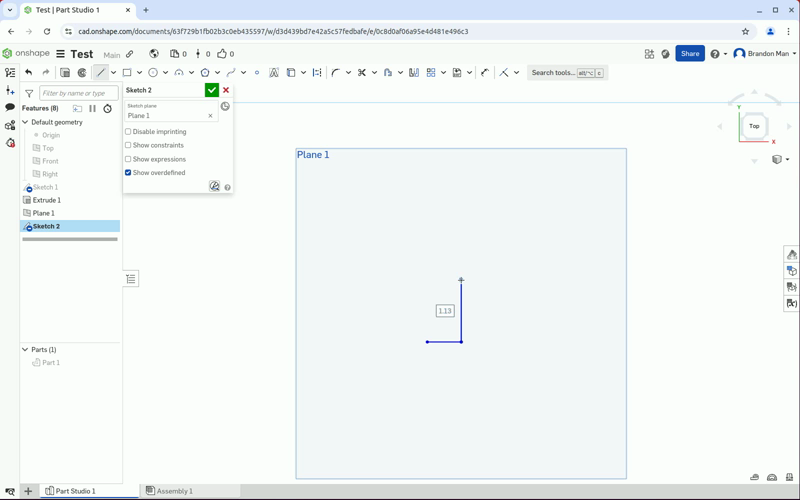
scroll(-6)
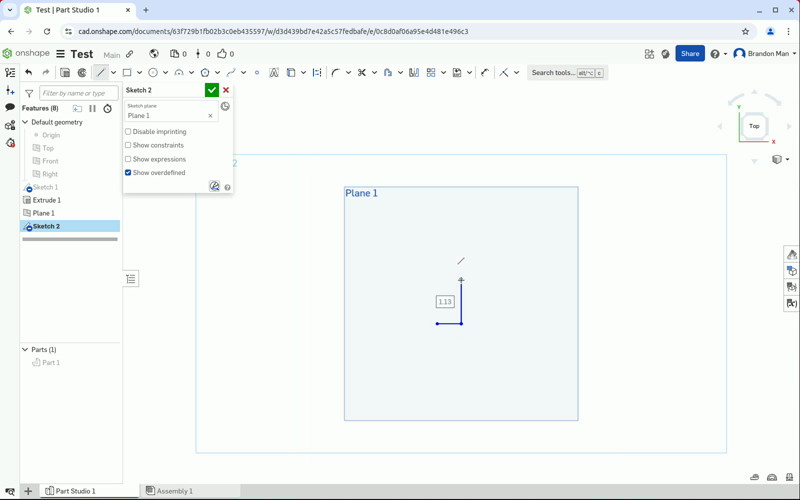
scroll(-6)
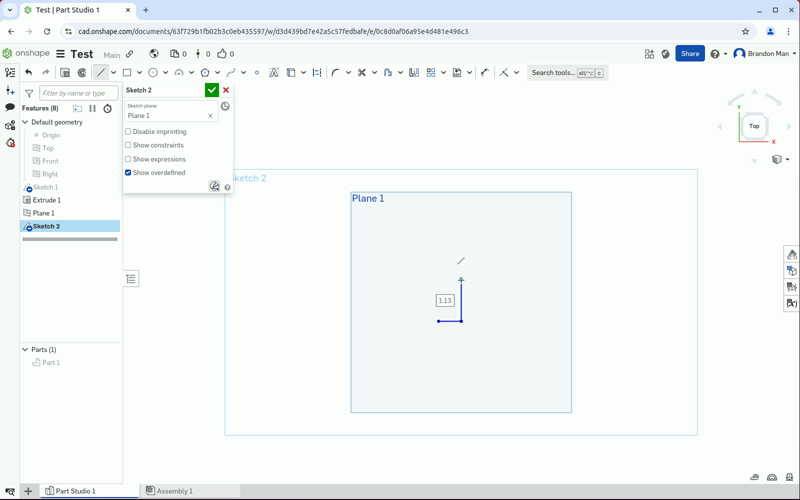
scroll(-6)
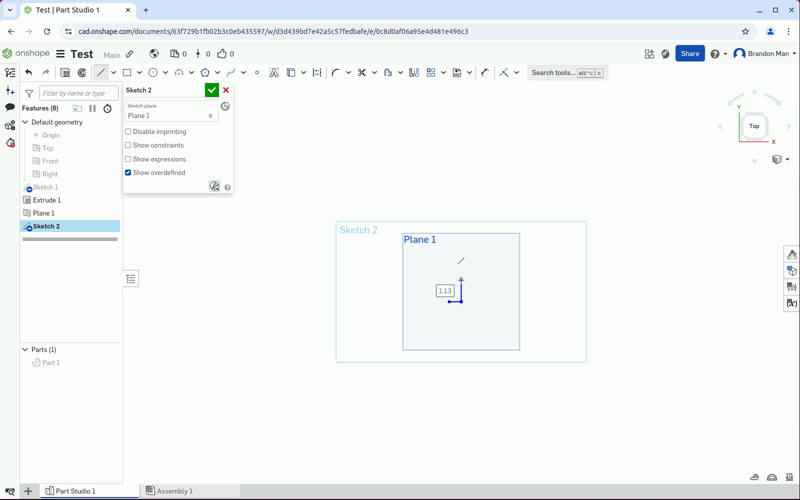
scroll(-6)
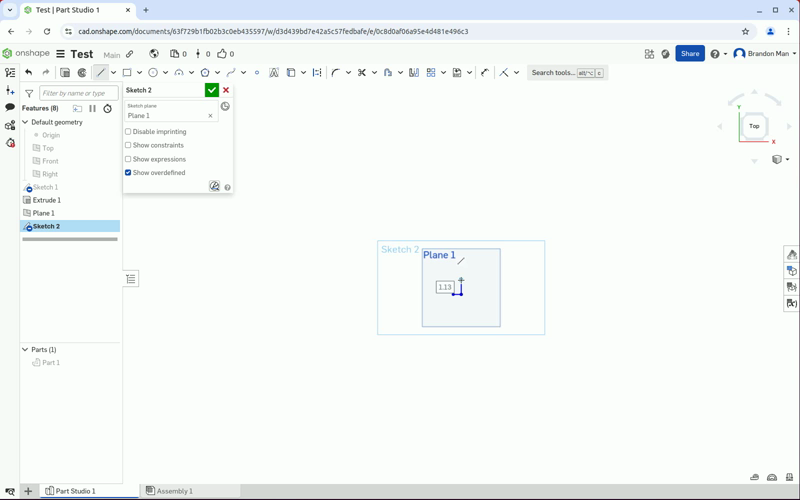
scroll(-6)
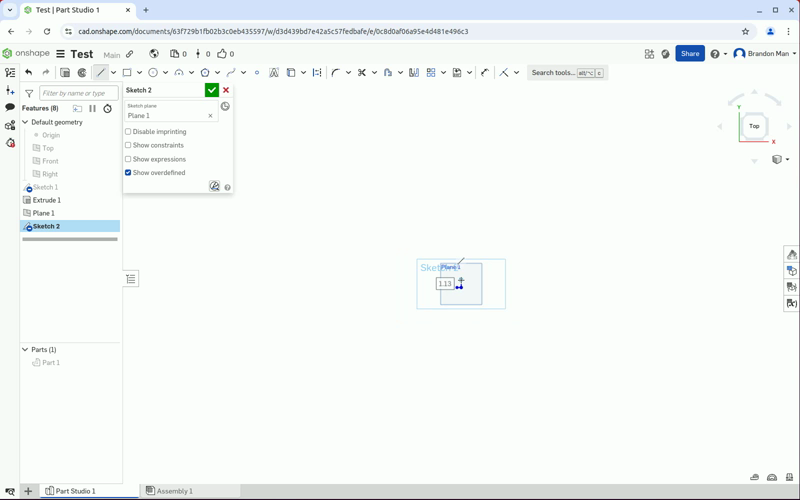
scroll(-6)
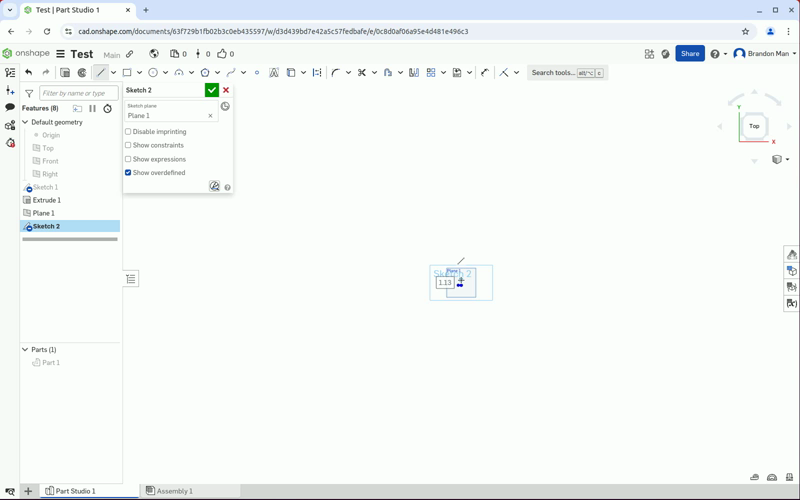
key_up(shift)
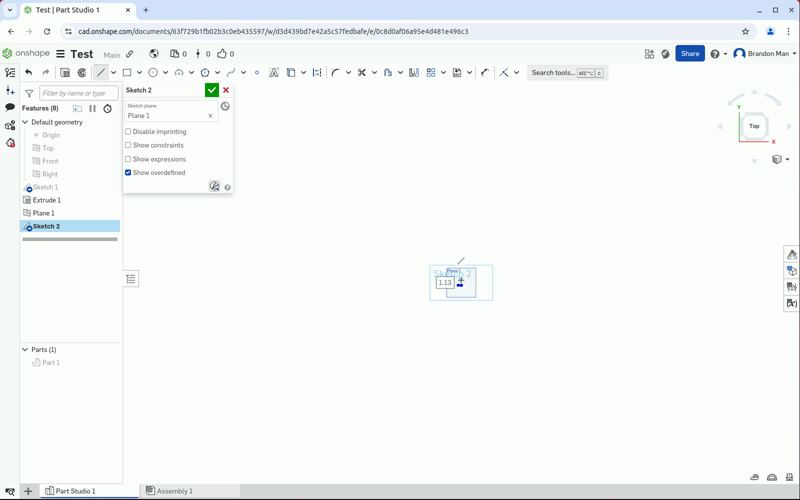
key_down(shift)
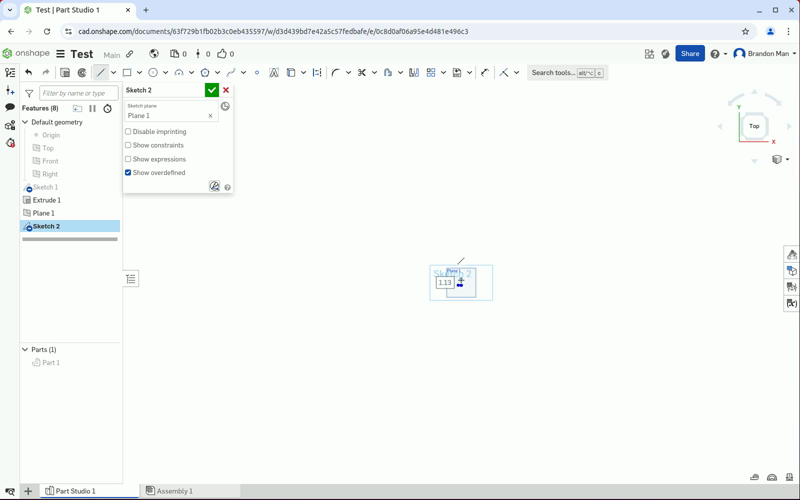
mouse_move(491, 279)
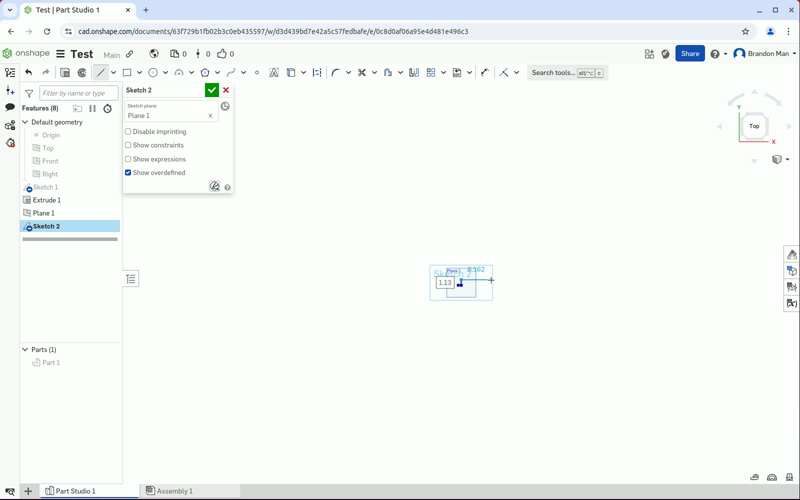
mouse_move(458, 279)
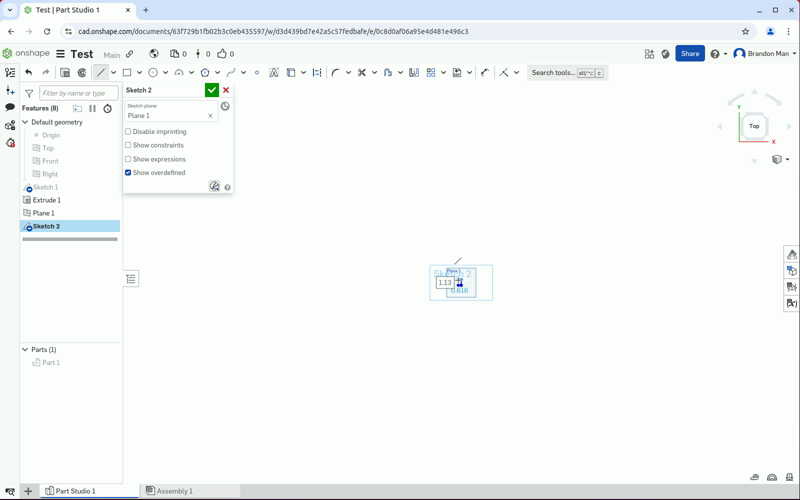
scroll(6)
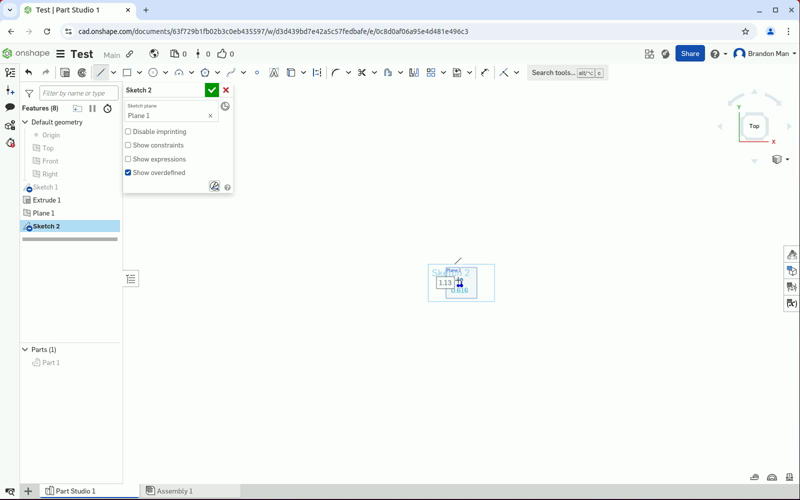
scroll(6)
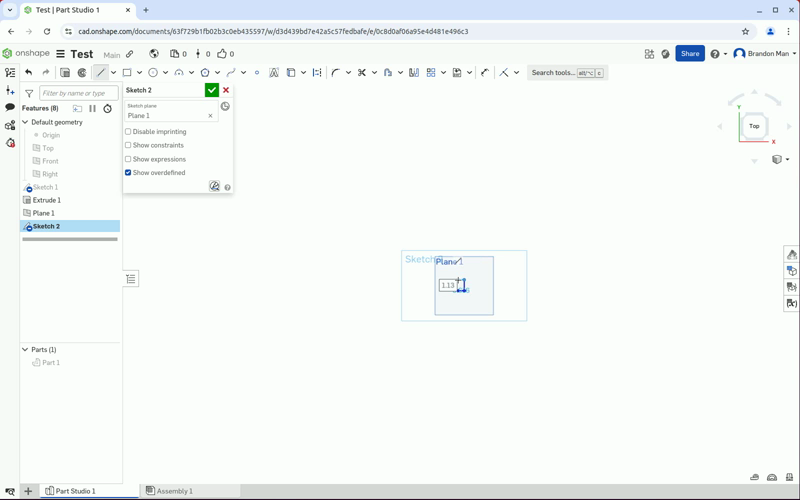
scroll(6)
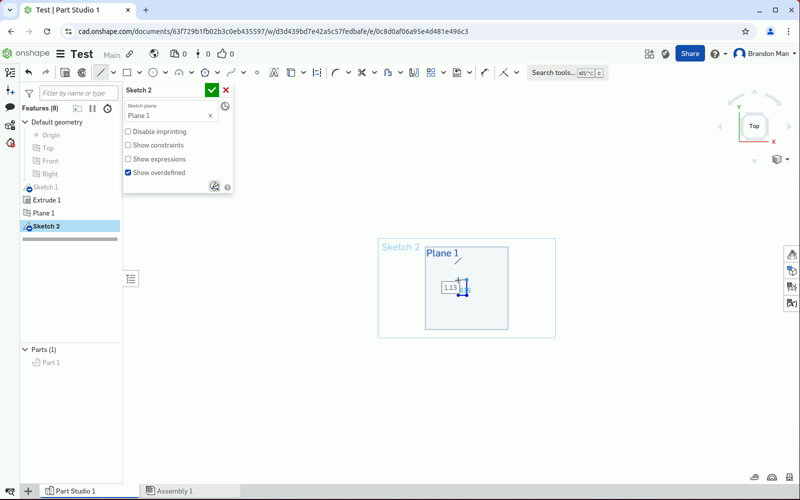
scroll(6)
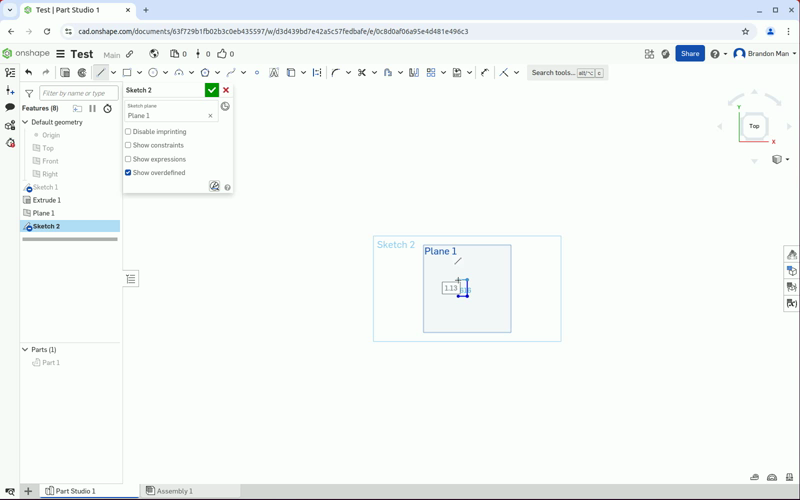
scroll(6)
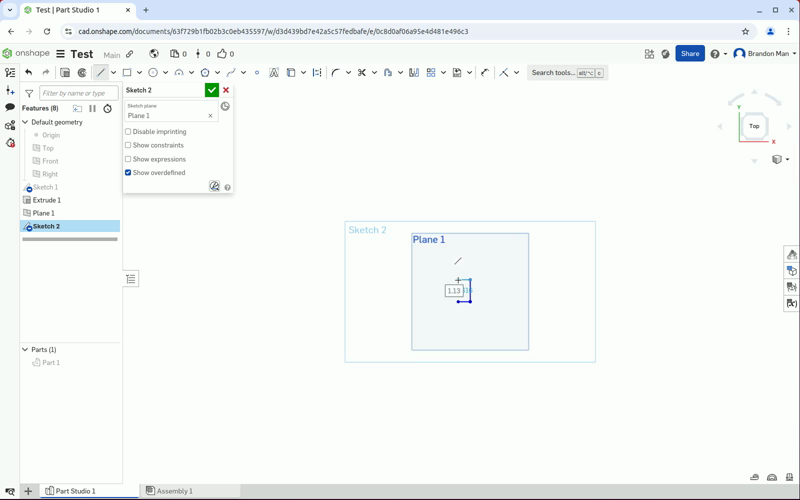
scroll(6)
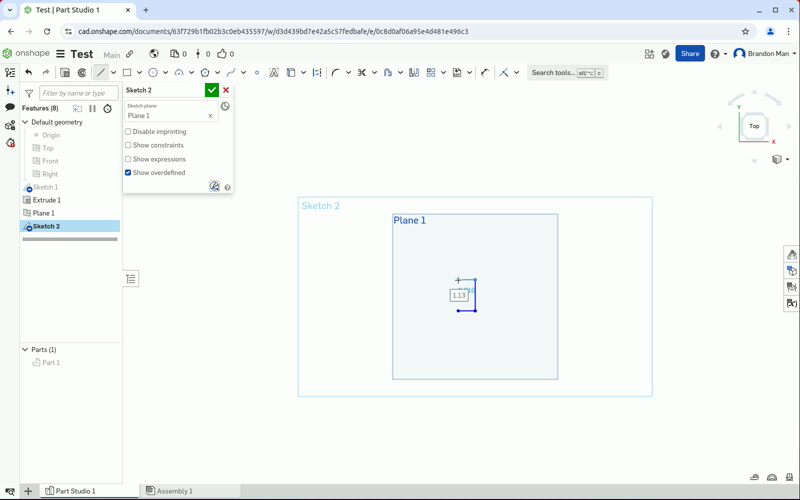
scroll(6)
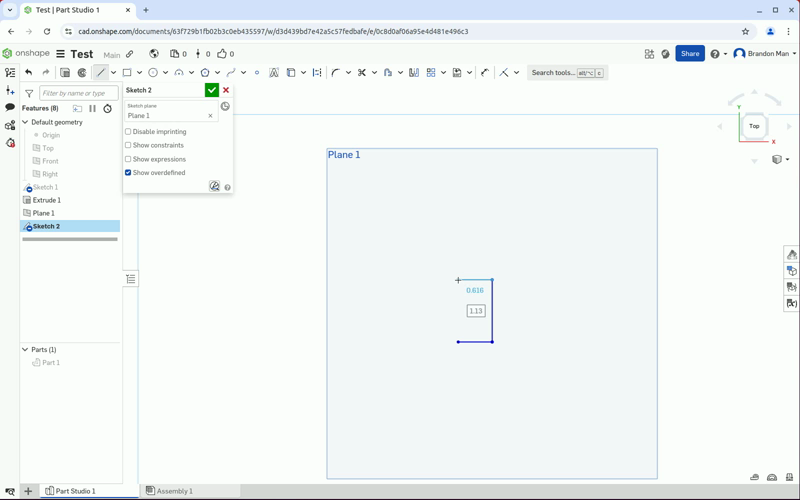
click(458, 279)
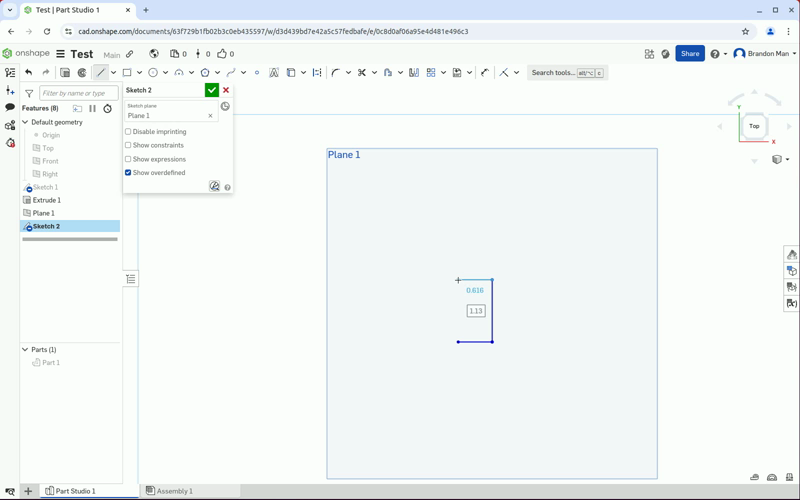
scroll(-6)
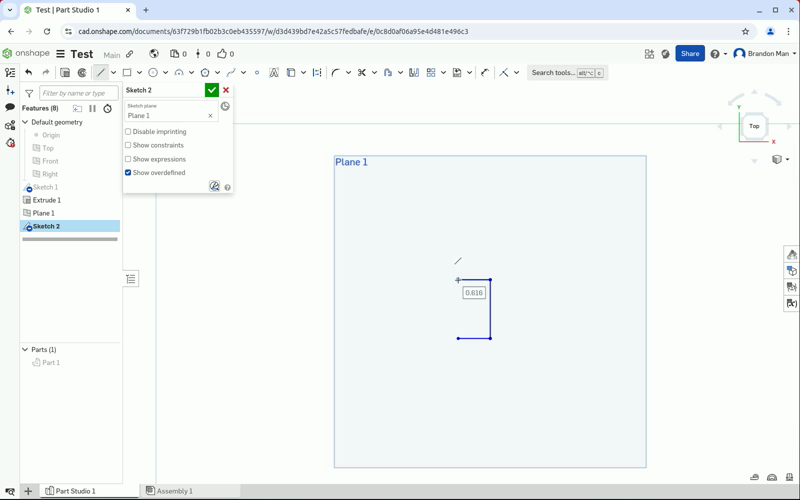
scroll(-6)
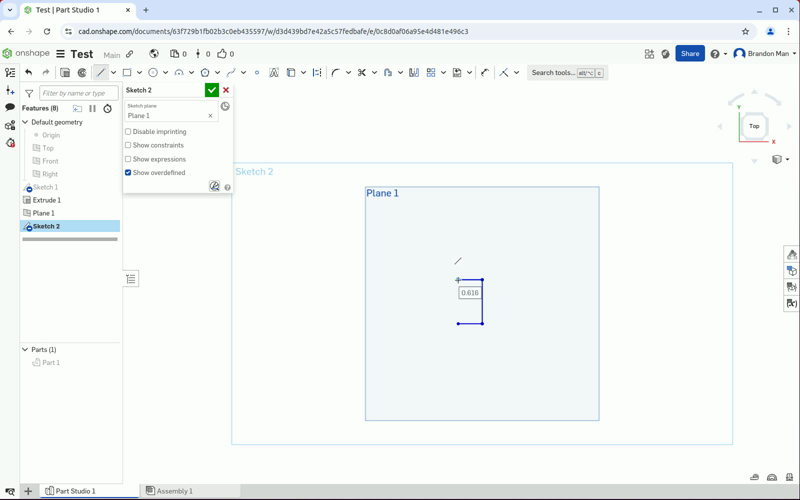
scroll(-6)
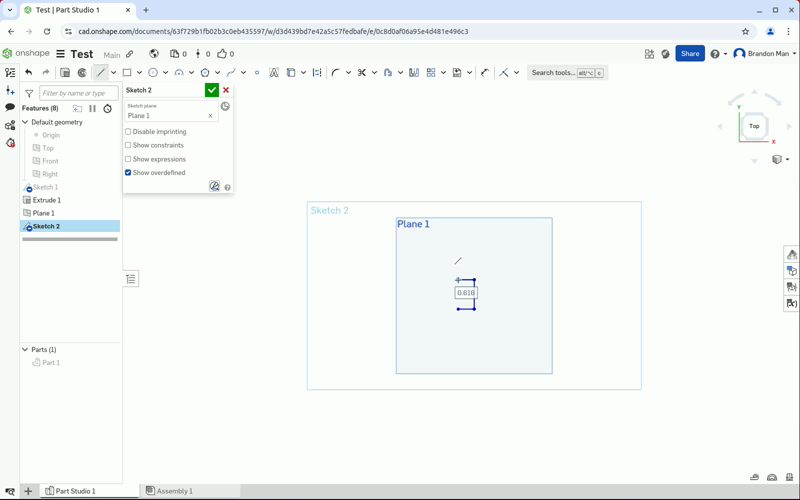
scroll(-6)
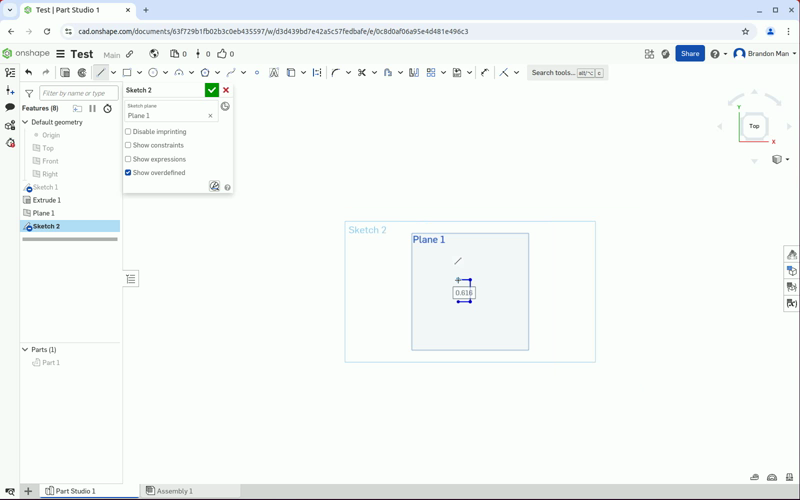
scroll(-6)
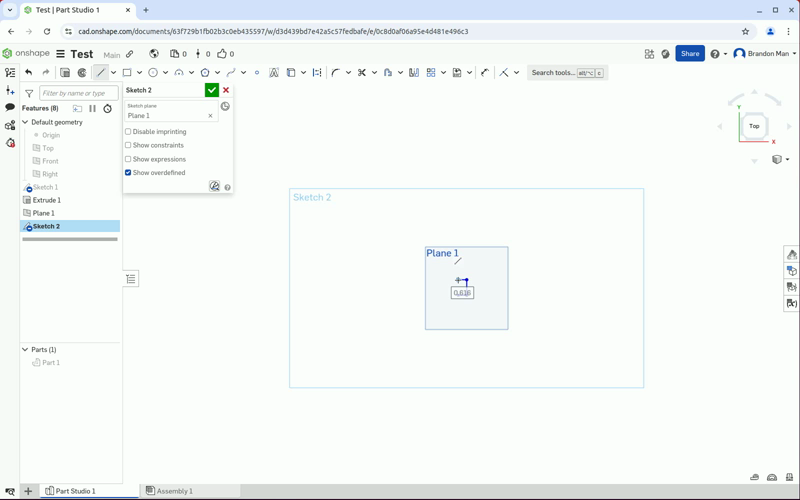
scroll(-6)
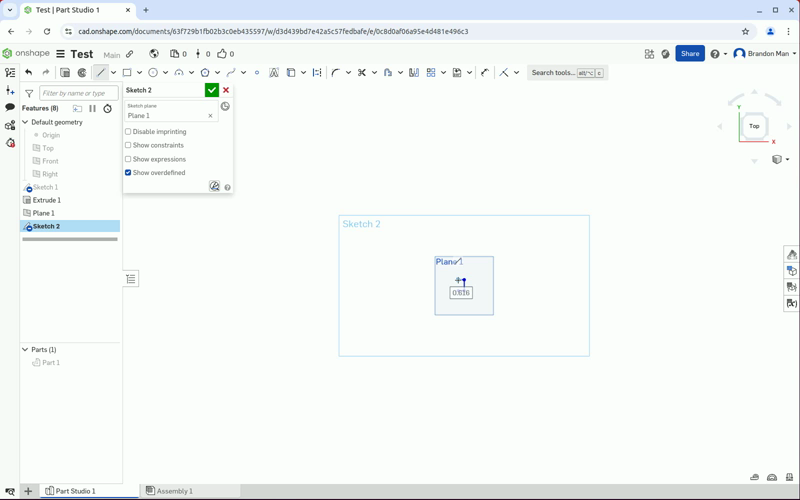
scroll(-6)
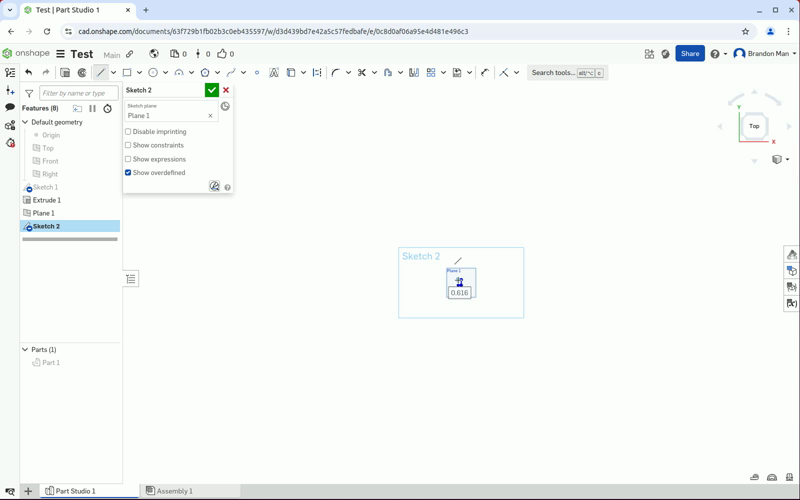
key_up(shift)
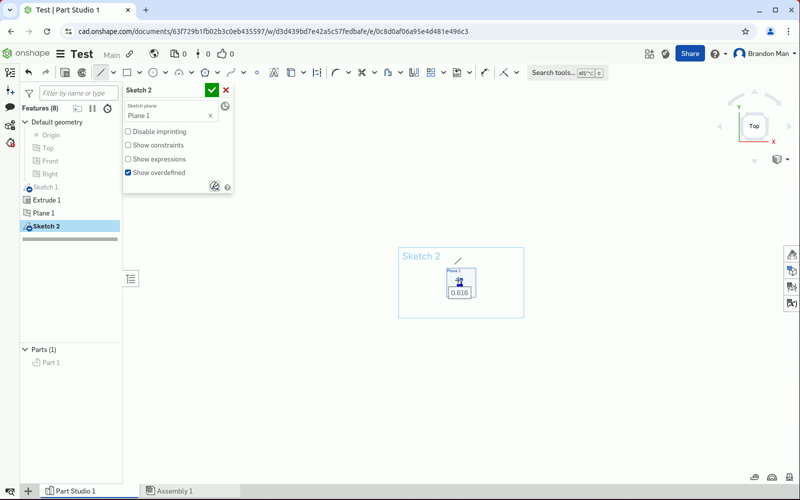
mouse_move(488, 279)
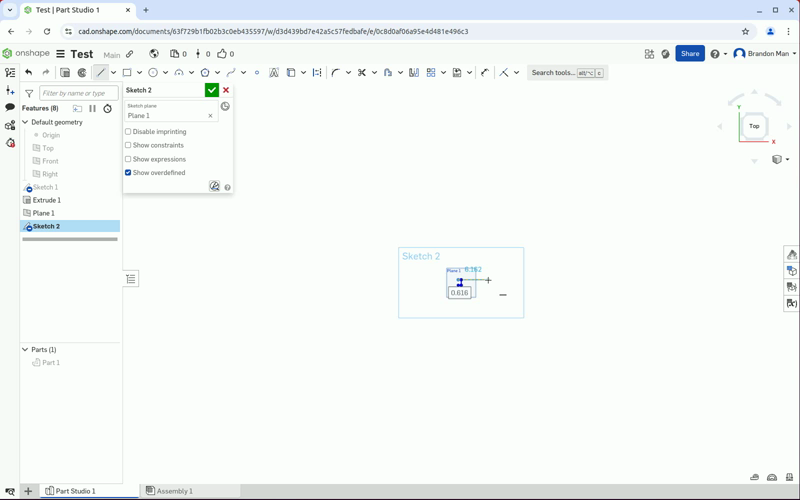
key_down(shift)
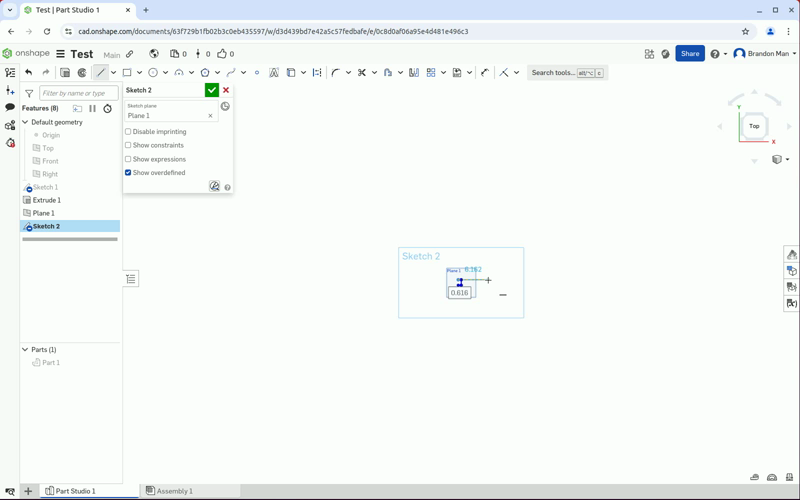
mouse_move(458, 285)
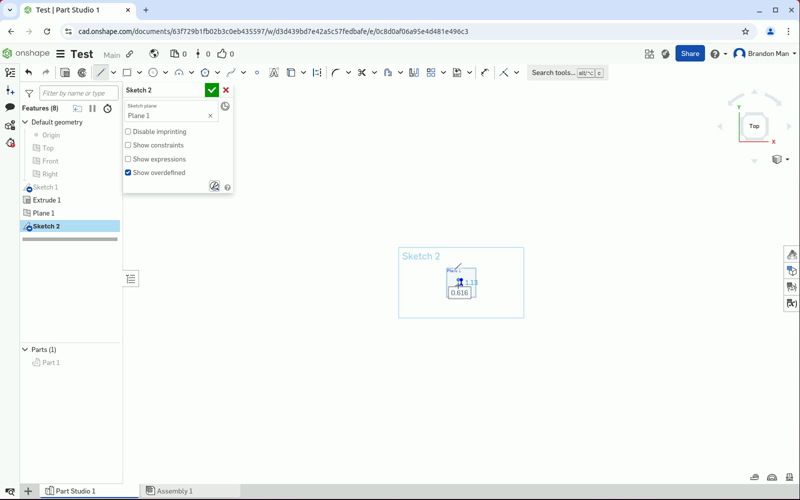
scroll(6)
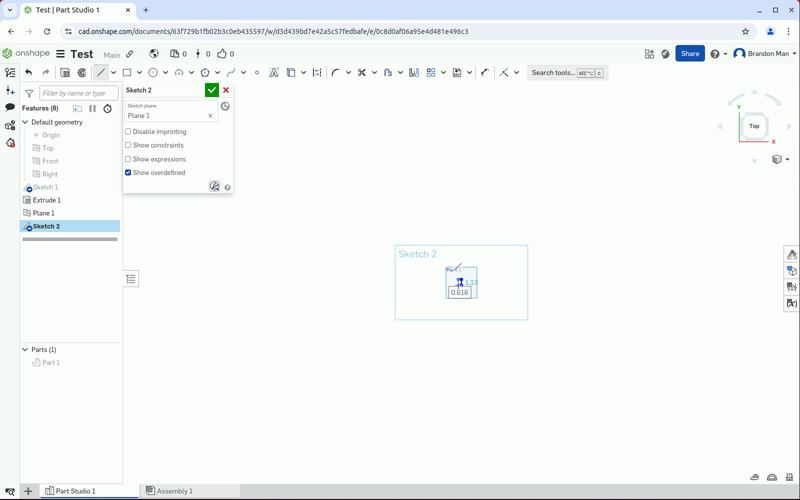
scroll(6)
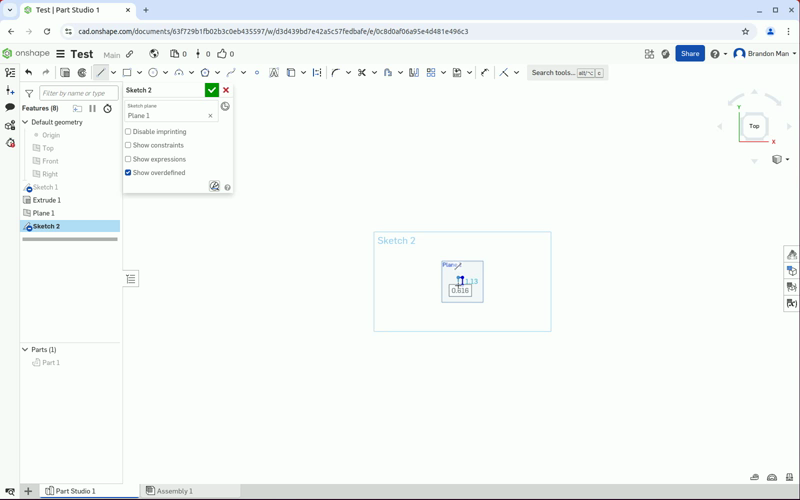
scroll(6)
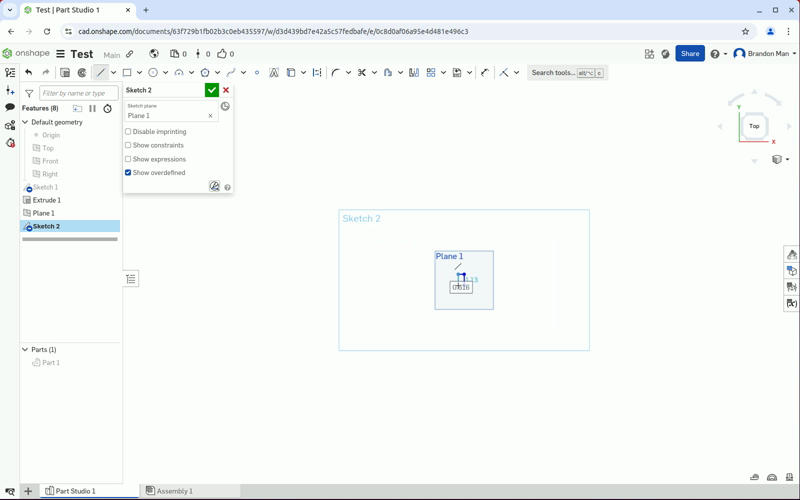
scroll(6)
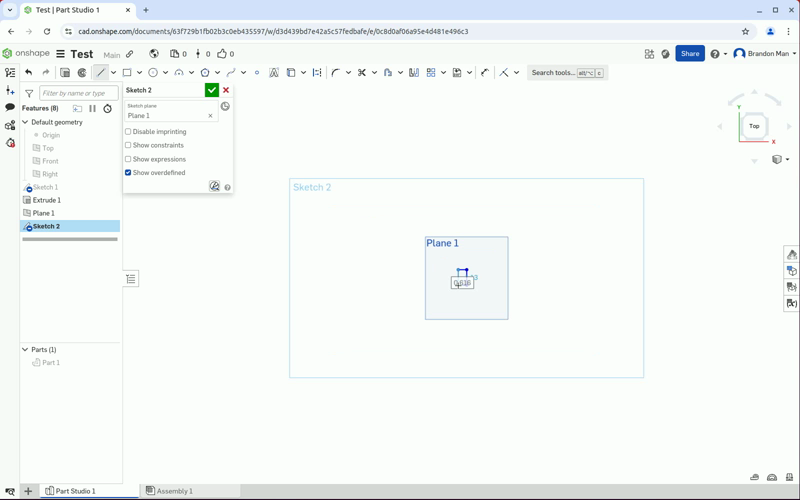
scroll(6)
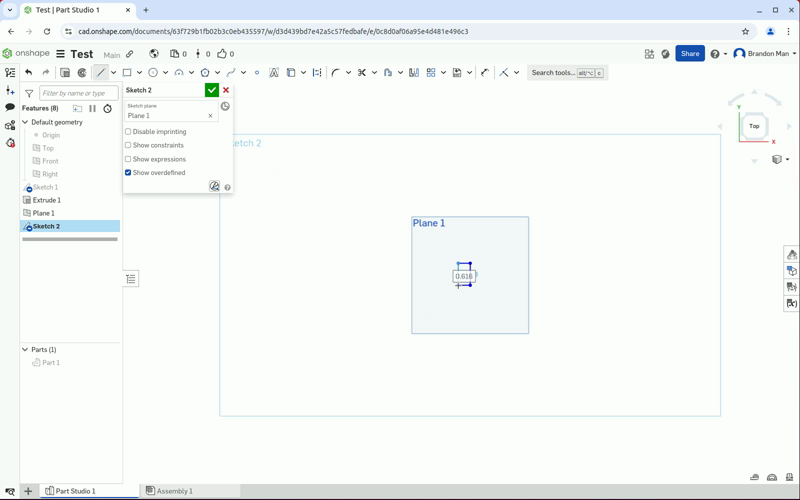
scroll(6)
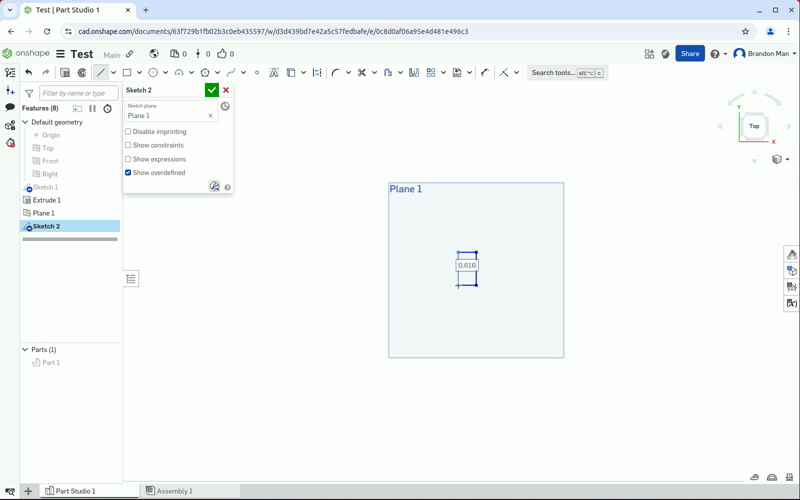
scroll(6)
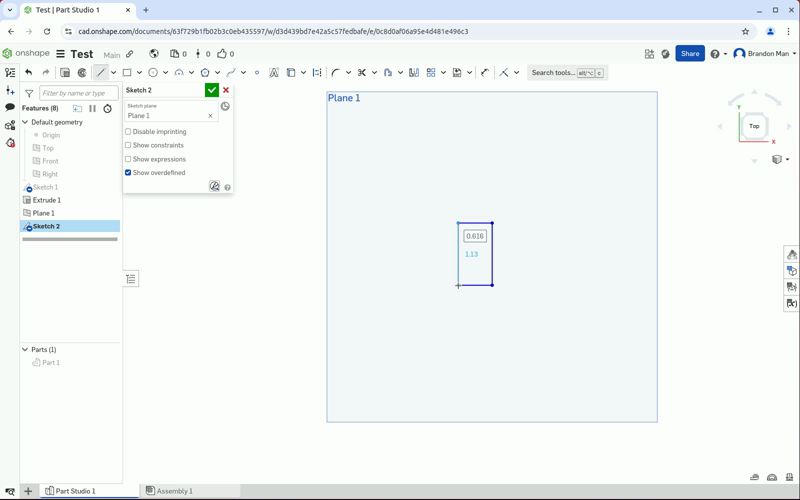
key_up(shift)
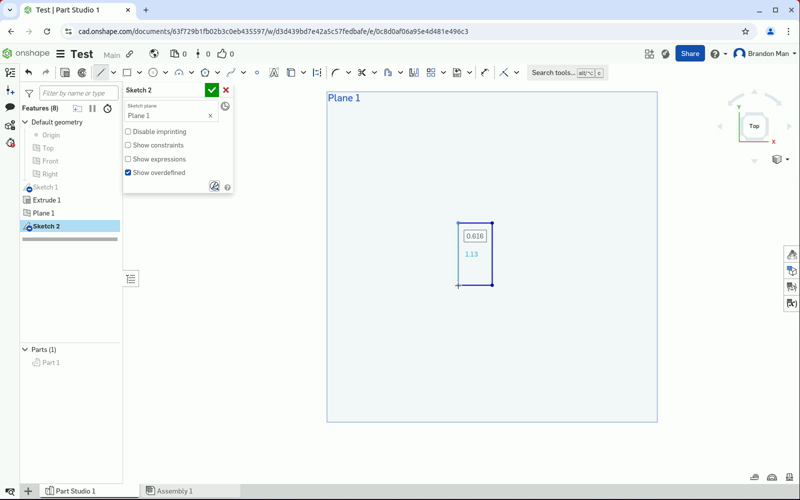
click(458, 285)
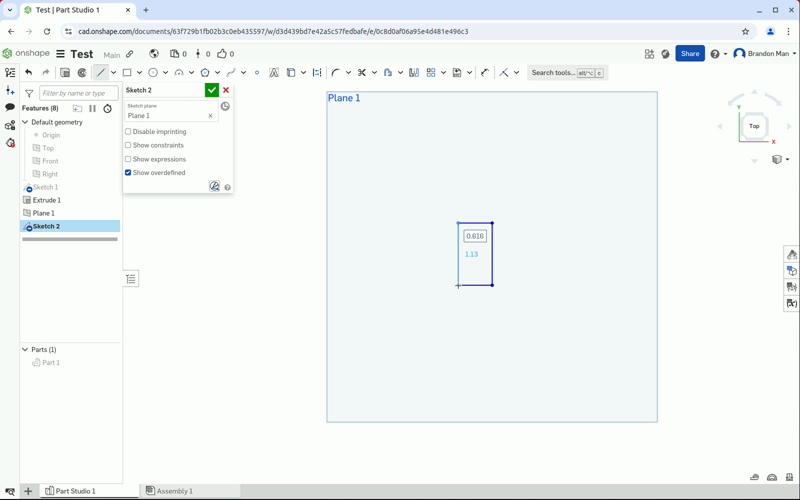
scroll(-6)
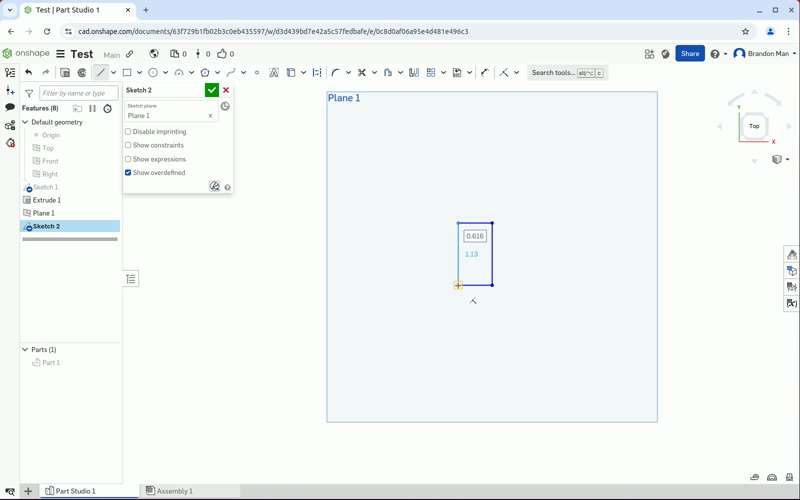
scroll(-6)
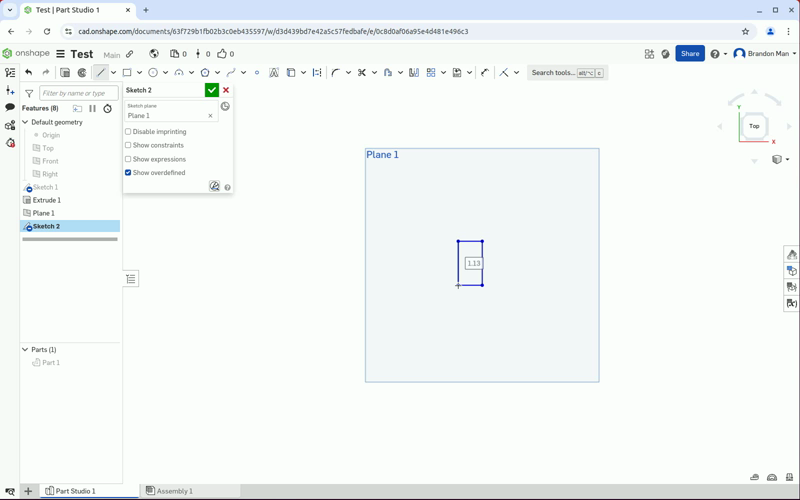
scroll(-6)
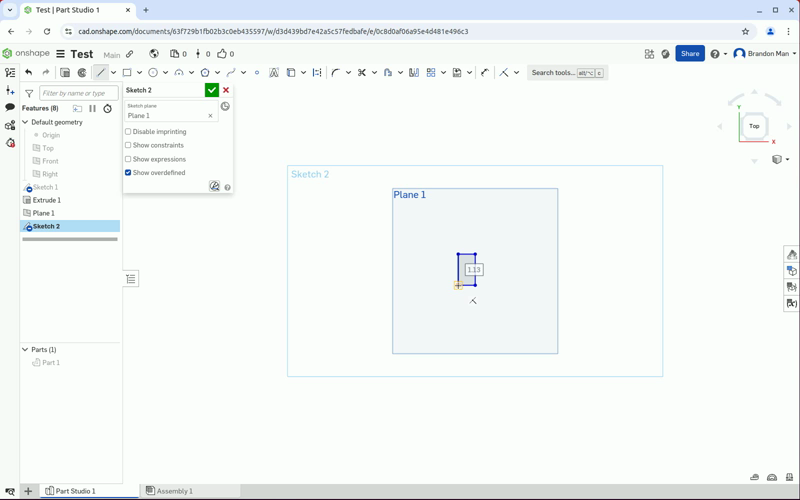
scroll(-6)
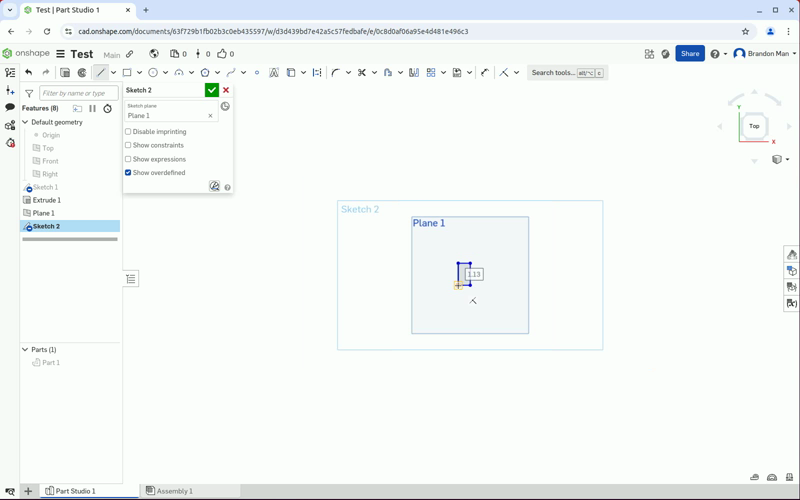
scroll(-6)
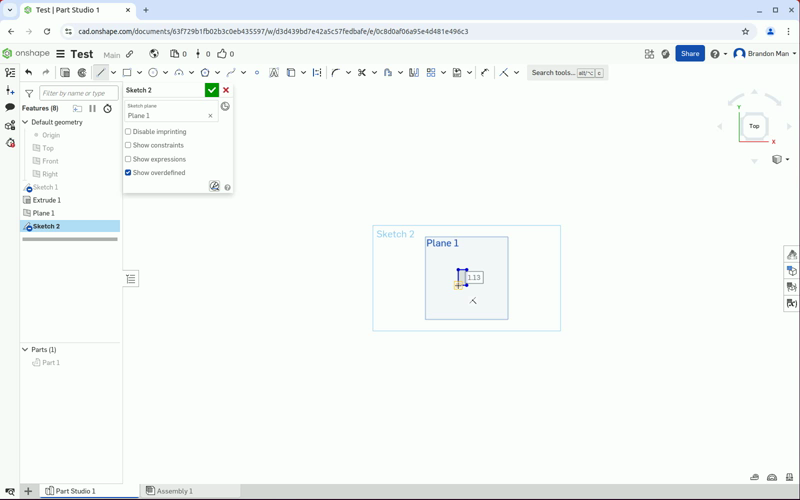
scroll(-6)
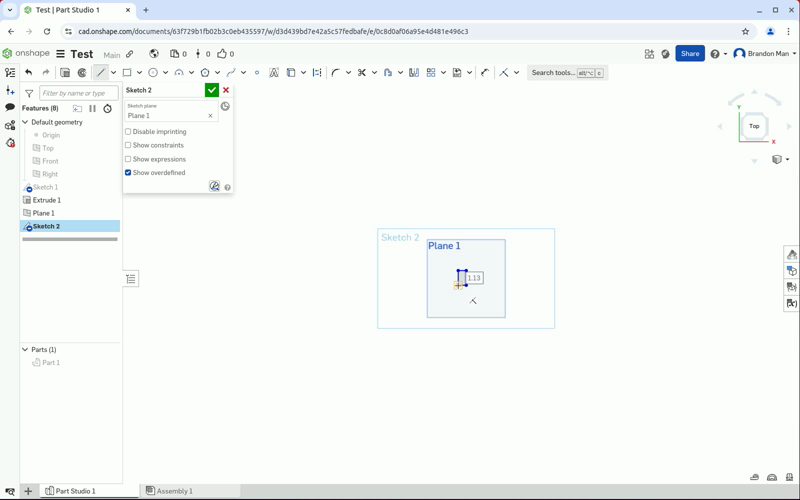
scroll(-6)
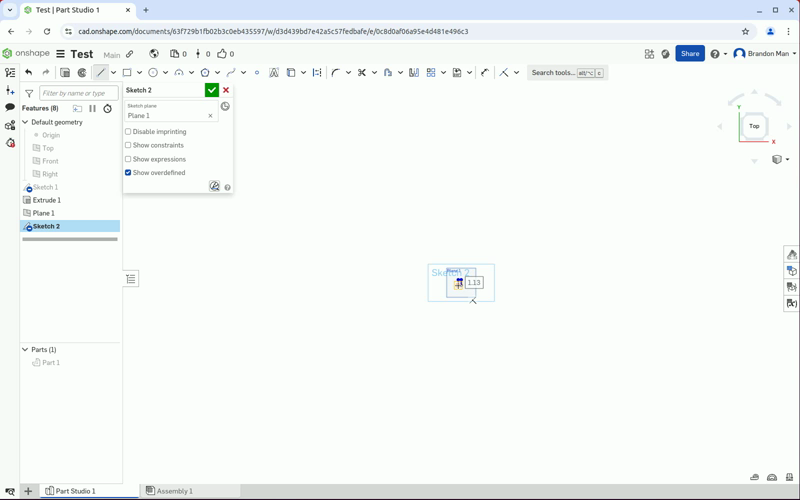
key(esc)
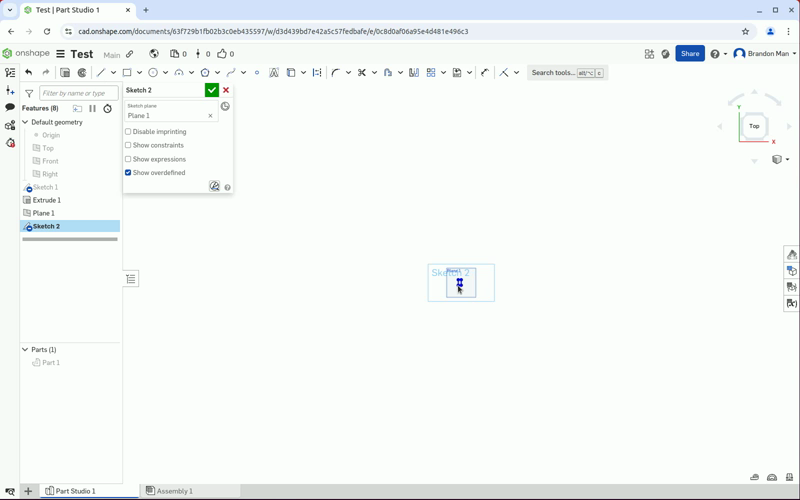
mouse_move(459, 282)
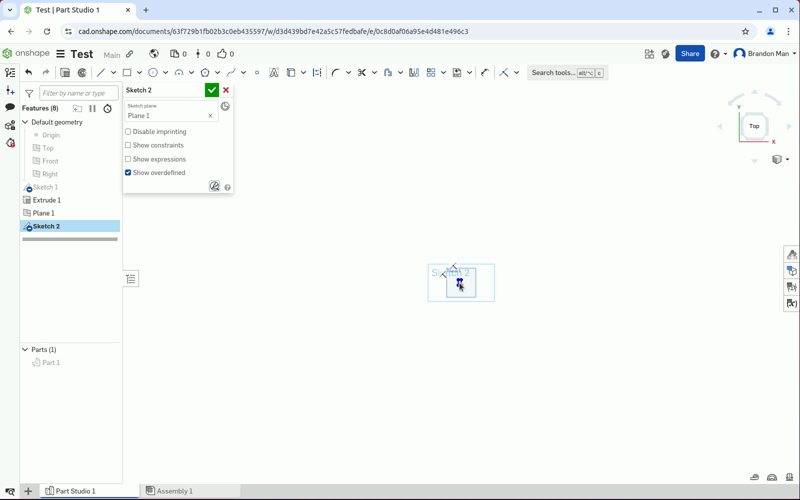
scroll(6)
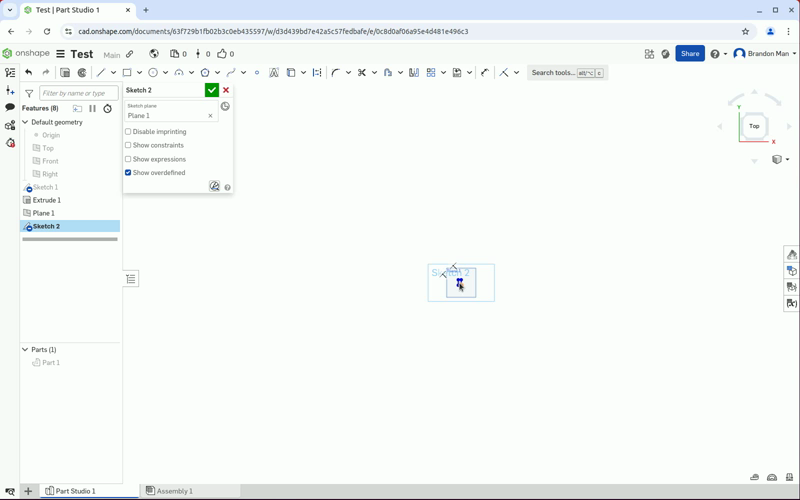
scroll(6)
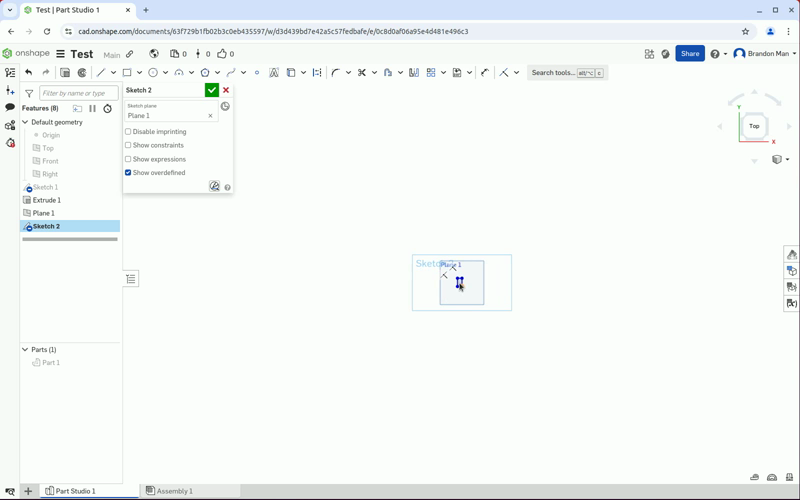
scroll(6)
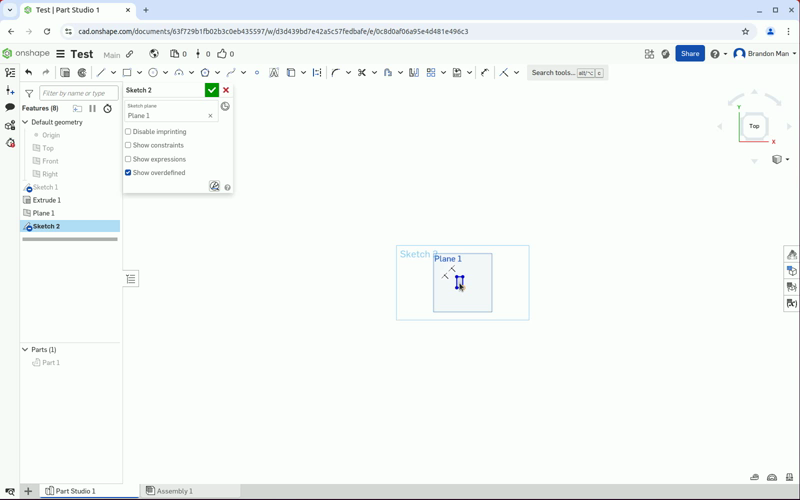
scroll(6)
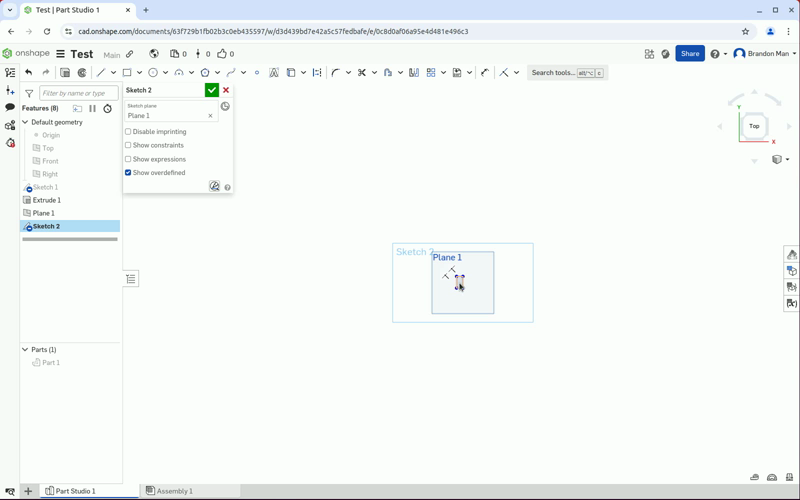
scroll(6)
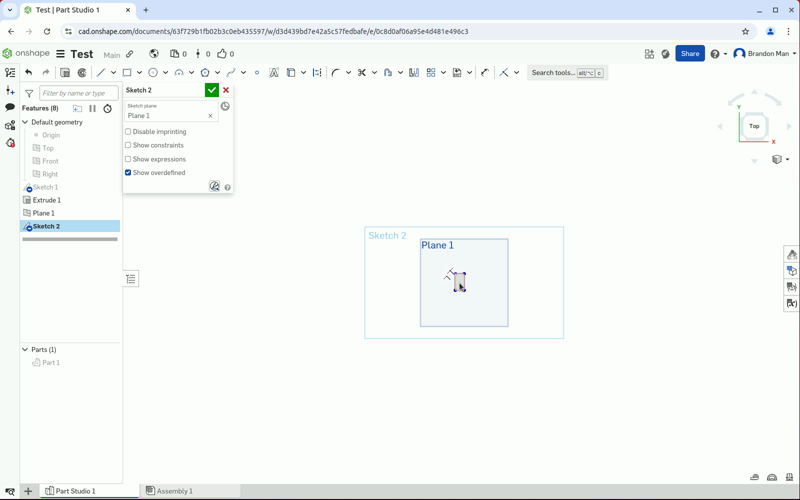
scroll(6)
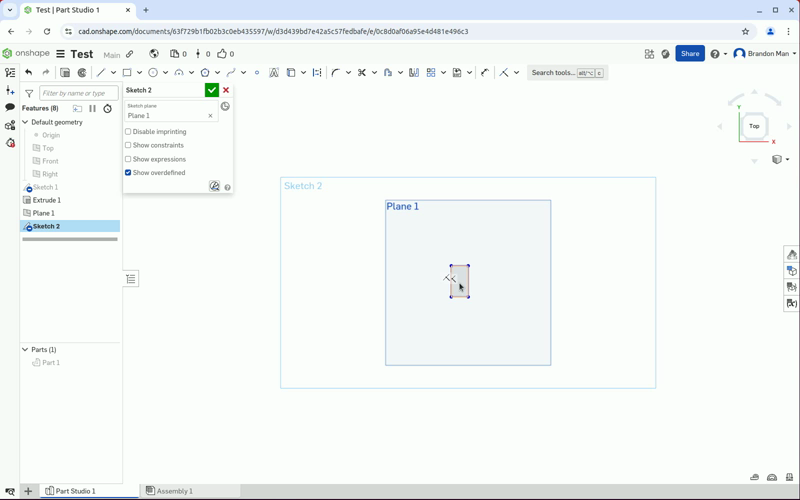
scroll(6)
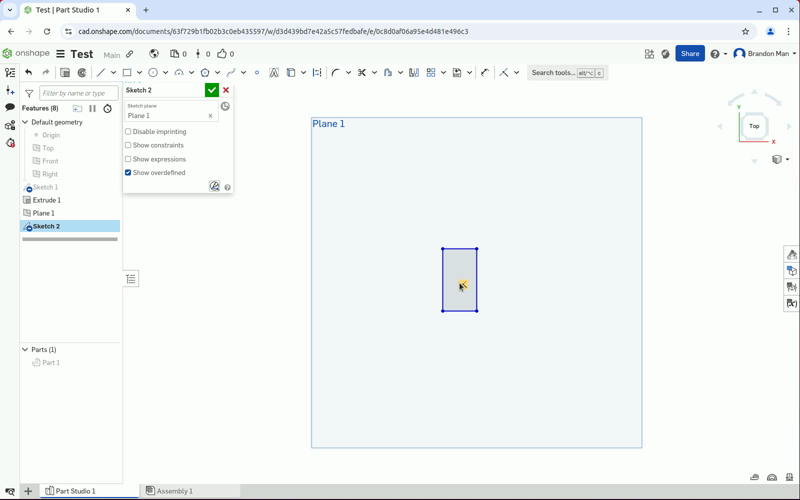
click(459, 282)
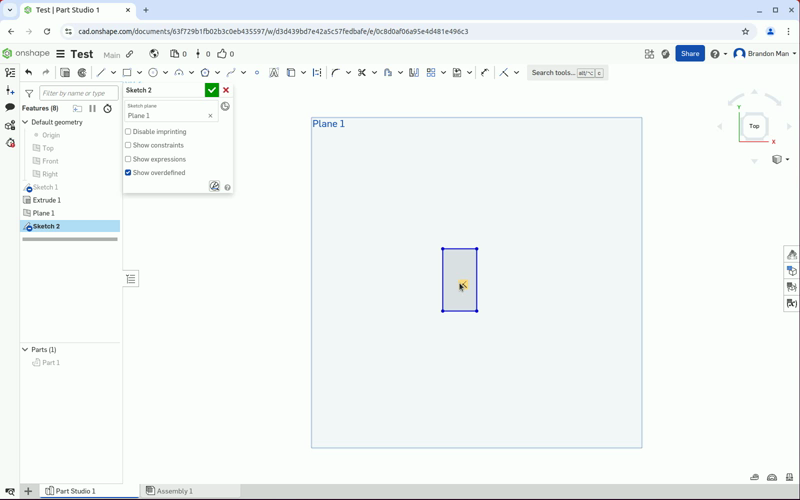
scroll(-6)
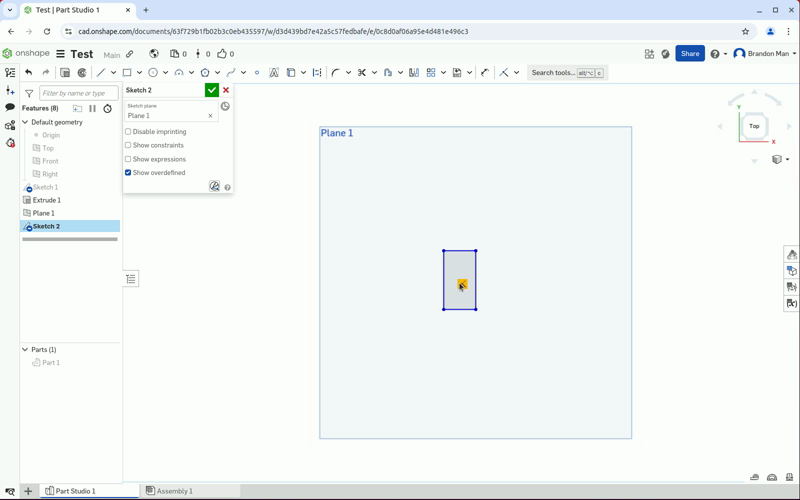
scroll(-6)
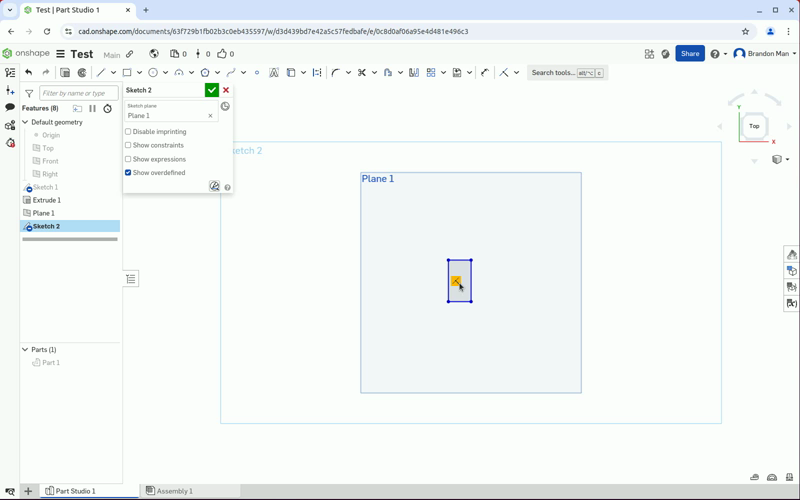
scroll(-6)
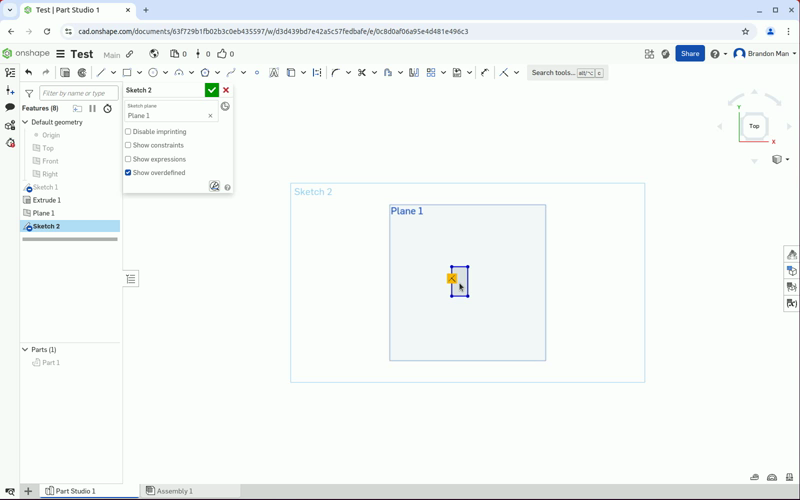
scroll(-6)
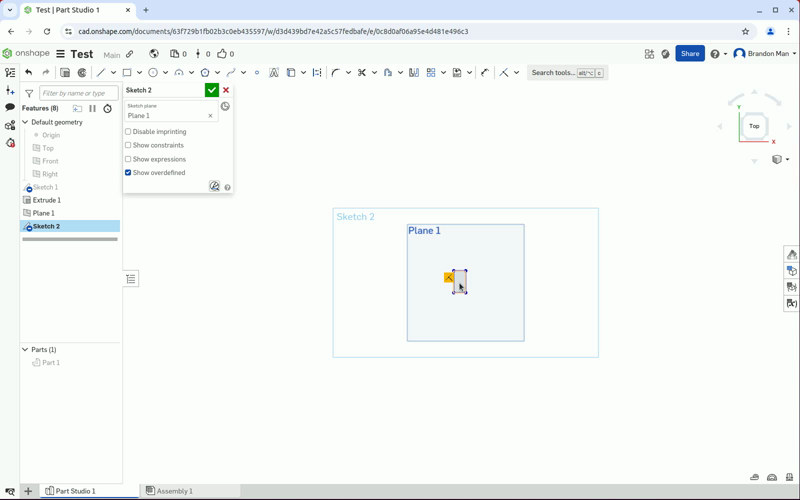
scroll(-6)
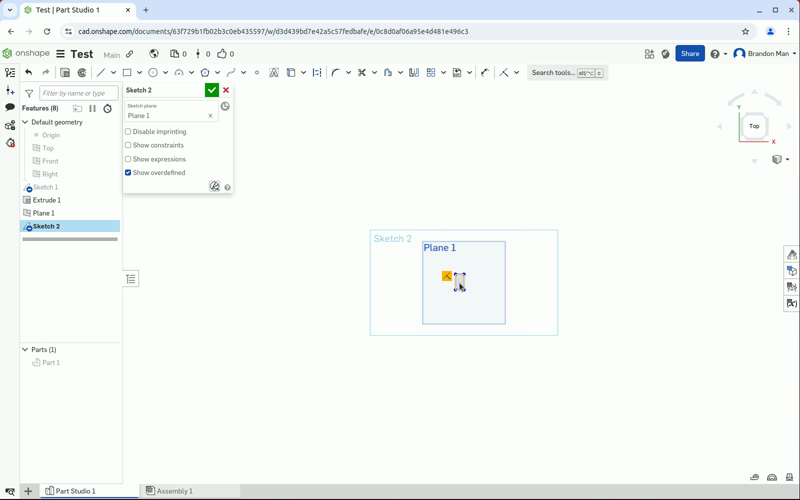
scroll(-6)
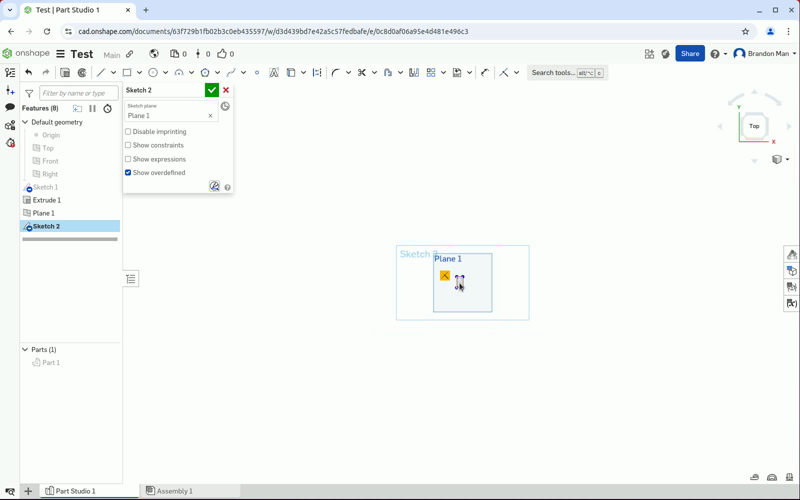
scroll(-6)
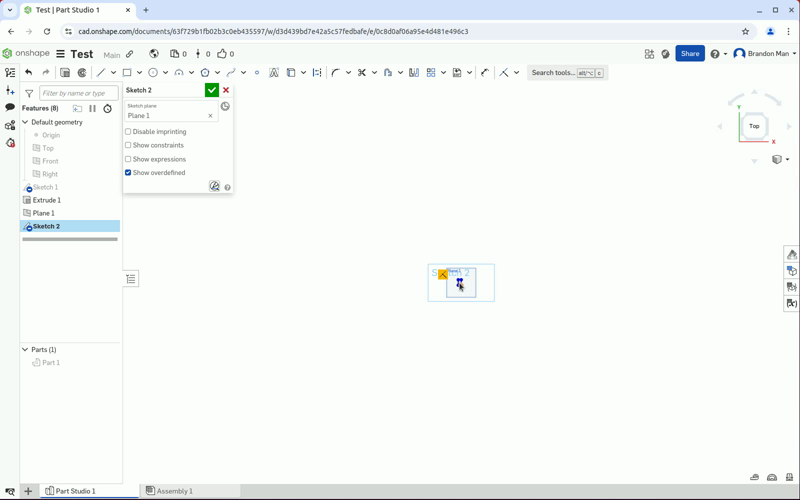
mouse_move(73, 352)
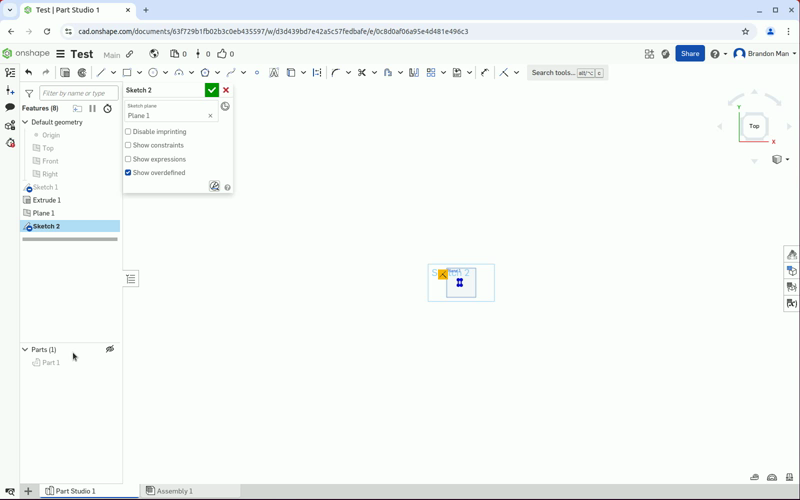
key(shift+y)
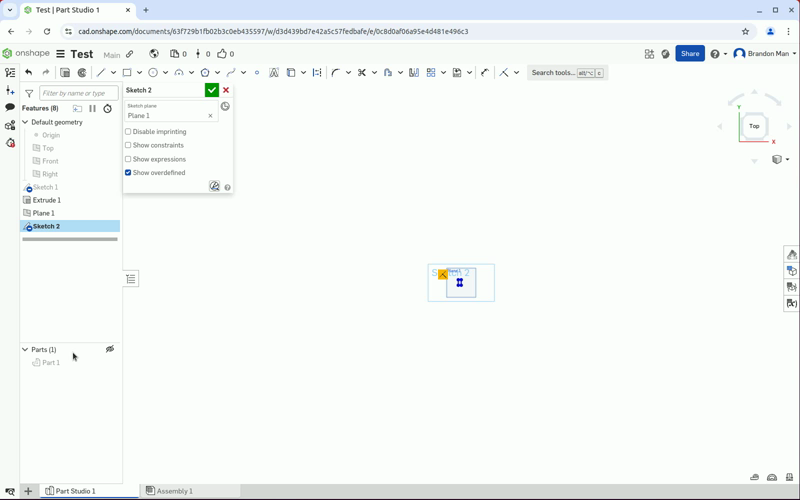
key(shift+e)
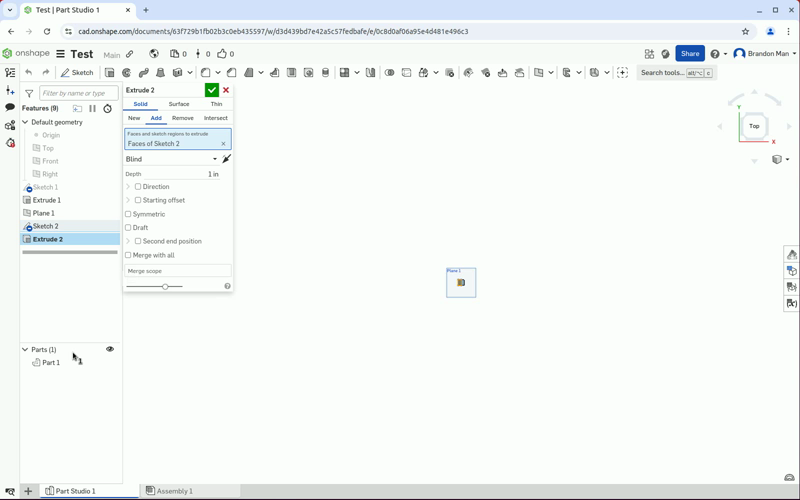
mouse_move(143, 106)
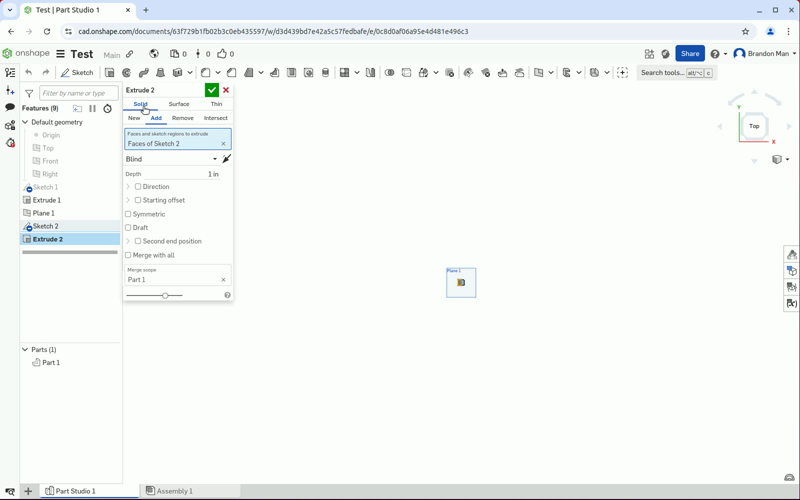
click(143, 106)
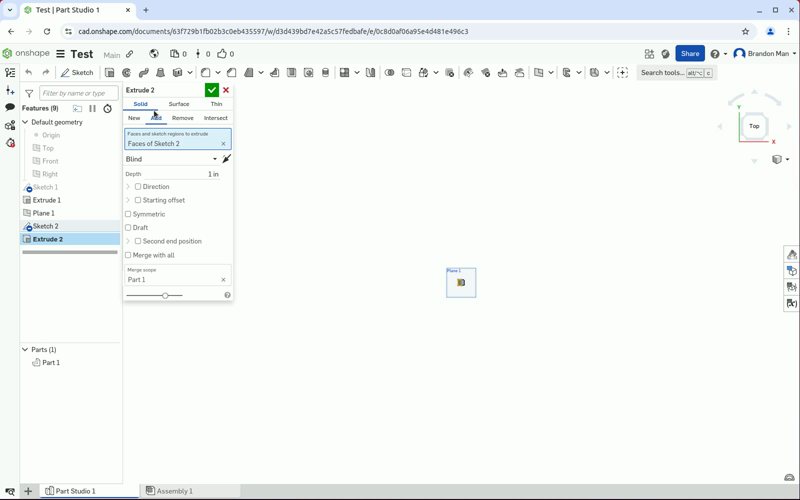
mouse_move(186, 120)
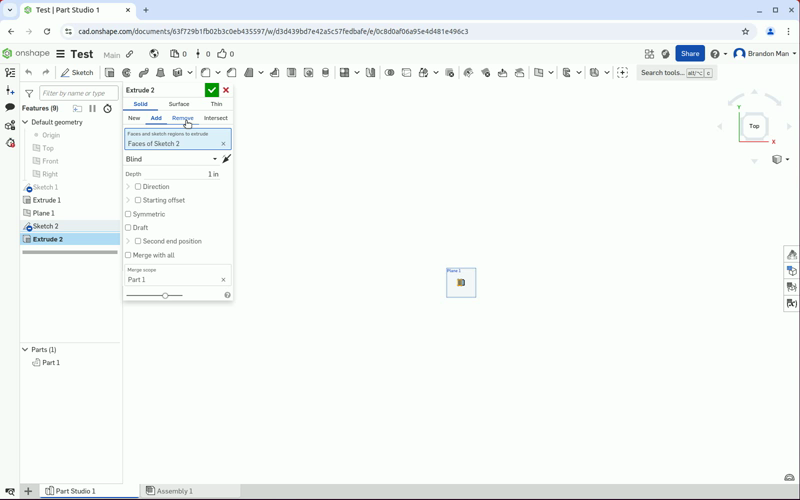
click(186, 120)
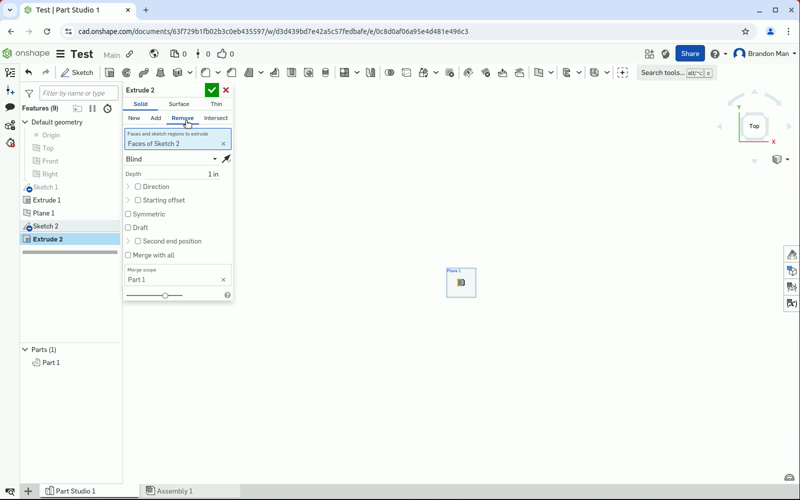
key(tab, 4)
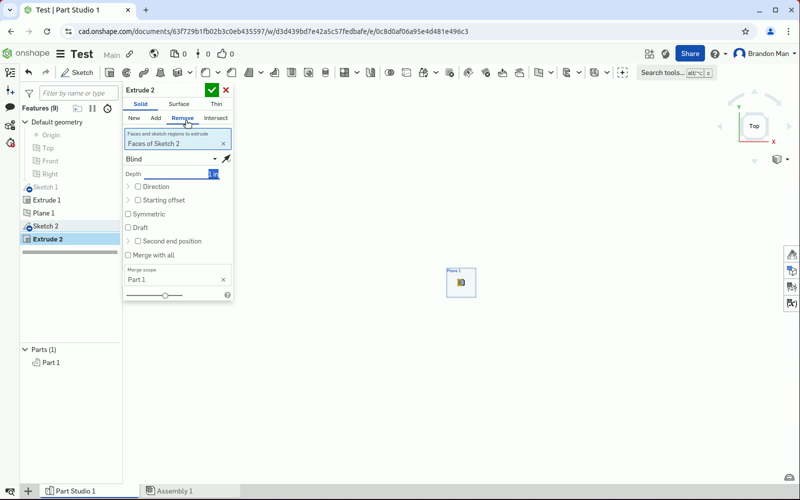
text(1.204)
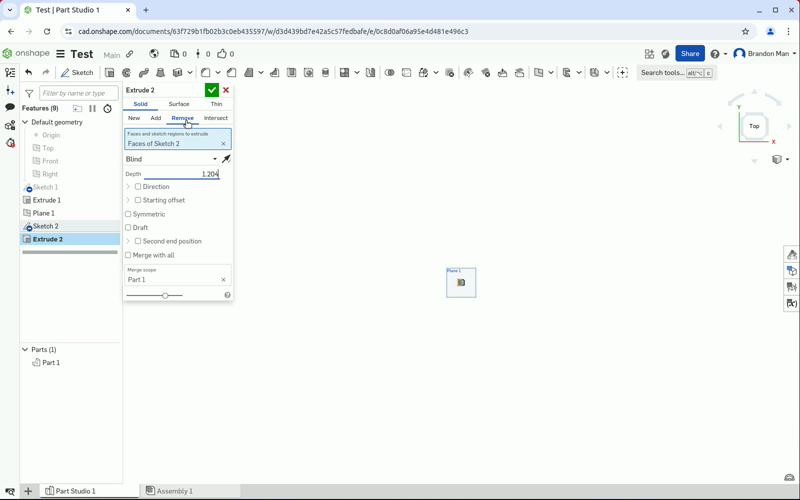
key(tab, 6)
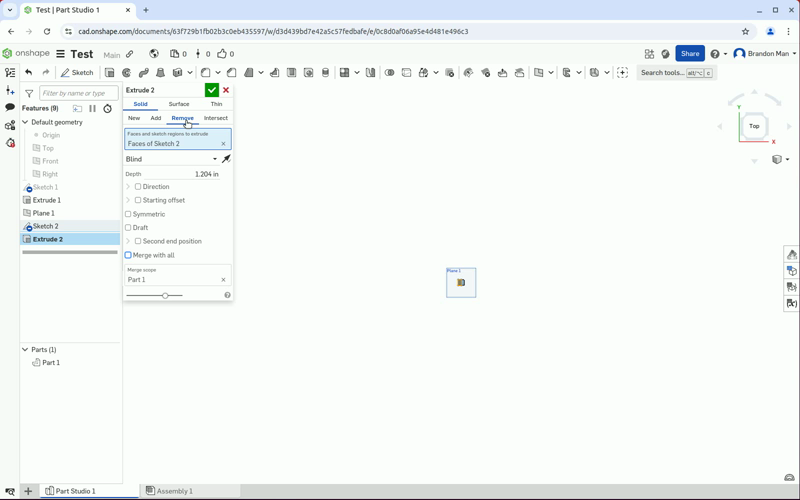
key(space)
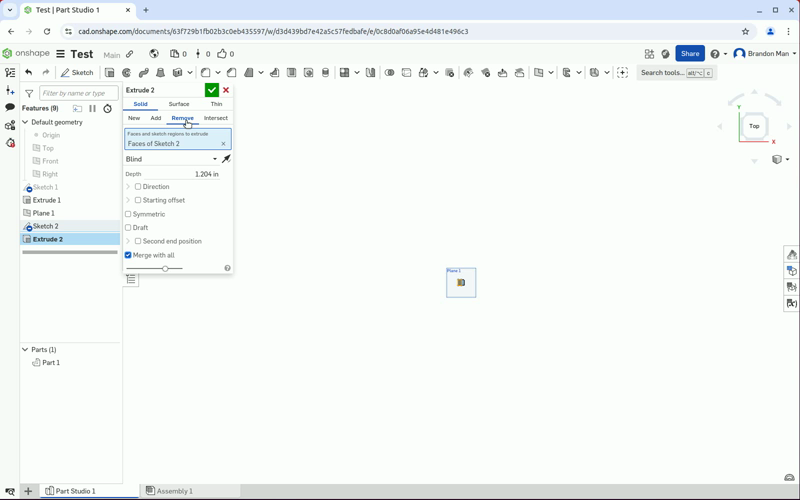
key(enter)
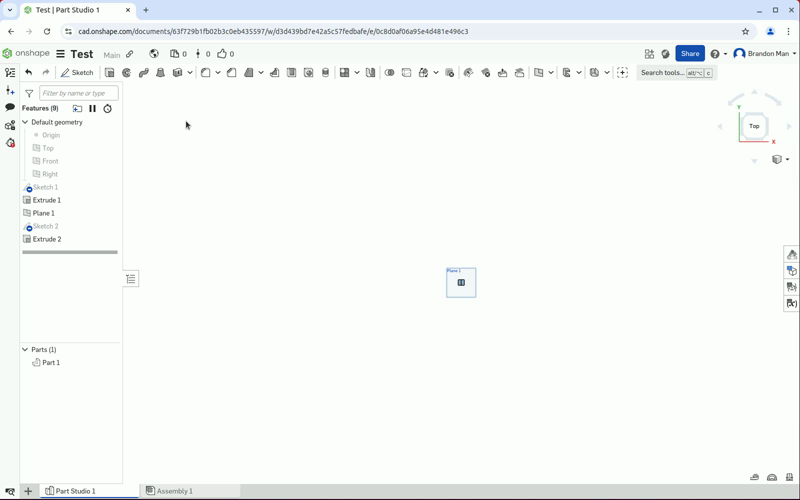
key(shift+h)
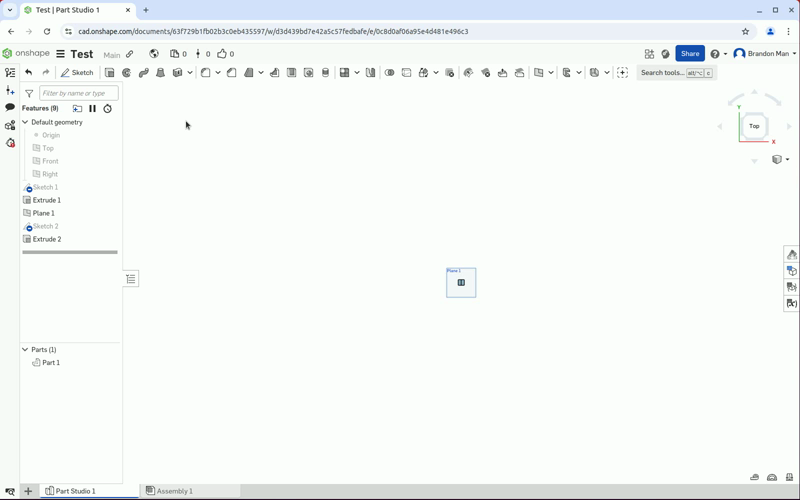
key(shift+h)
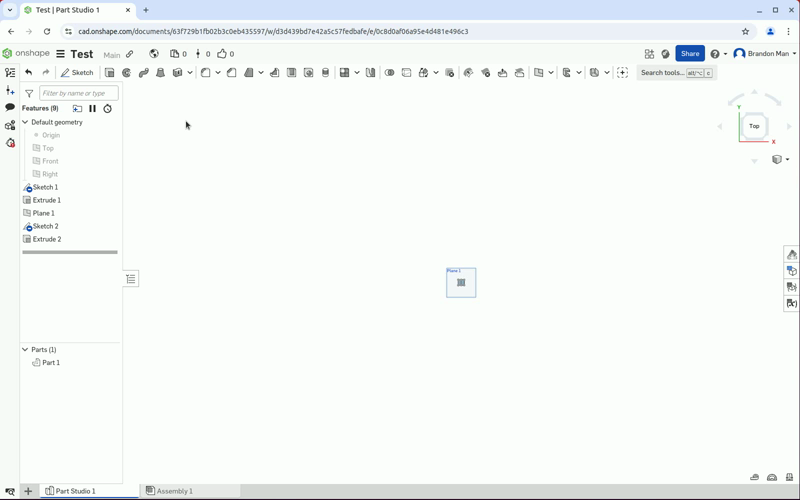
key(shift+7)
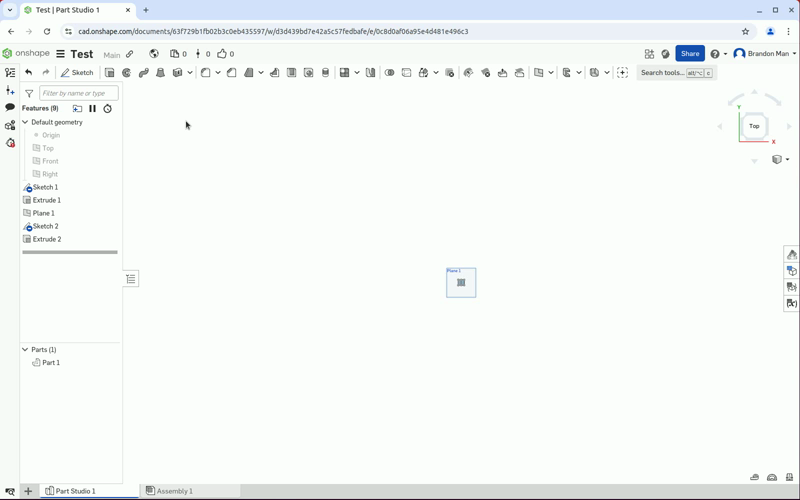
key(up, 3)
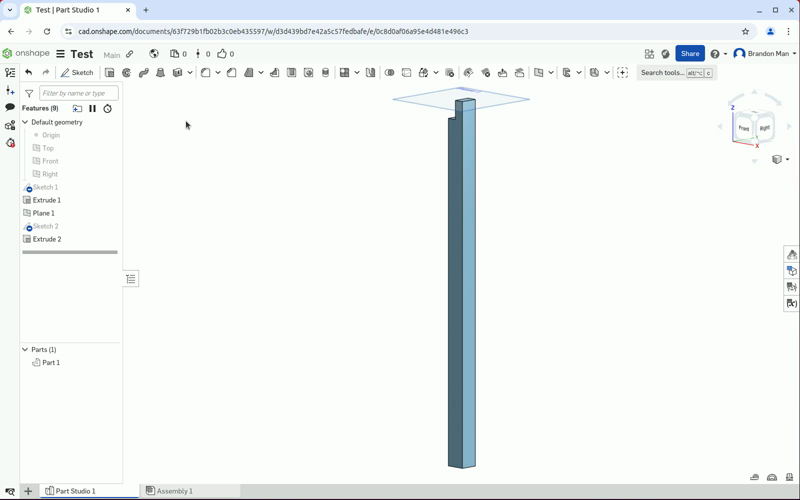
key(left, 3)
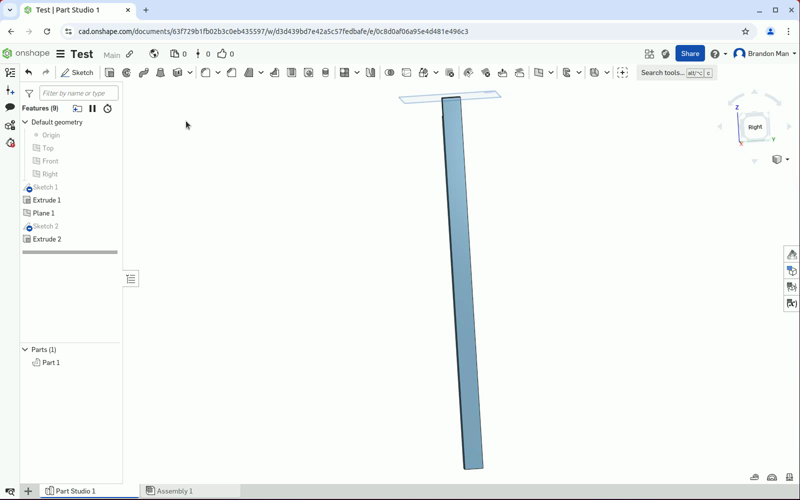
key(right, 3)
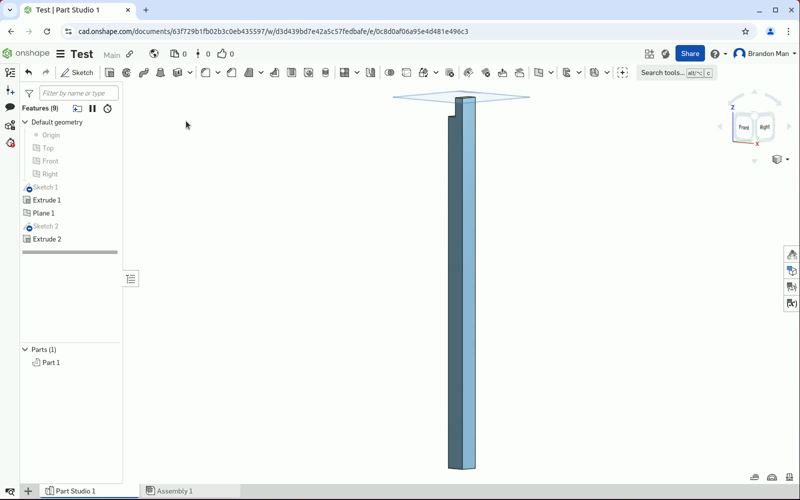
key(down, 3)
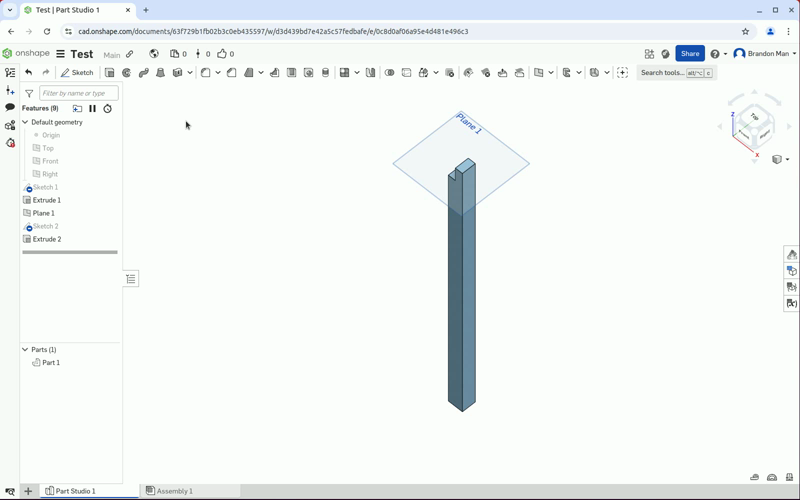
mouse_move(73, 189)
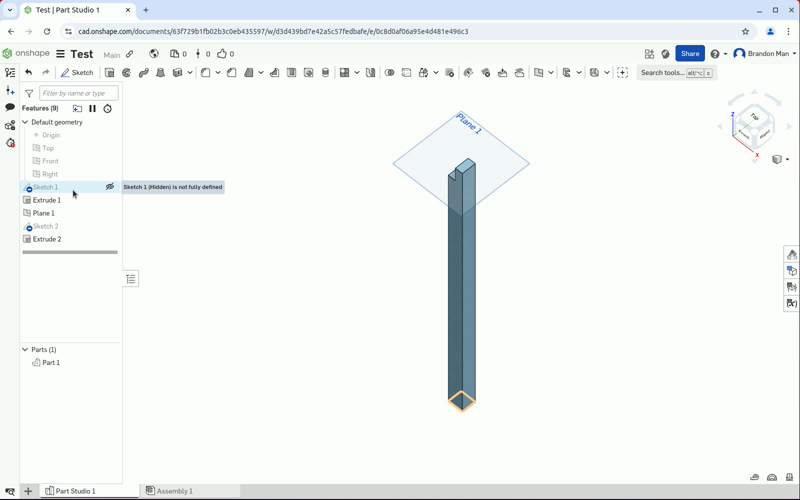
click(73, 189)